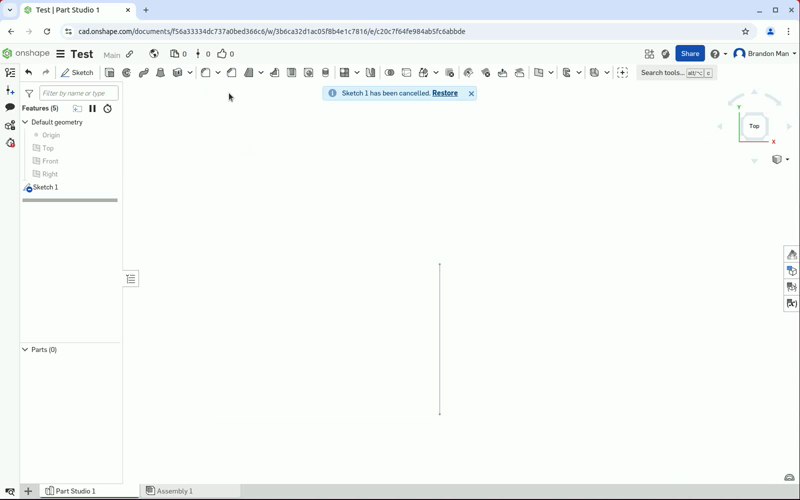
key(shift+h)
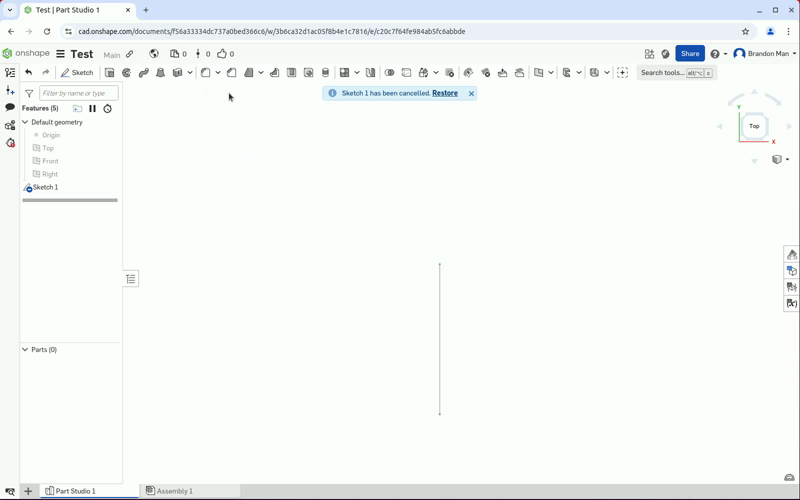
key(shift+s)
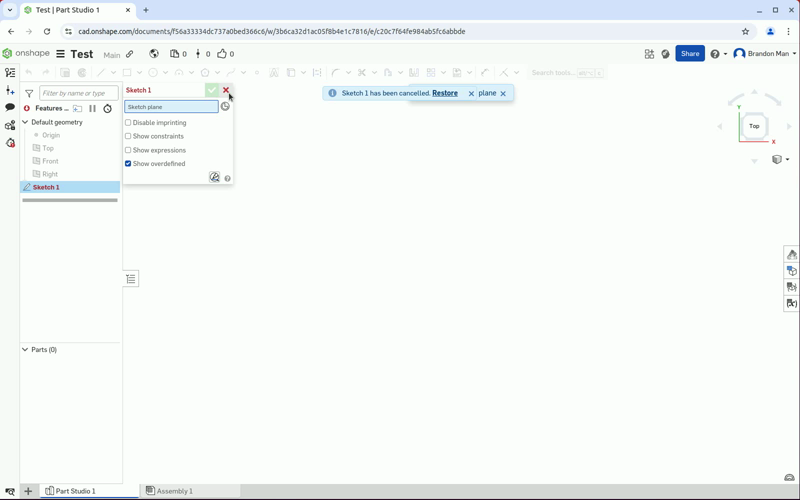
mouse_move(73, 150)
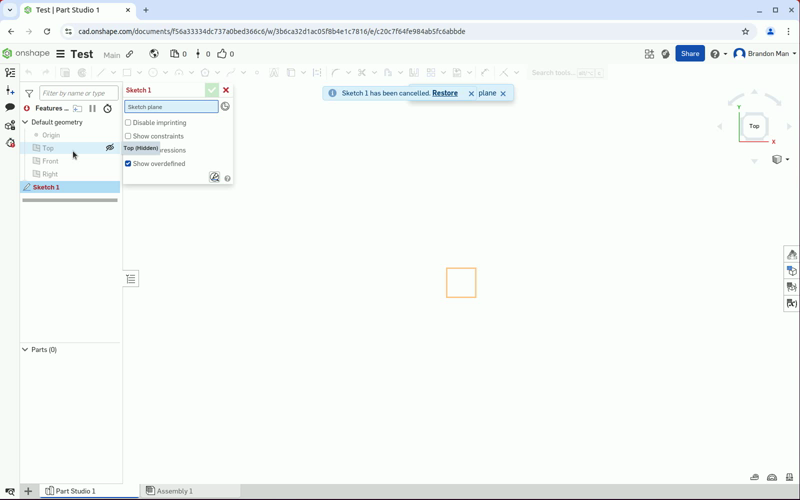
click(73, 150)
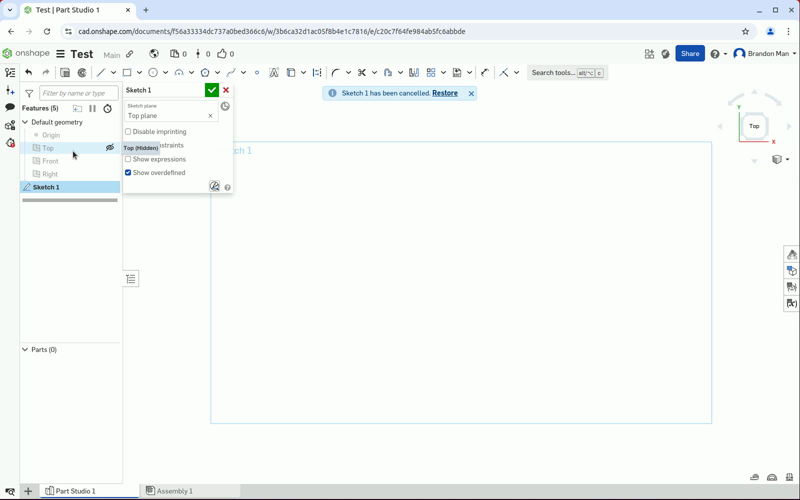
mouse_move(73, 352)
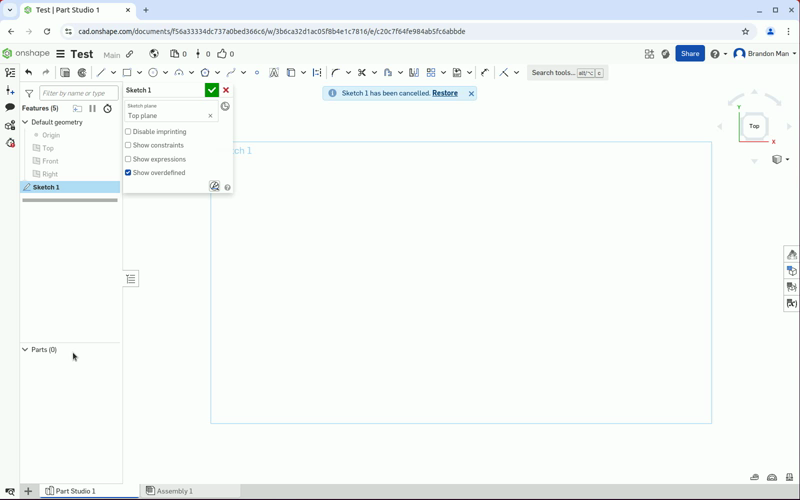
key(y)
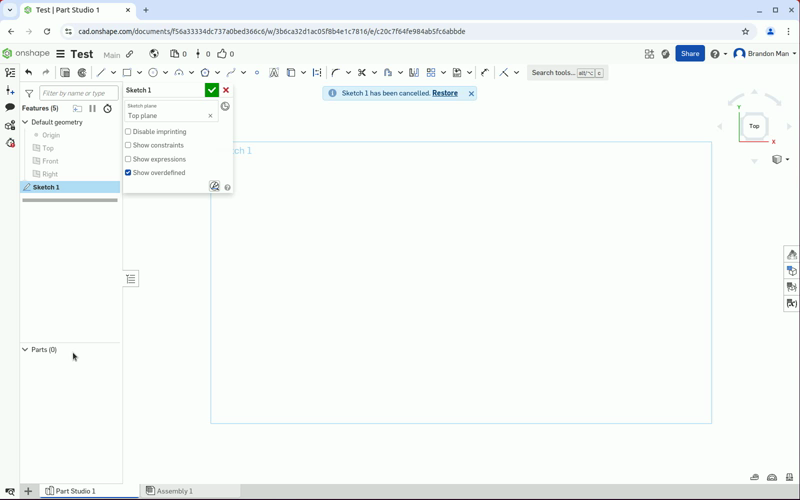
key(a)
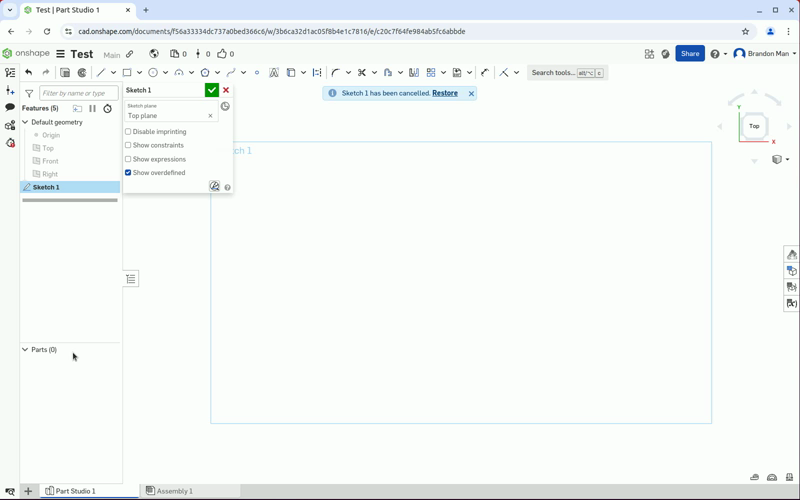
key_down(shift)
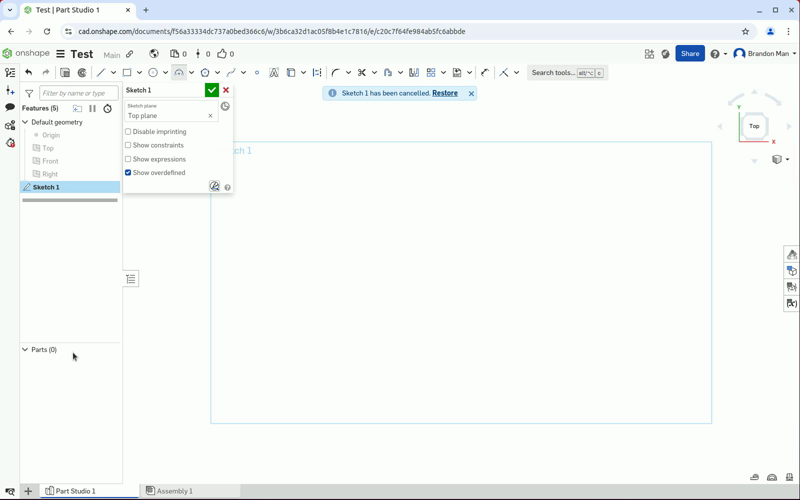
mouse_move(382, 249)
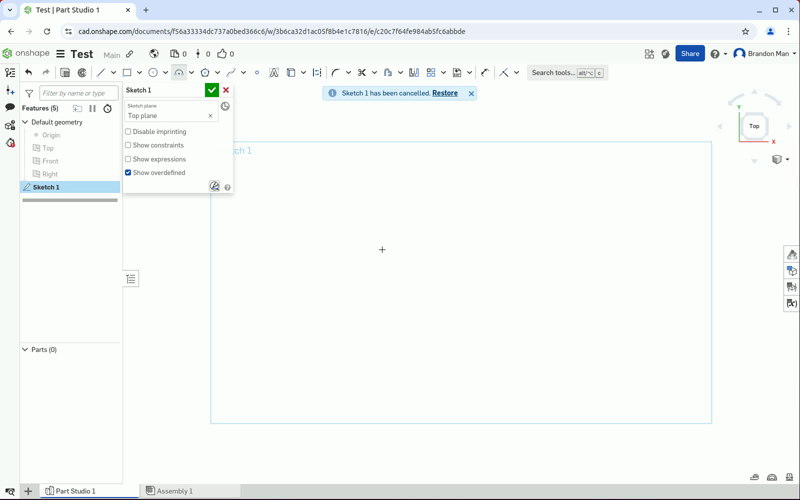
click(382, 249)
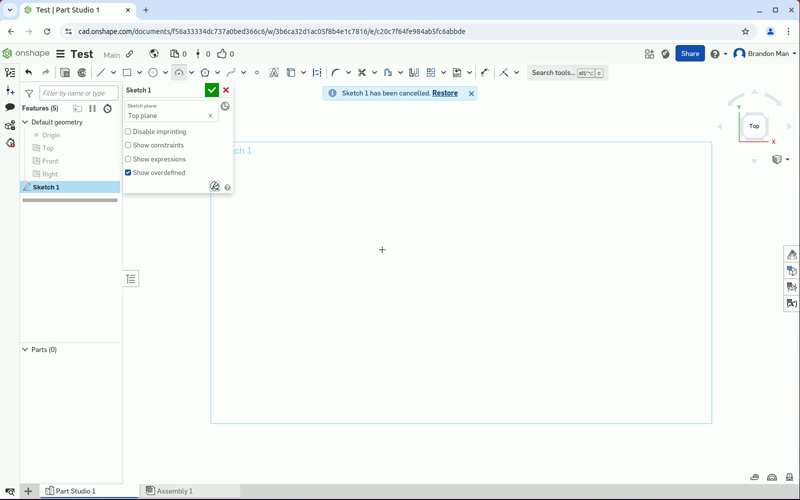
key_up(shift)
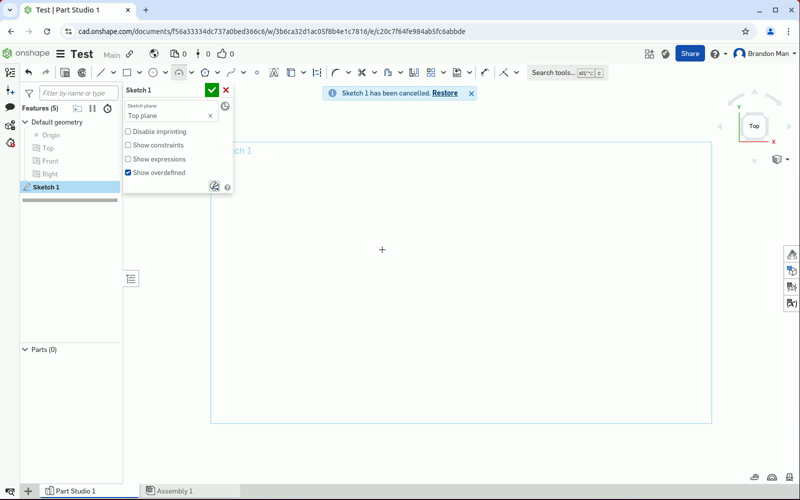
key_down(shift)
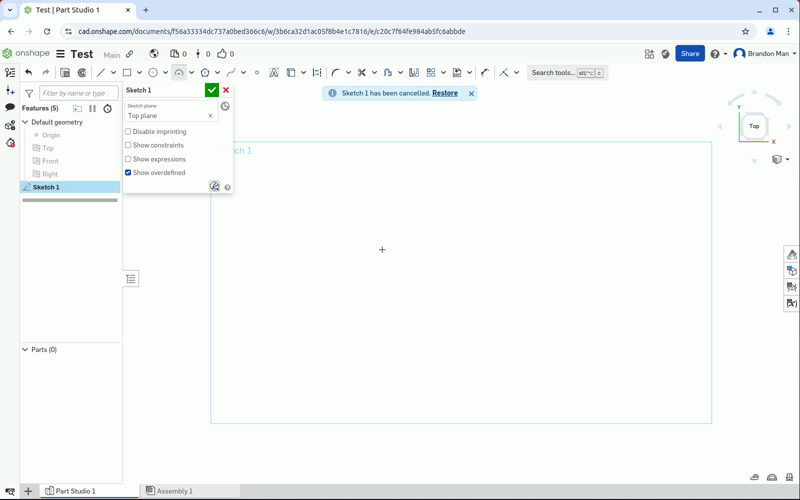
mouse_move(415, 281)
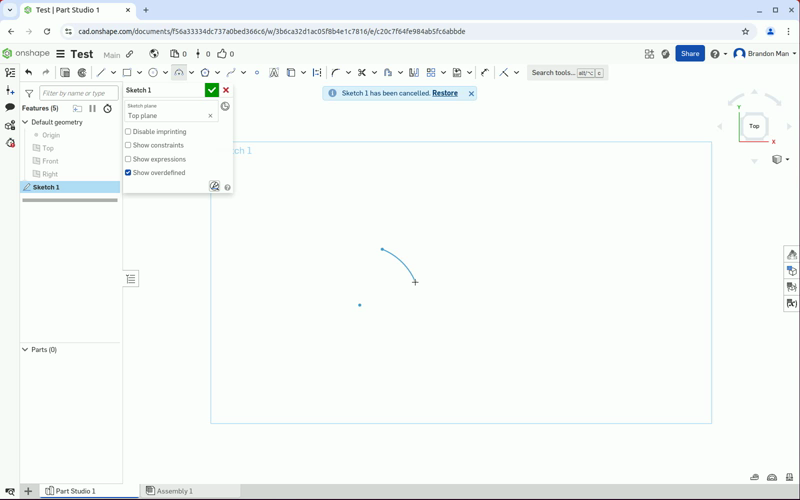
click(415, 281)
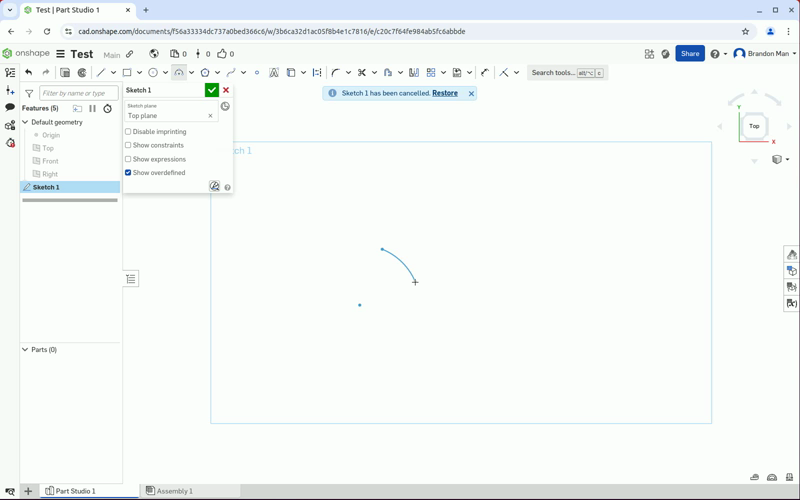
mouse_move(405, 258)
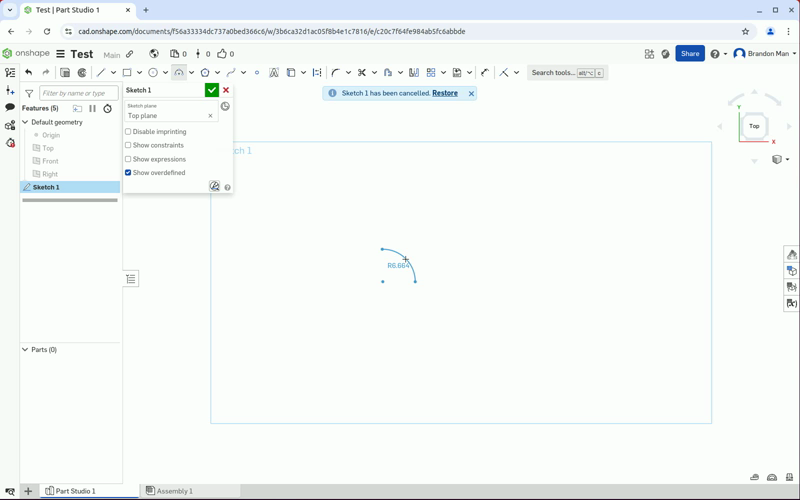
click(405, 258)
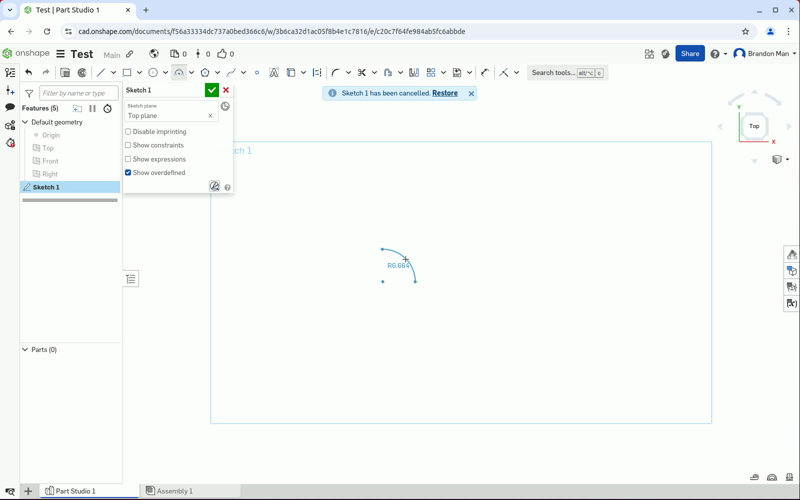
key_up(shift)
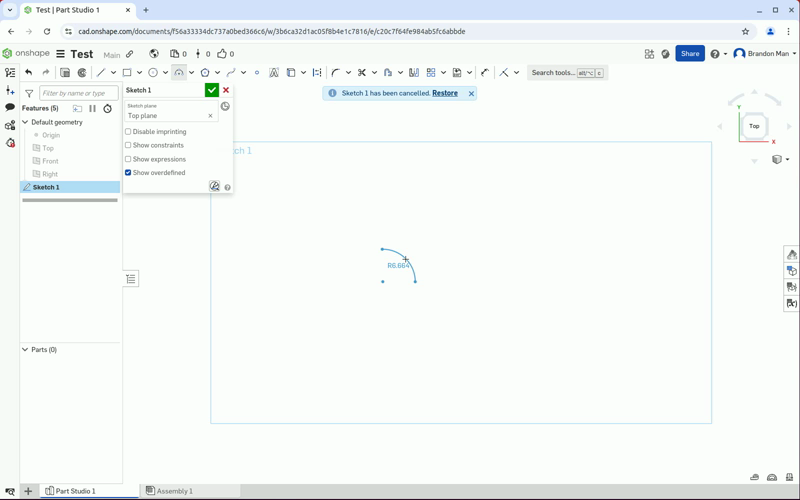
key(esc)
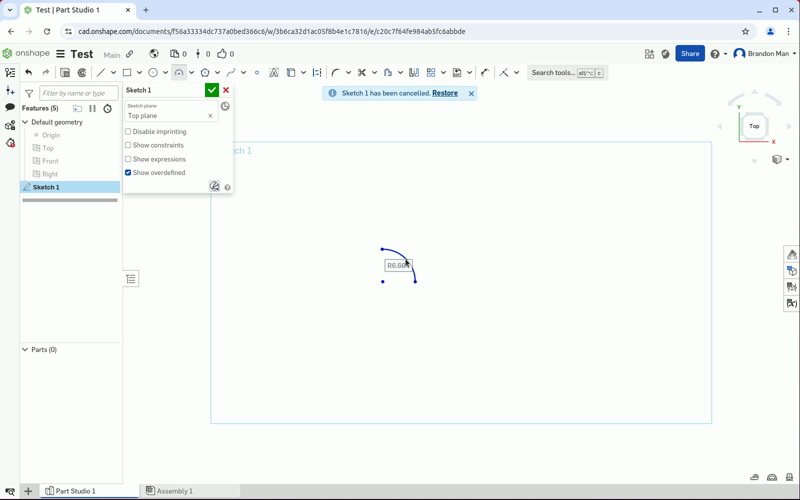
key(l)
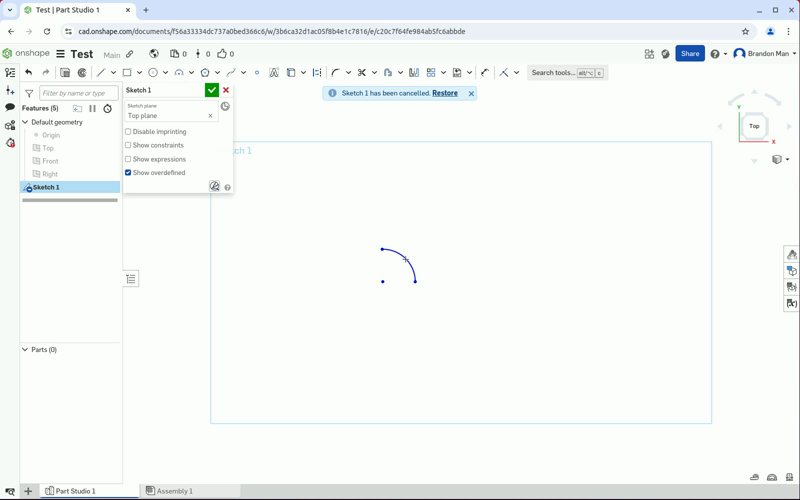
mouse_move(415, 281)
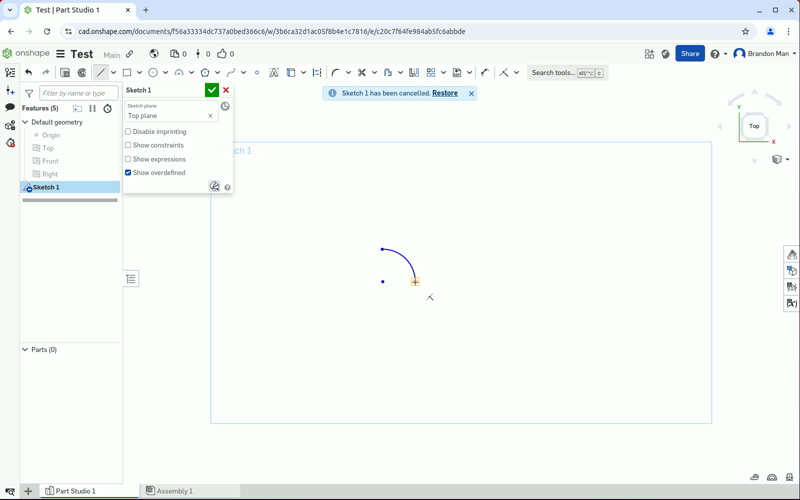
click(415, 281)
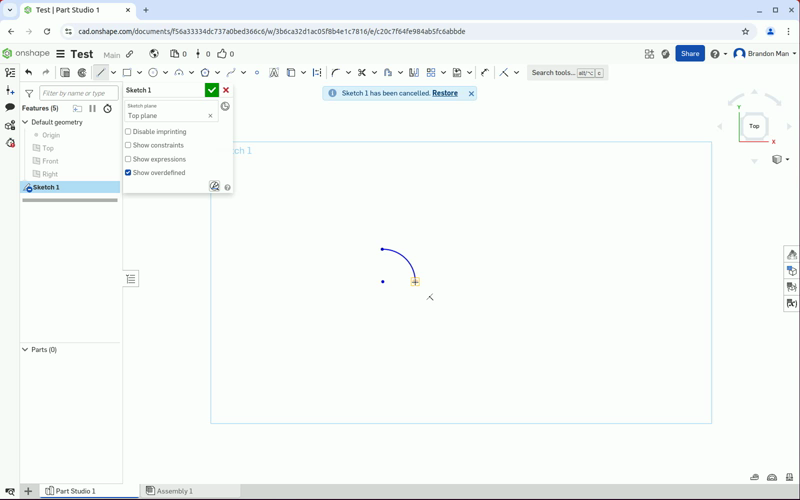
key_down(shift)
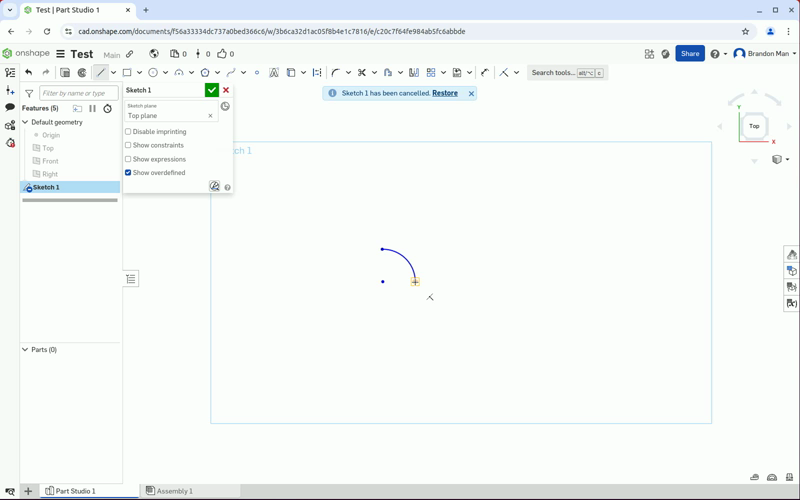
mouse_move(445, 281)
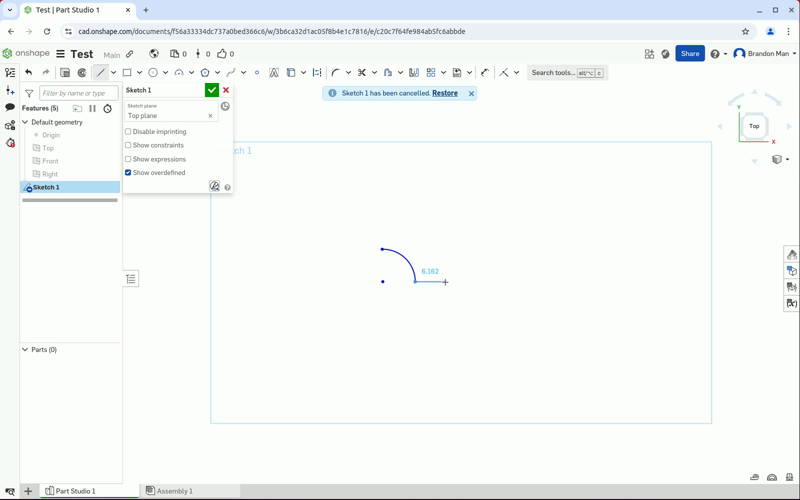
mouse_move(461, 281)
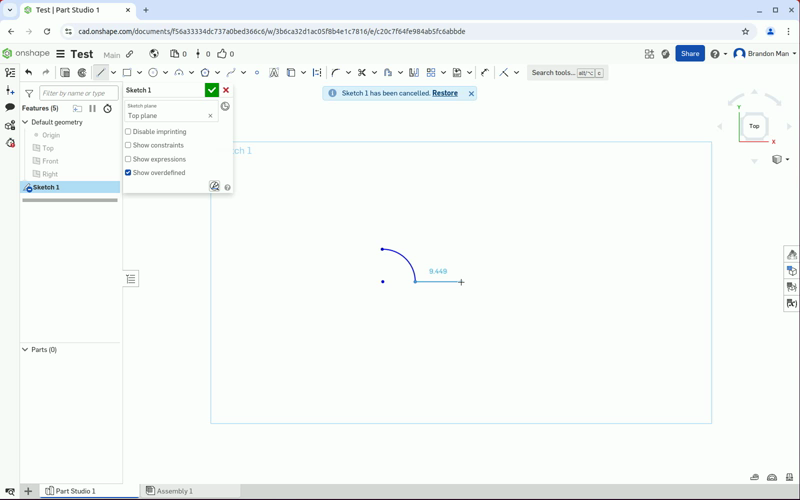
click(461, 281)
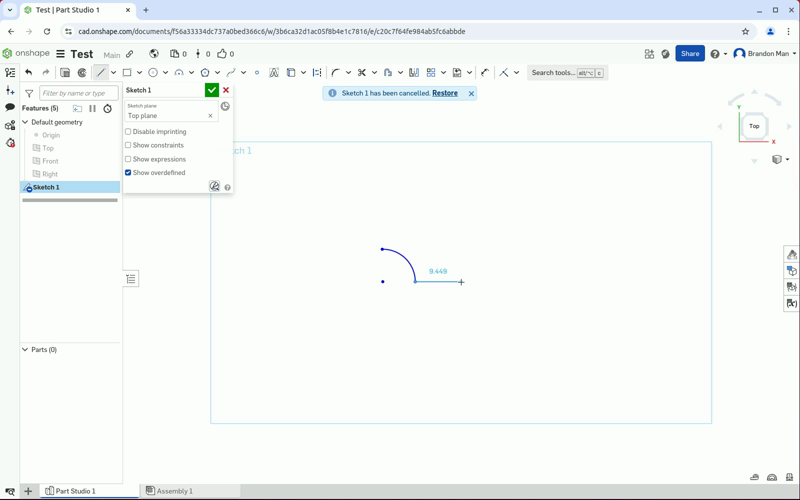
key_up(shift)
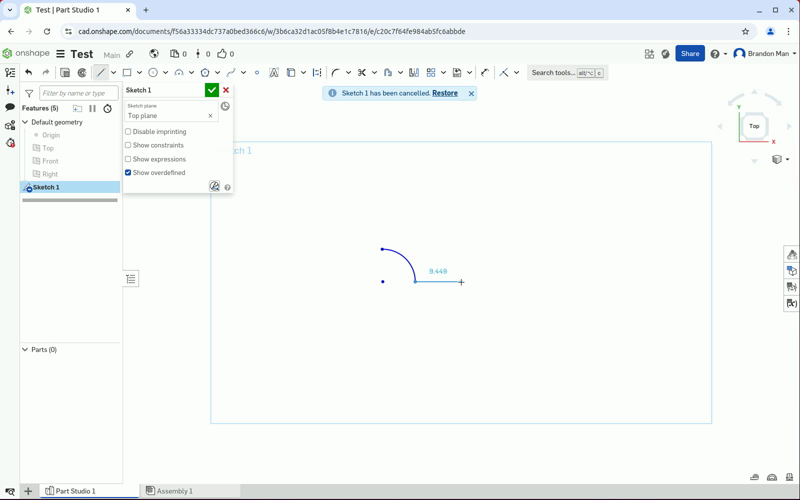
key_down(shift)
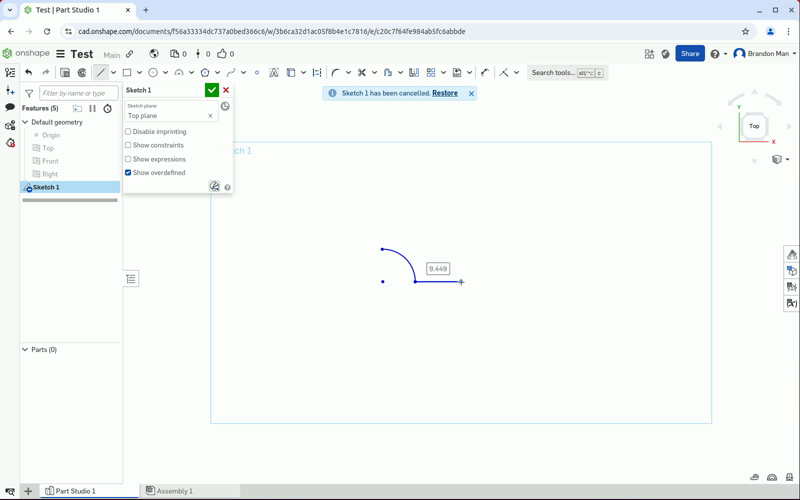
mouse_move(491, 281)
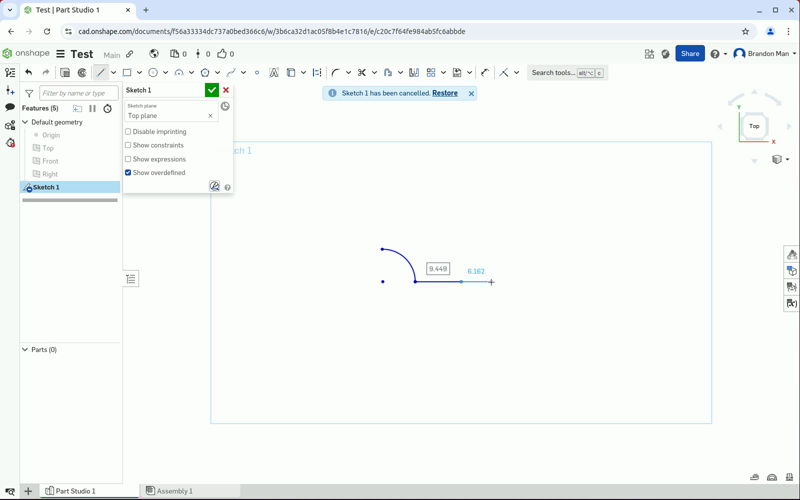
mouse_move(505, 281)
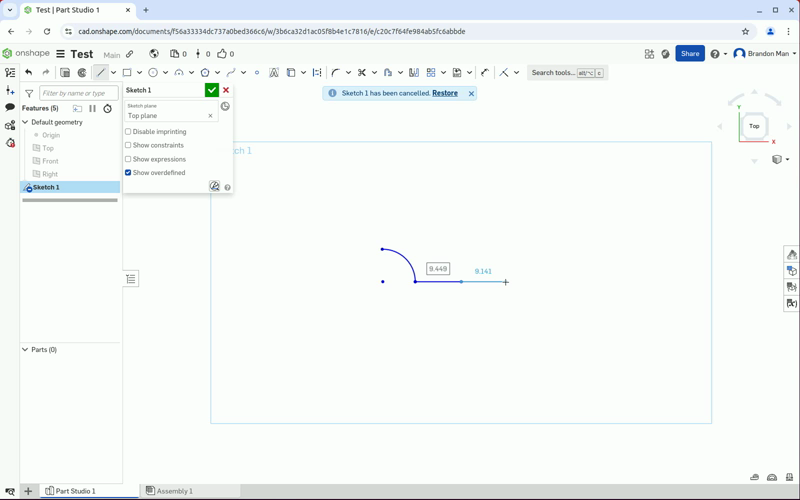
click(505, 281)
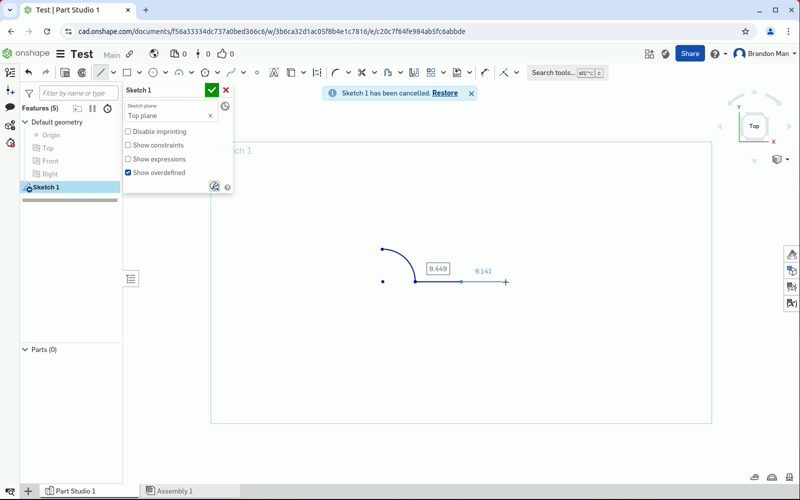
key_up(shift)
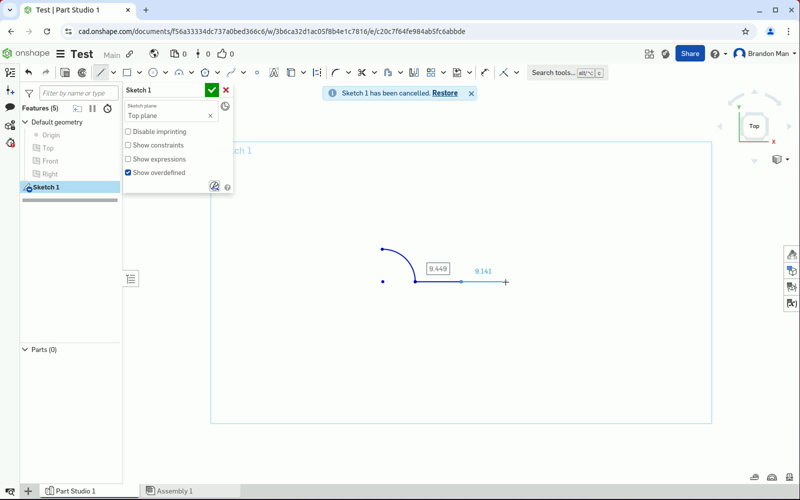
key(esc)
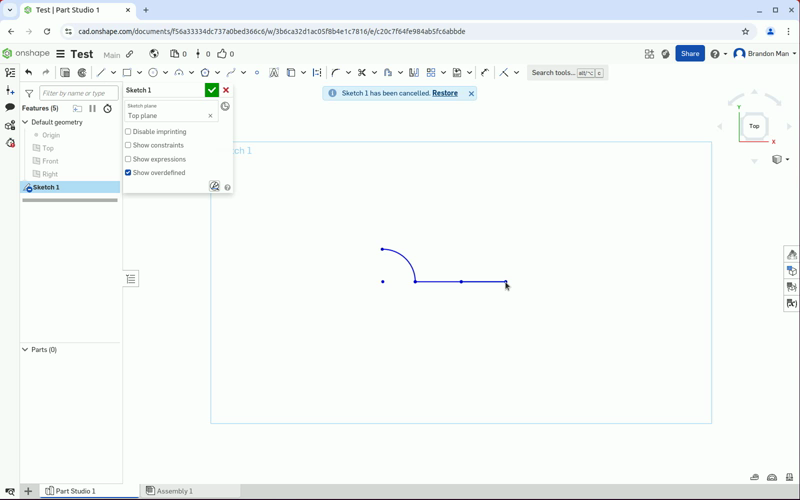
key(a)
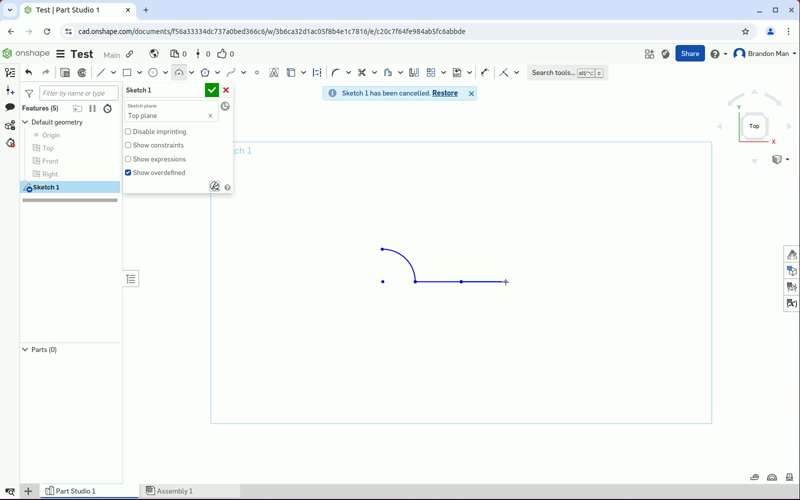
mouse_move(505, 281)
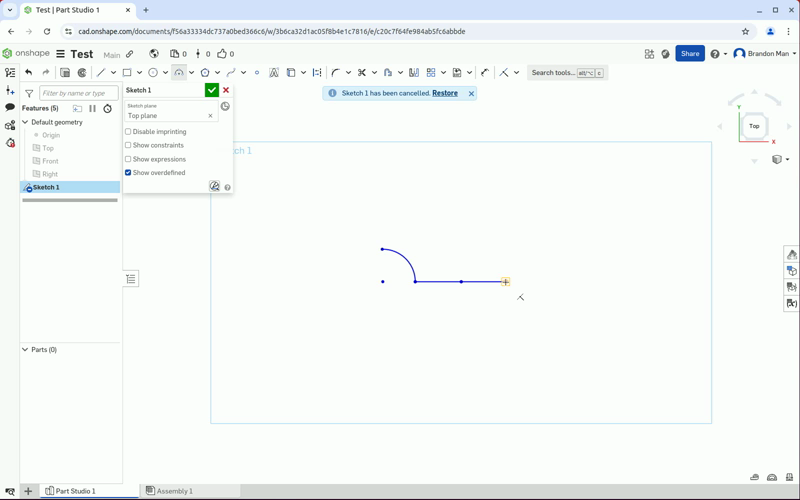
click(505, 281)
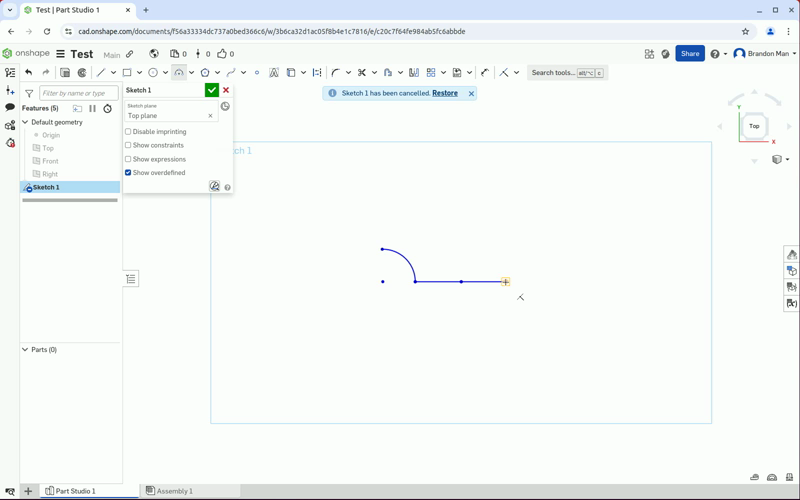
key_down(shift)
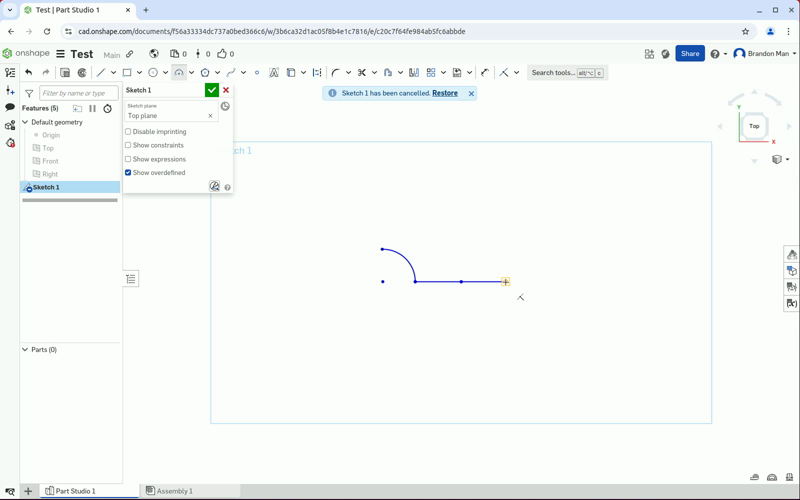
mouse_move(538, 249)
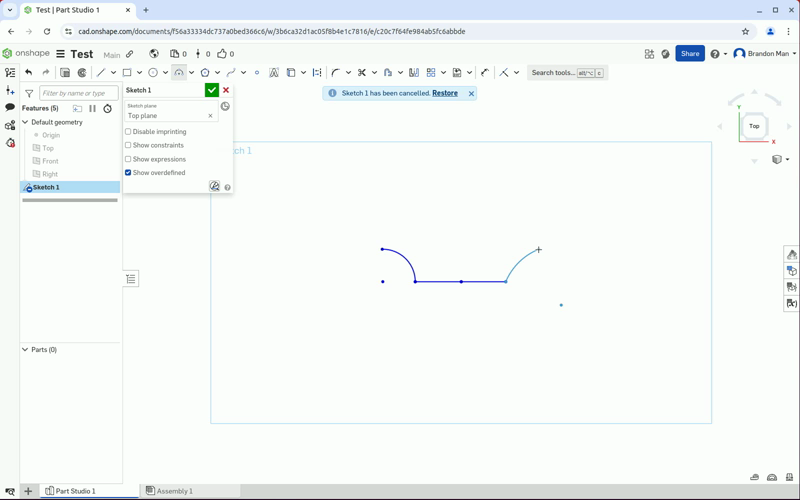
click(538, 249)
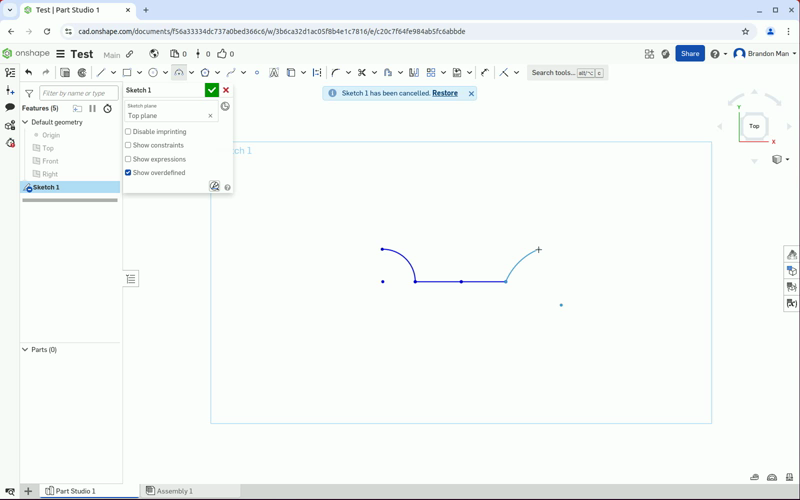
mouse_move(515, 258)
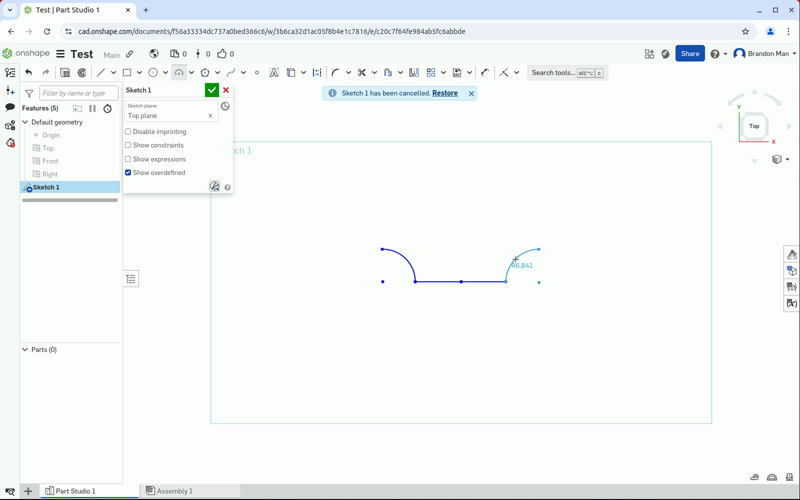
click(515, 258)
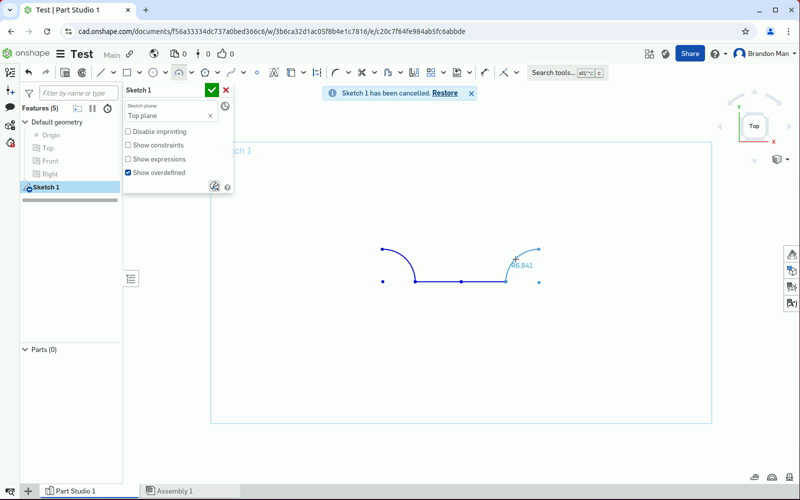
key_up(shift)
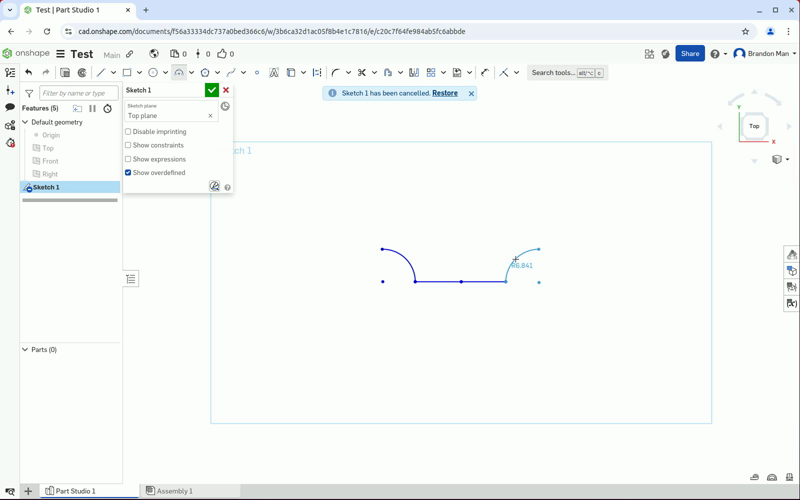
key(esc)
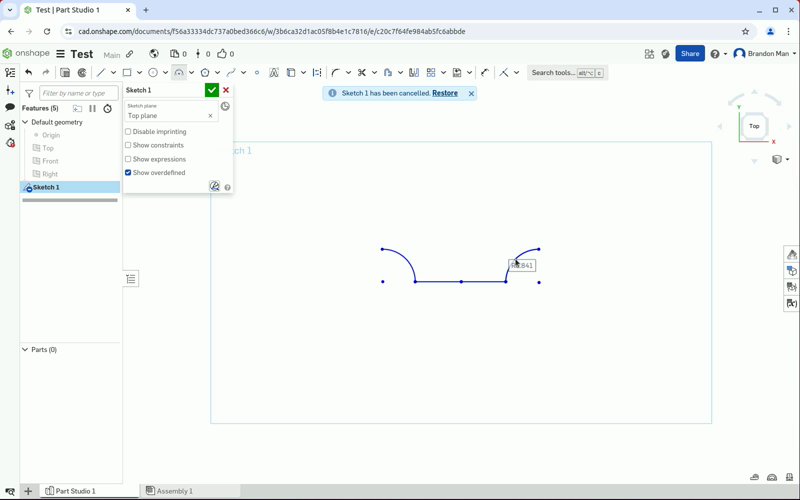
key(l)
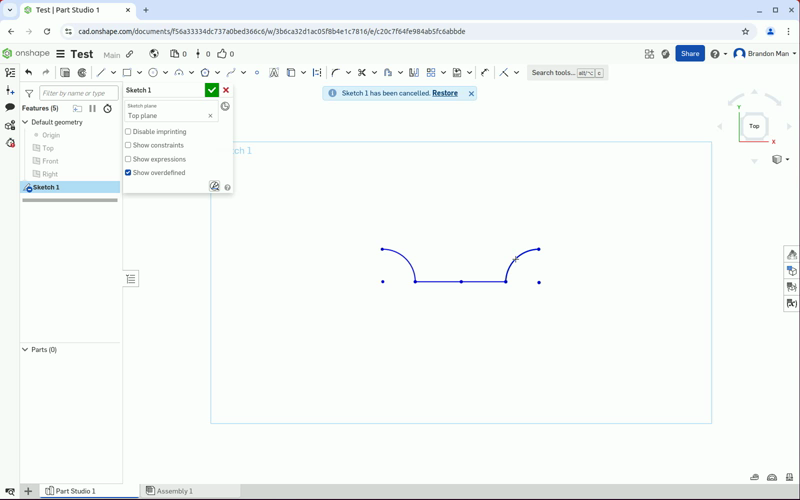
mouse_move(538, 249)
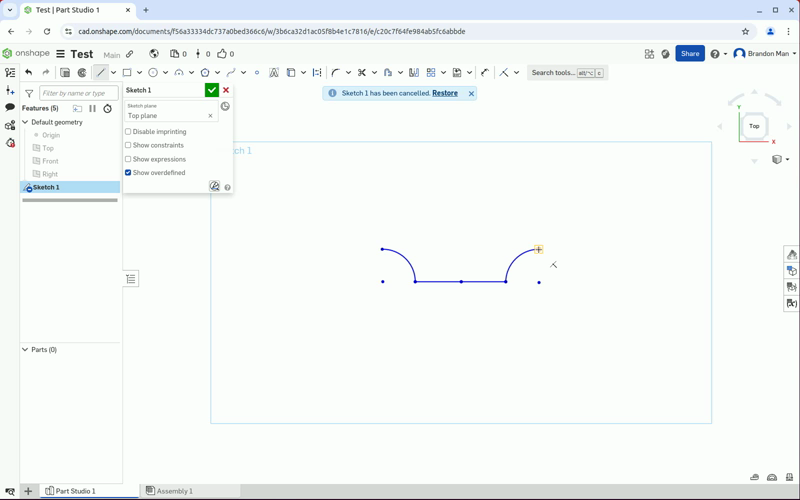
click(538, 249)
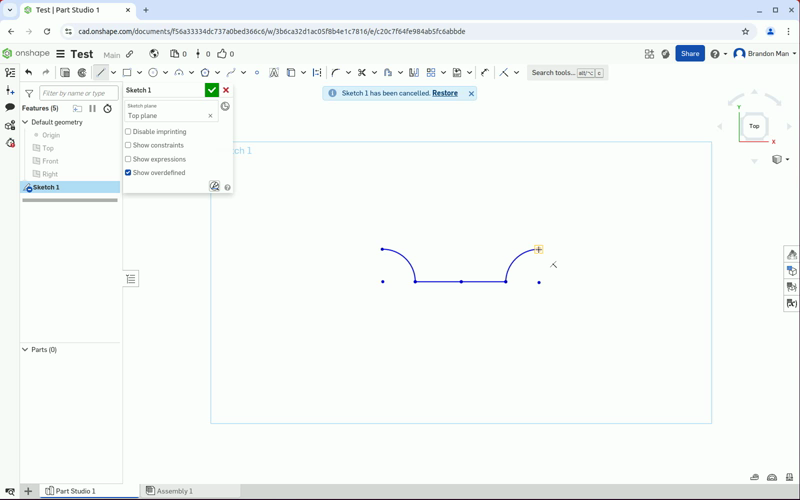
key_down(shift)
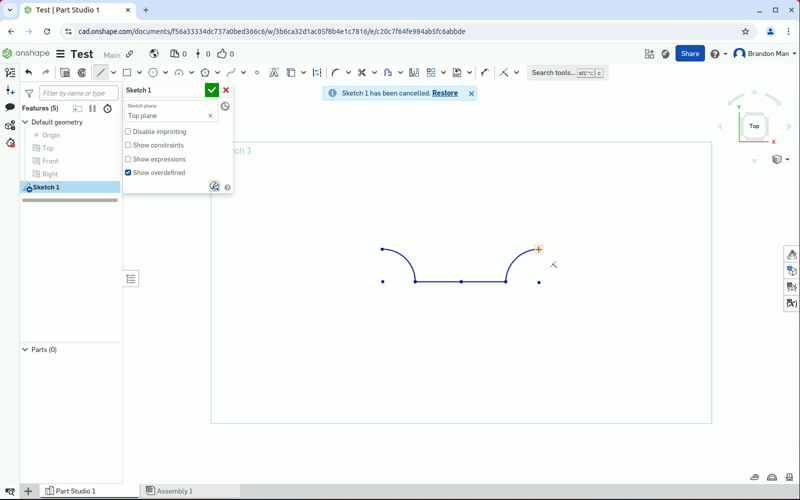
mouse_move(382, 249)
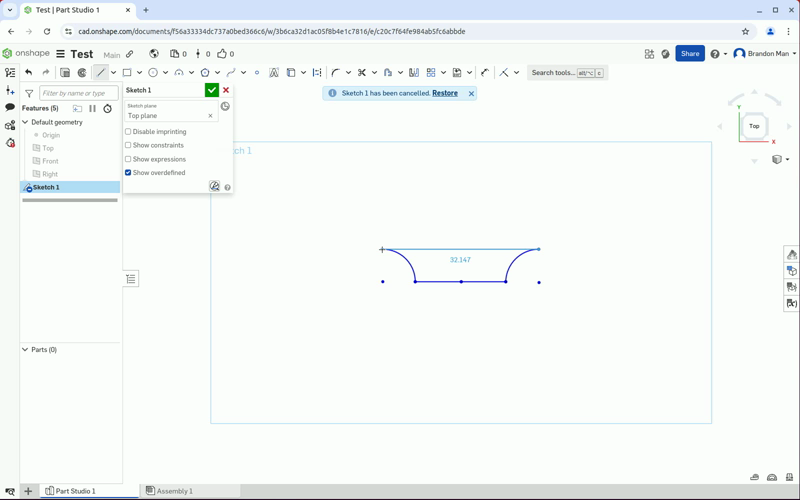
key_up(shift)
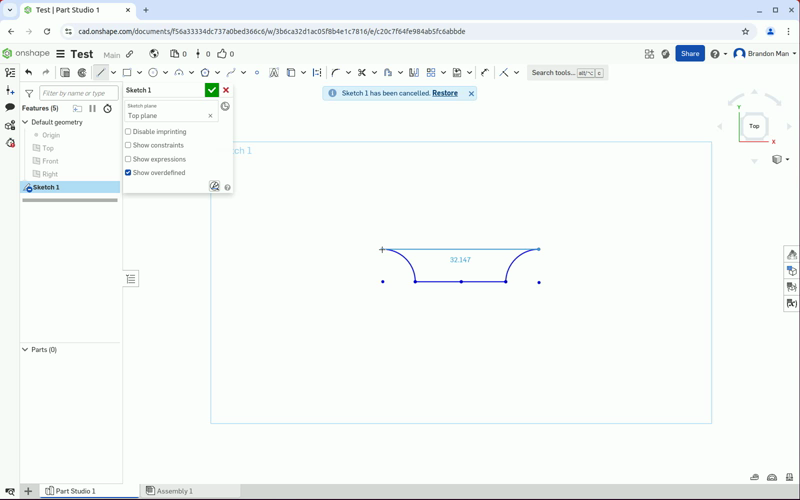
click(382, 249)
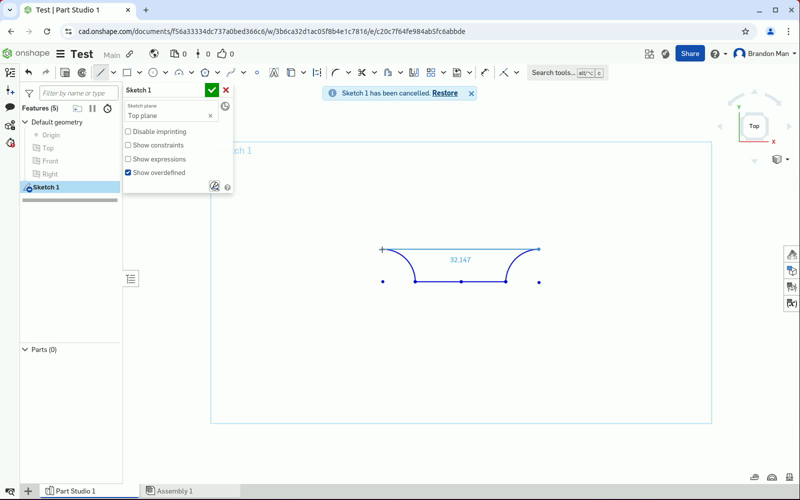
key(esc)
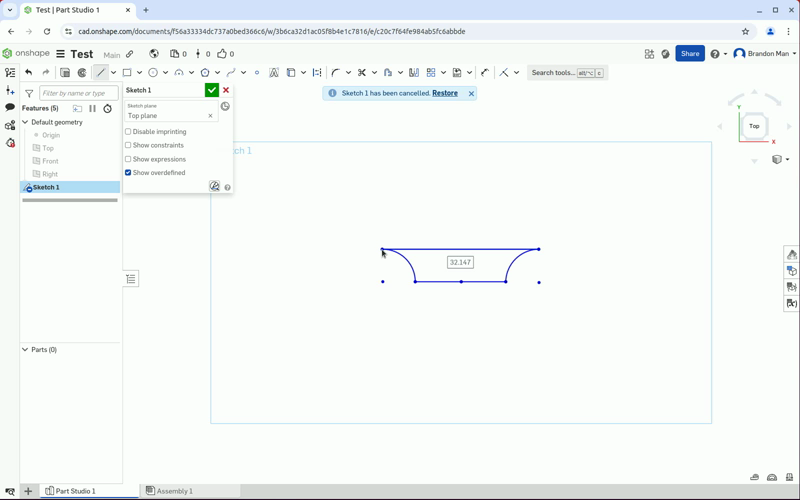
mouse_move(429, 265)
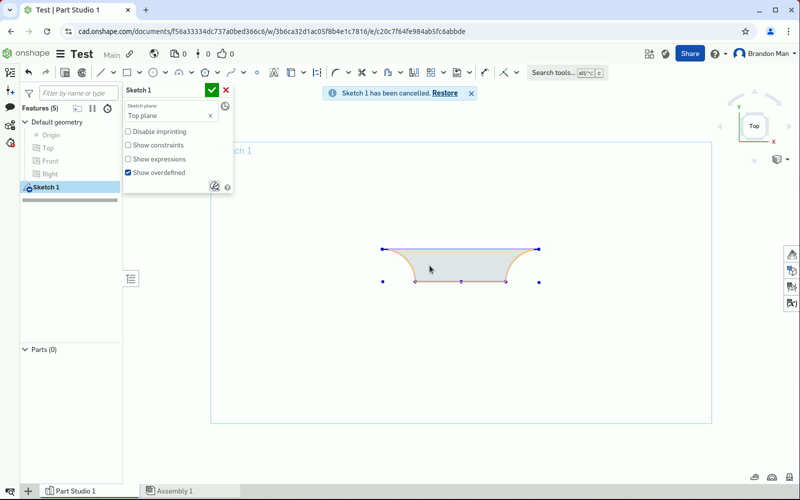
click(429, 265)
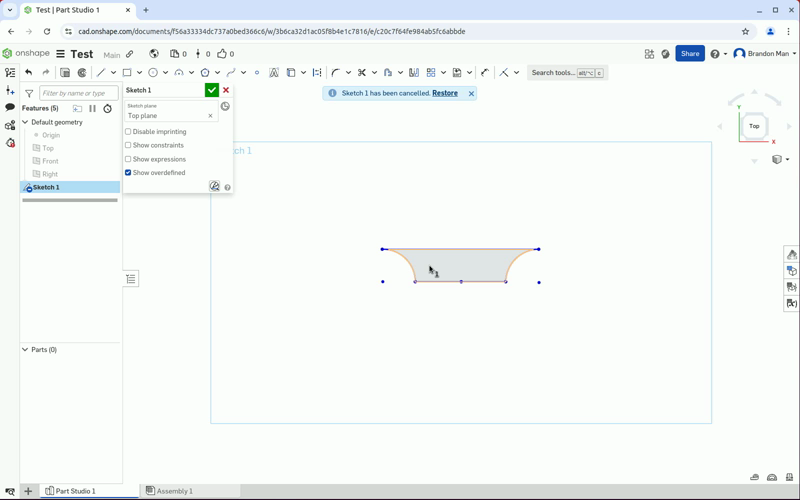
mouse_move(73, 352)
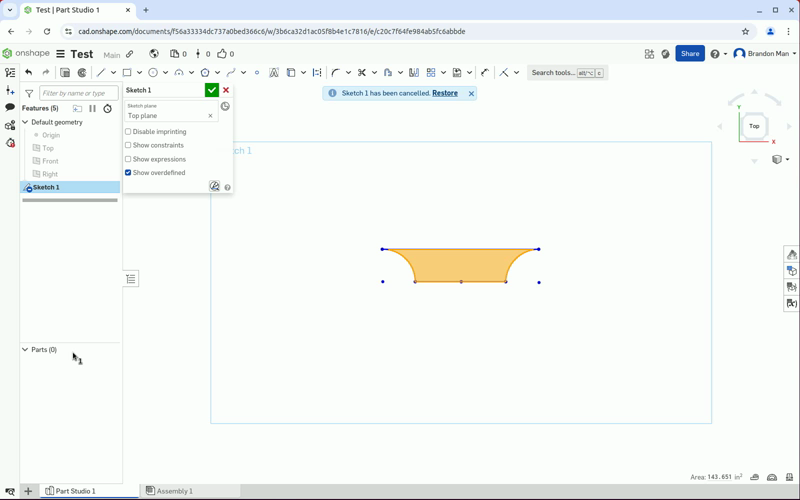
key(shift+y)
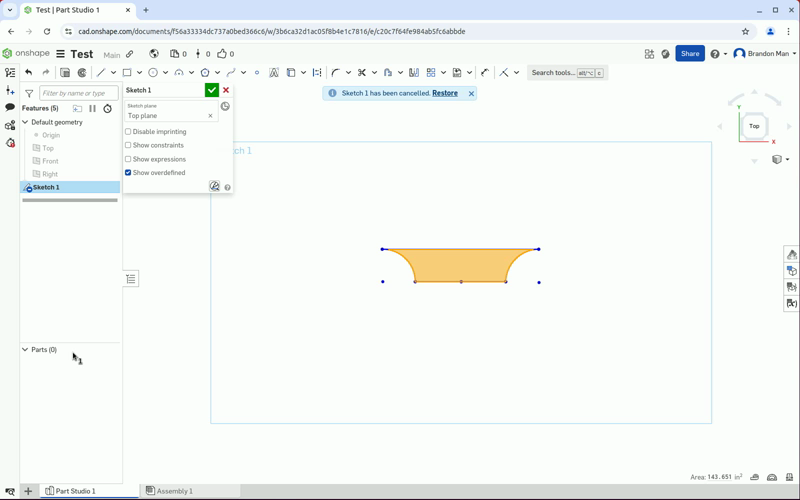
key(shift+e)
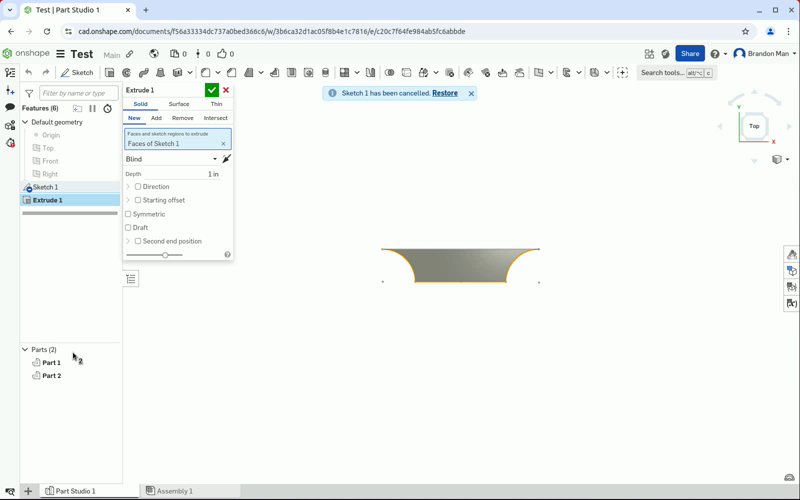
mouse_move(143, 106)
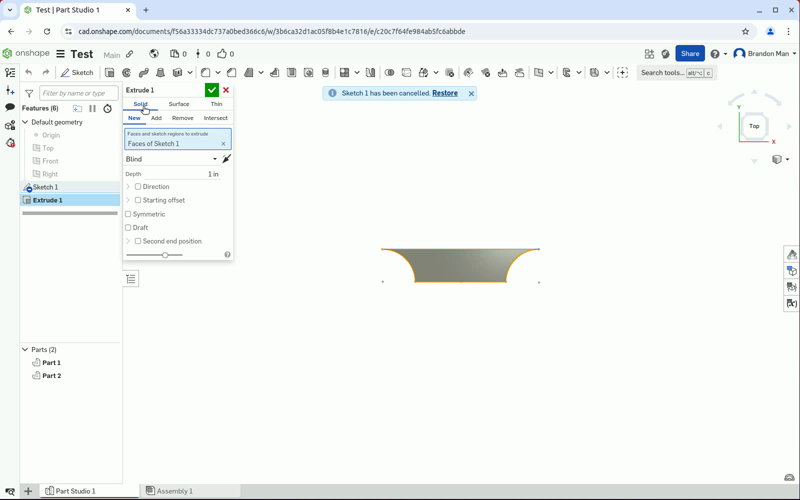
click(143, 106)
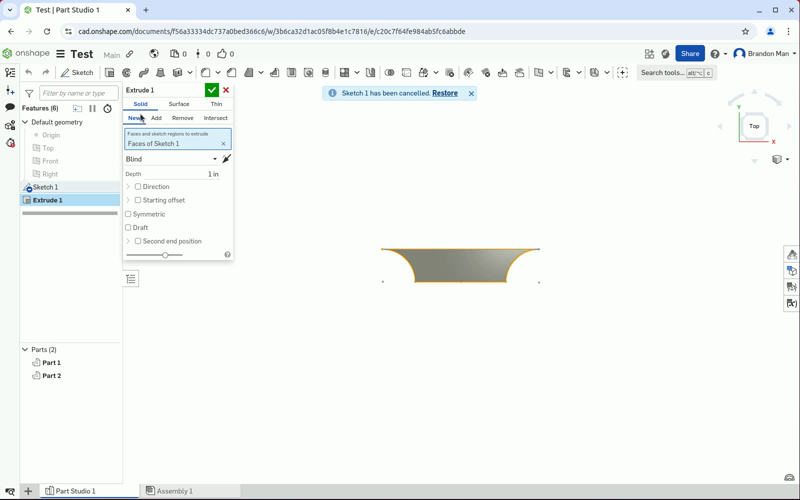
mouse_move(137, 120)
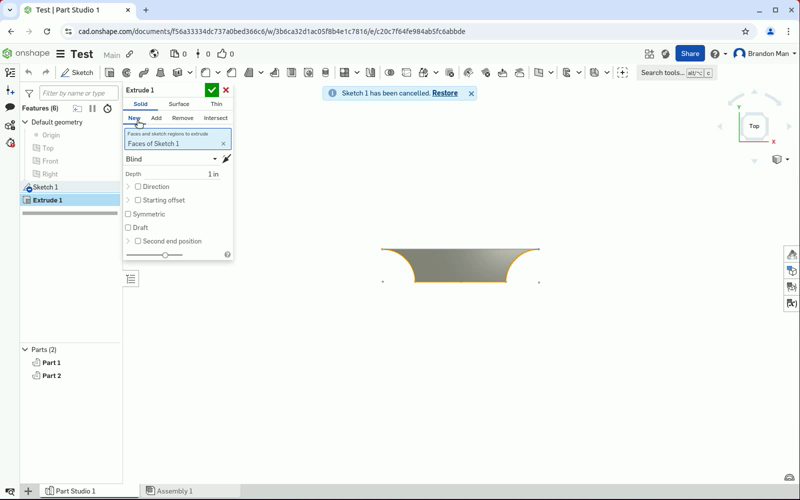
click(137, 120)
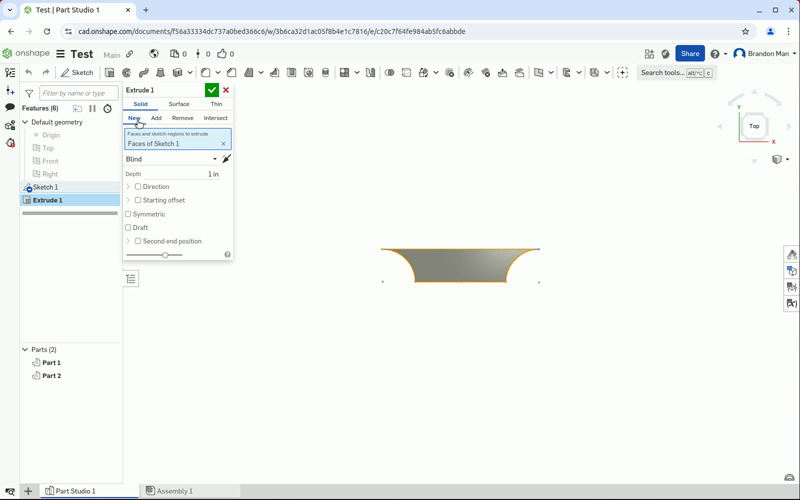
key(tab, 4)
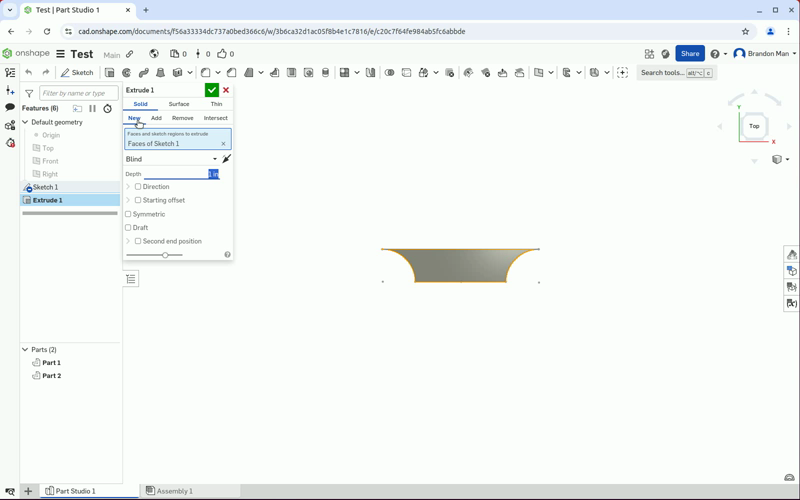
text(4.574)
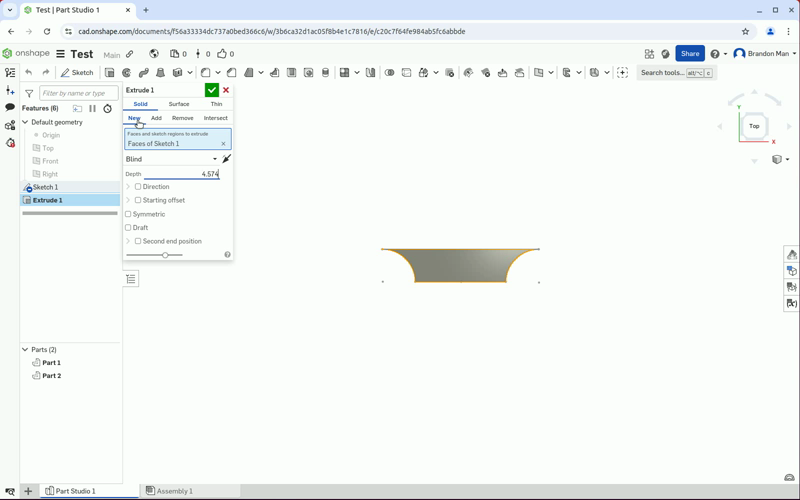
key(enter)
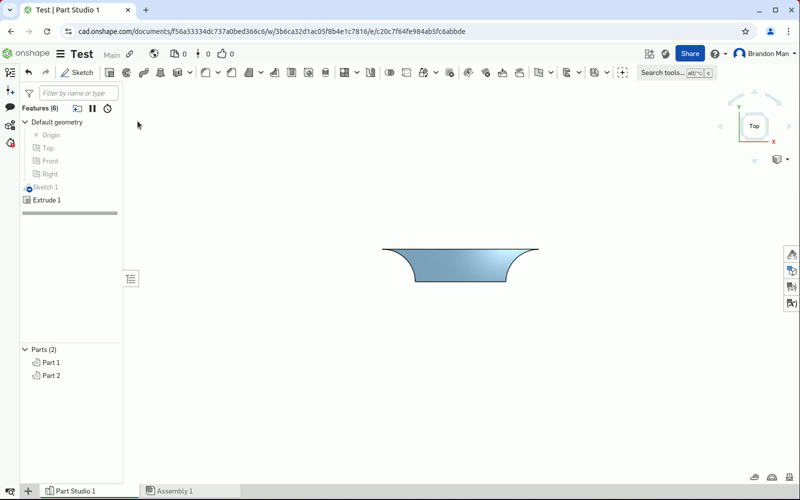
key(shift+h)
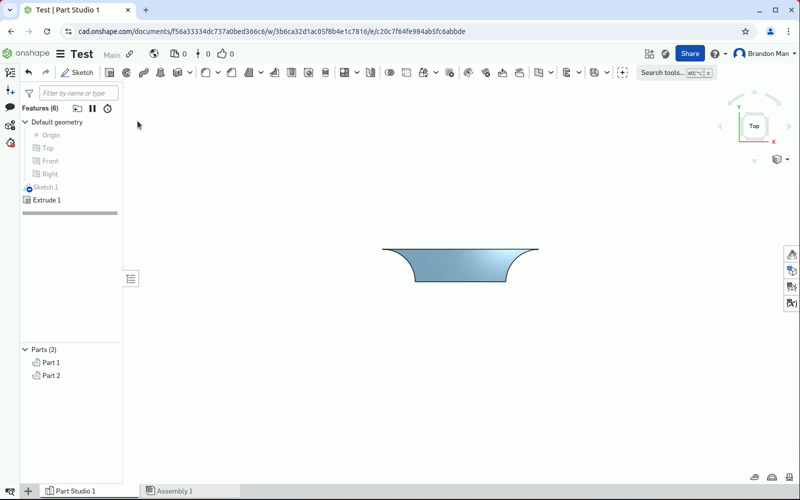
key(shift+h)
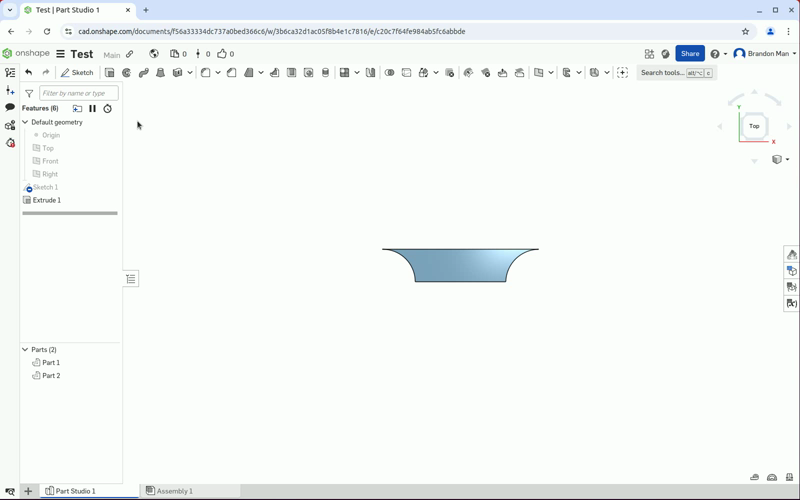
mouse_move(73, 189)
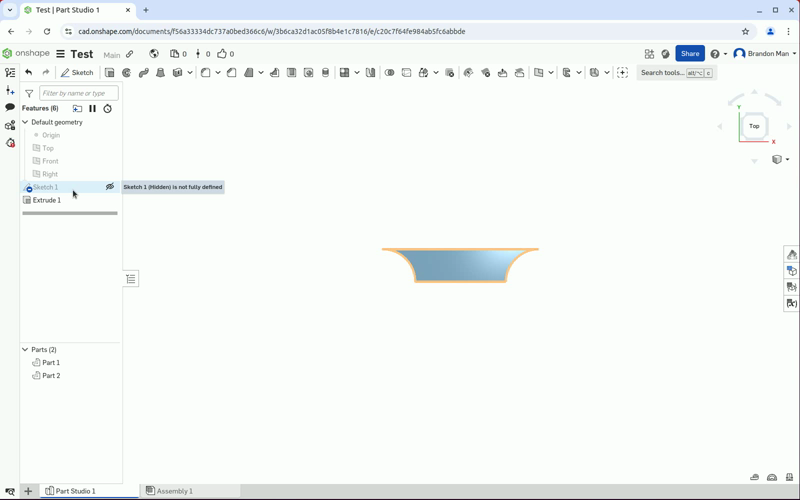
click(73, 189)
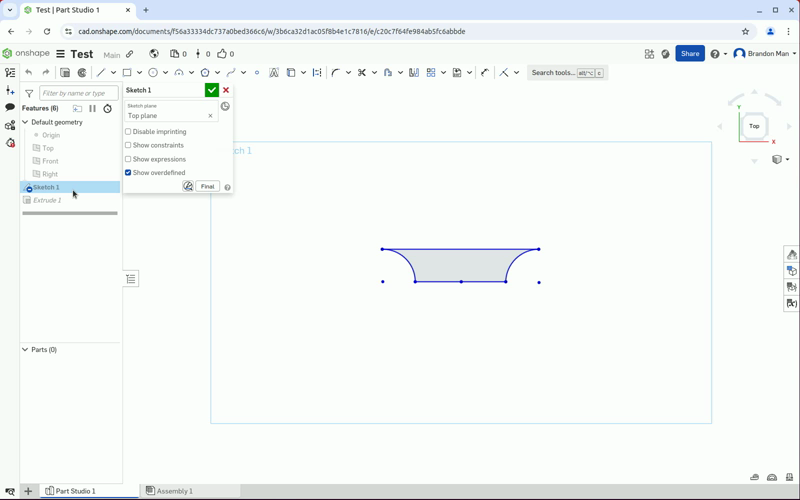
mouse_move(229, 92)
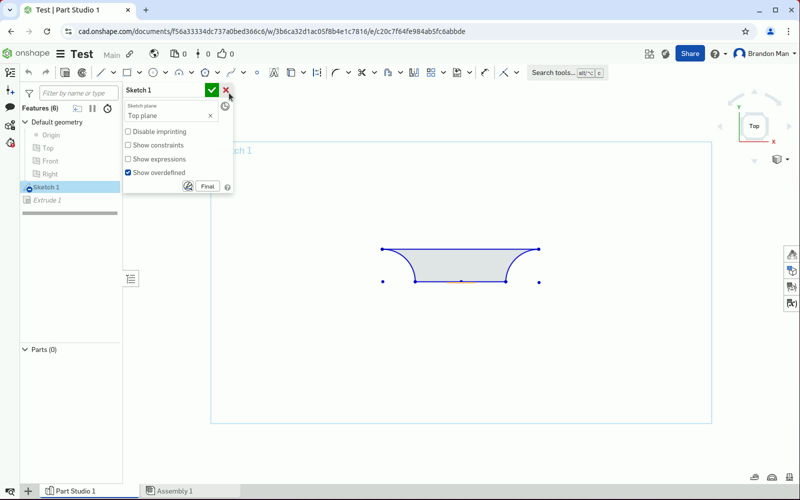
click(229, 92)
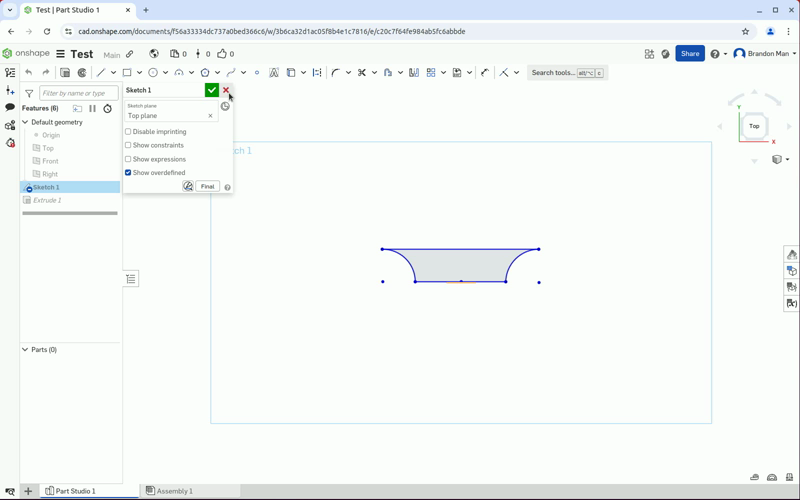
key(shift+s)
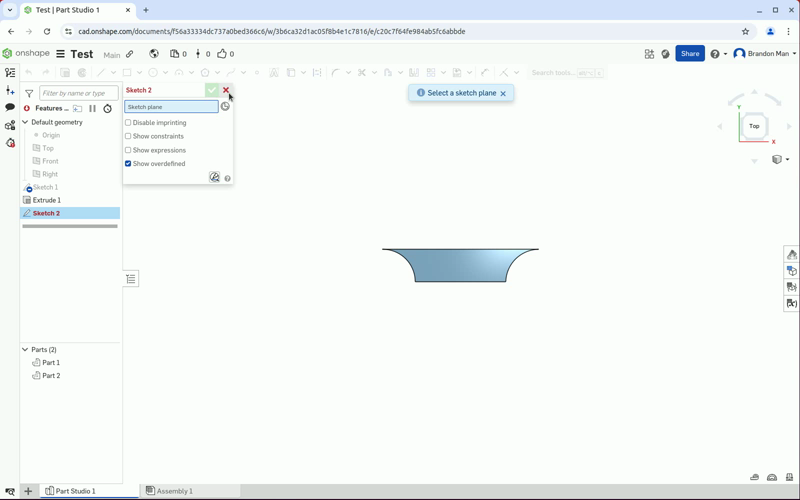
mouse_move(73, 150)
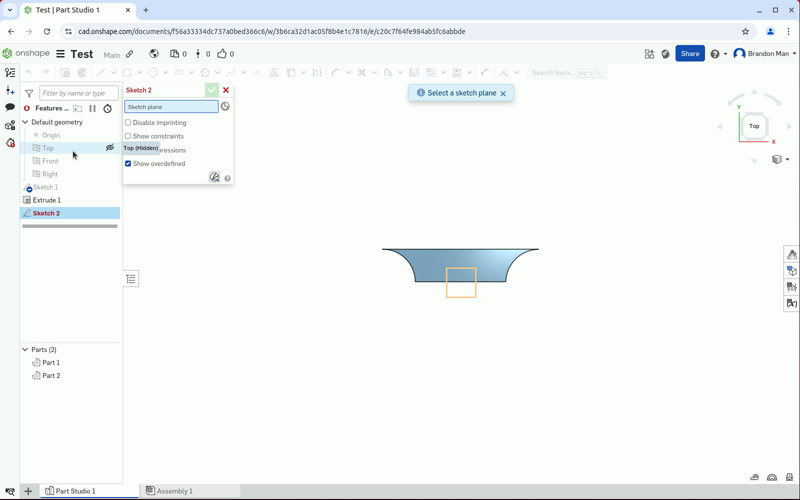
click(73, 150)
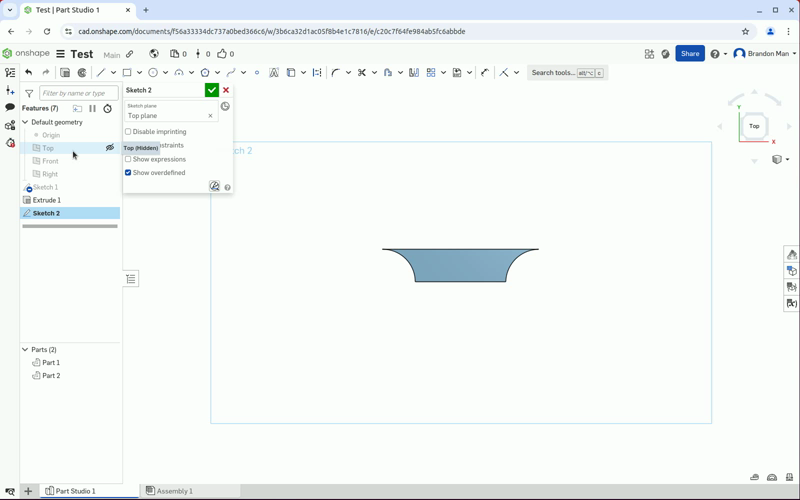
mouse_move(73, 352)
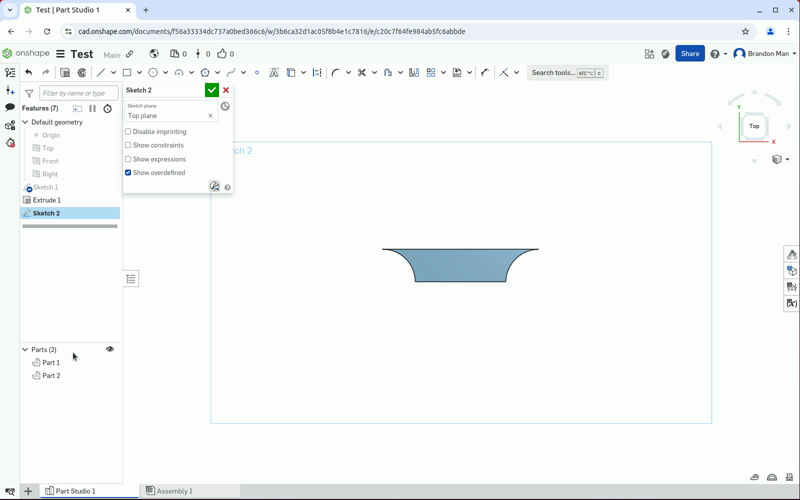
key(y)
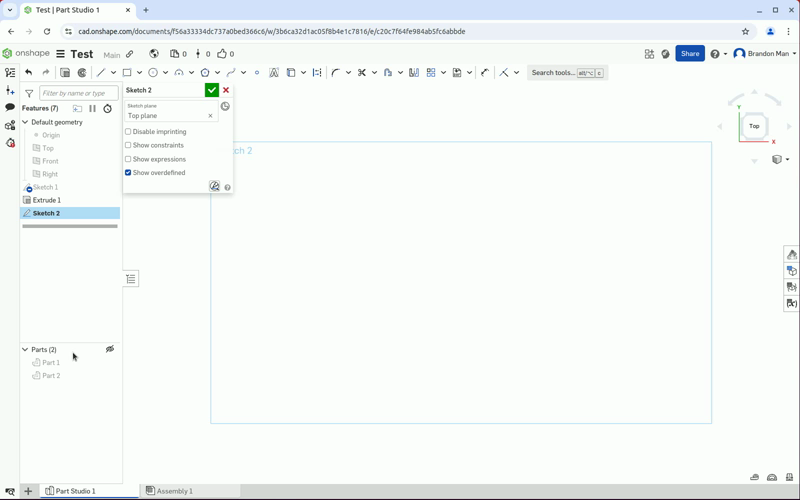
key(l)
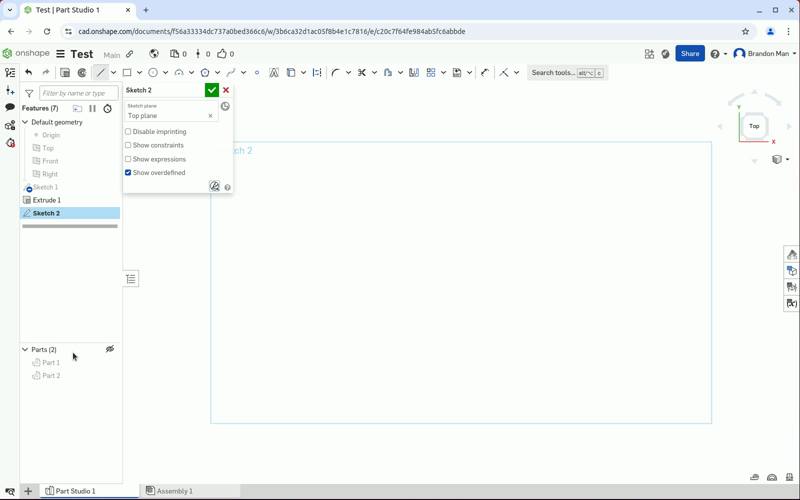
key_down(shift)
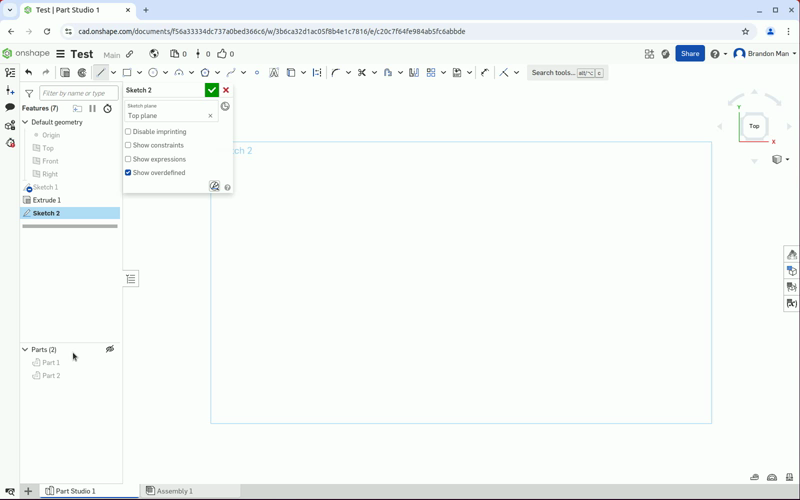
mouse_move(382, 316)
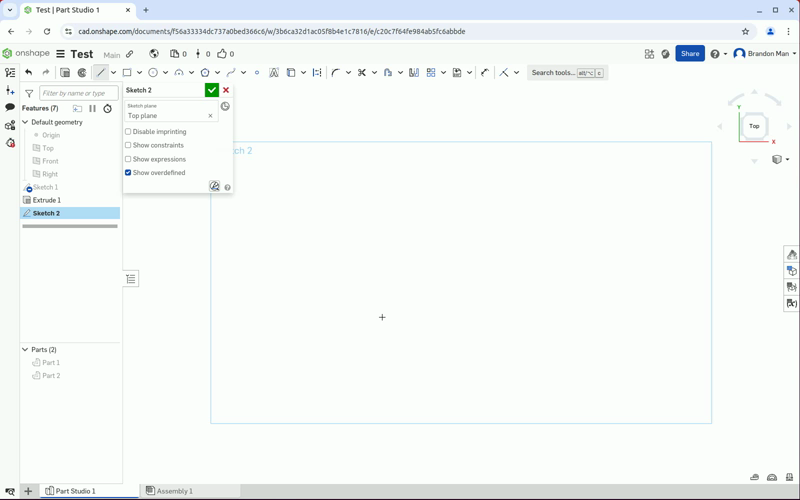
click(382, 316)
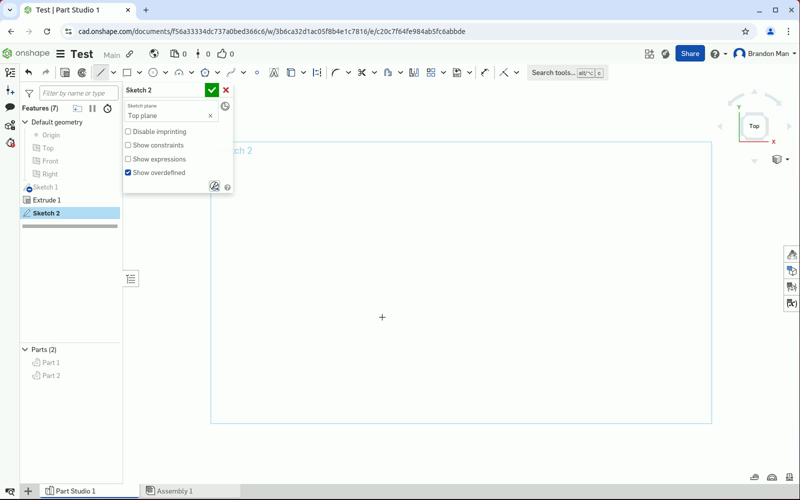
key_up(shift)
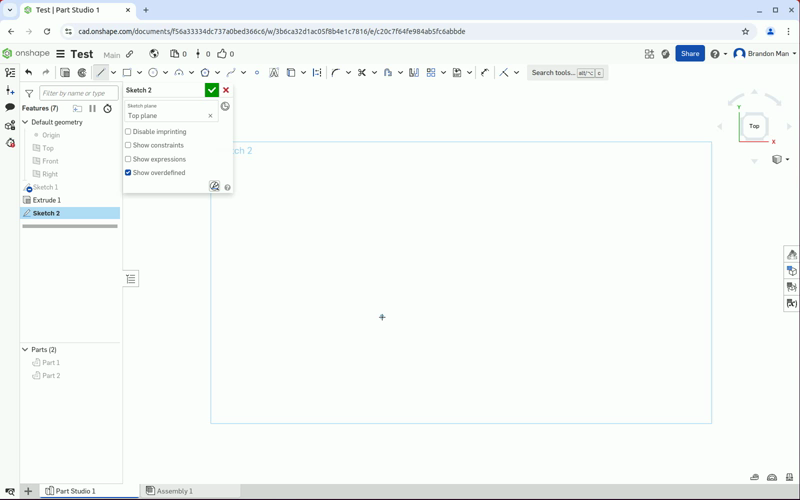
key_down(shift)
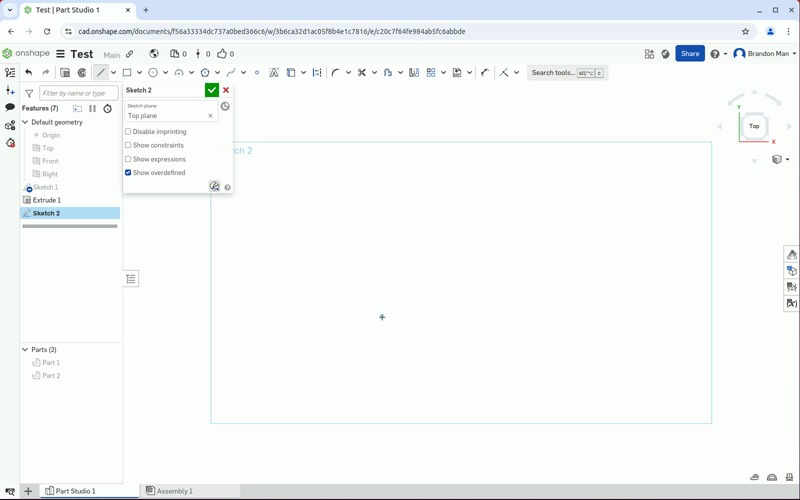
mouse_move(538, 316)
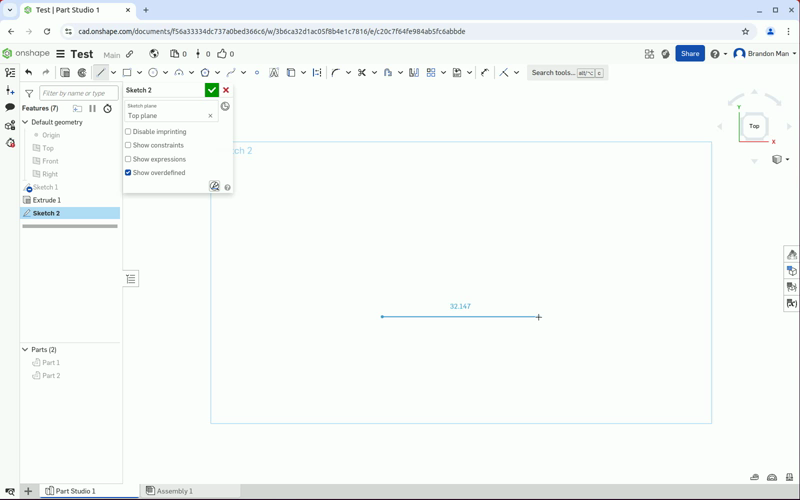
click(538, 316)
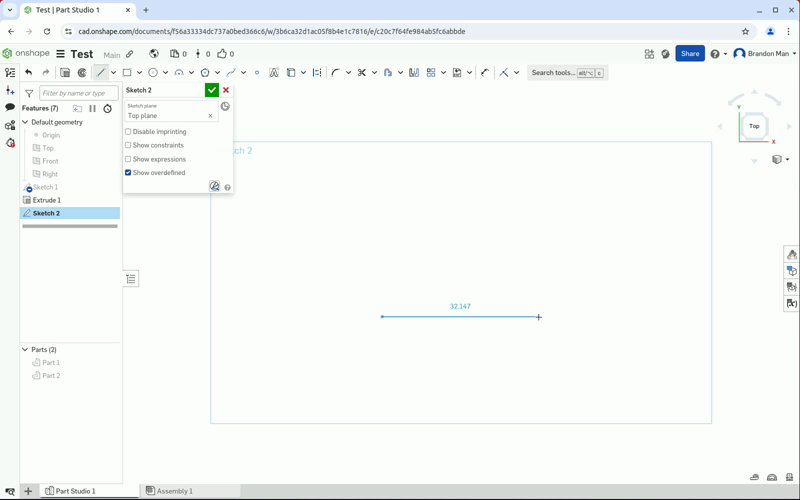
key_up(shift)
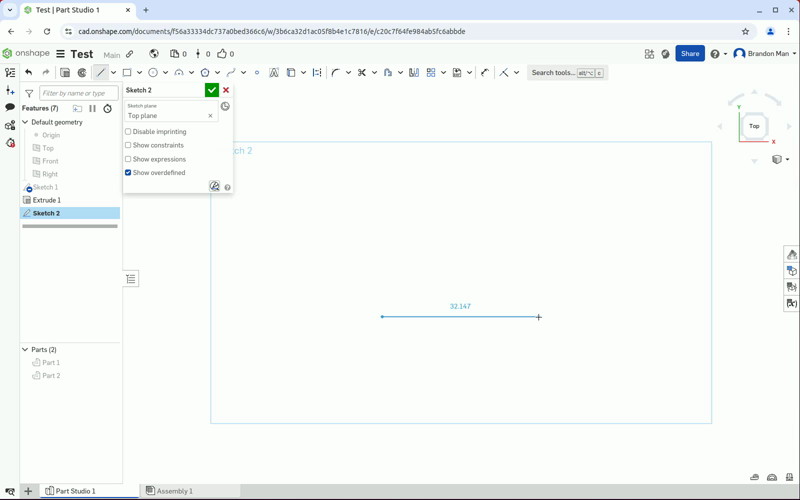
key(esc)
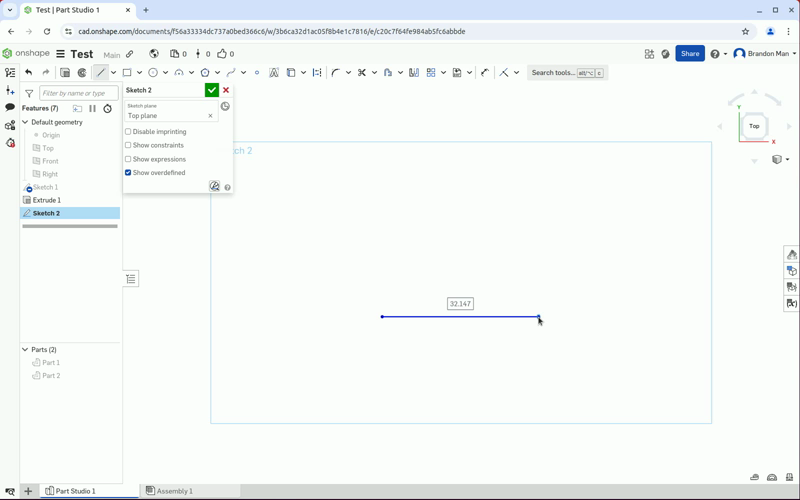
key(a)
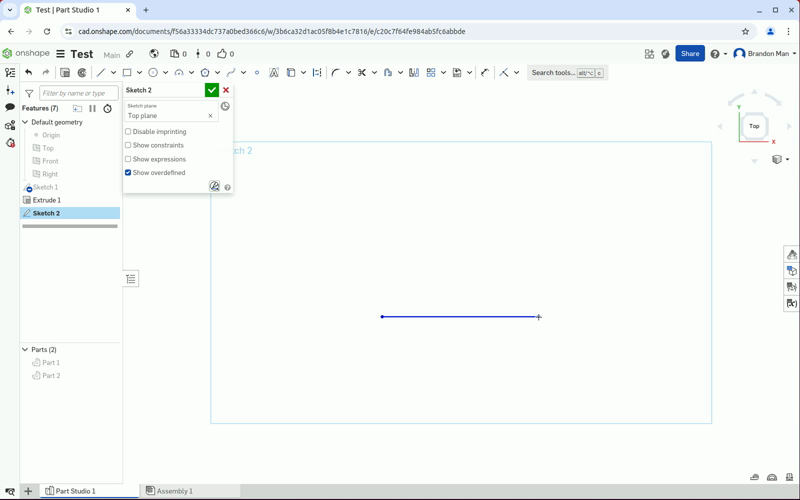
mouse_move(538, 316)
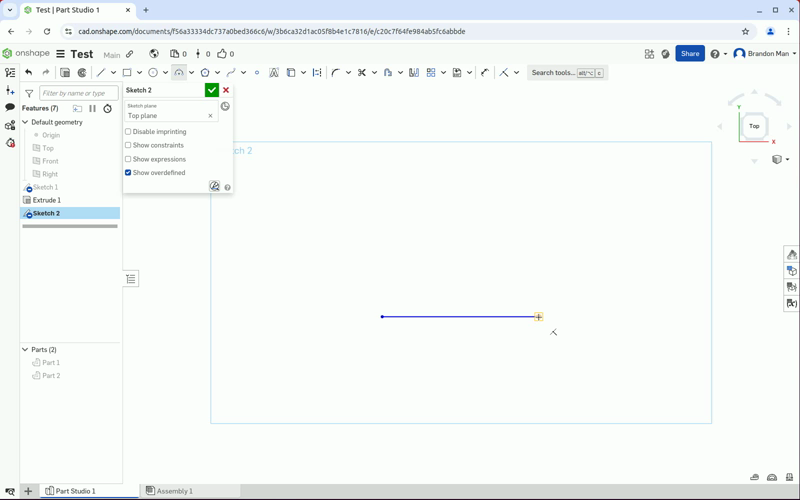
click(538, 316)
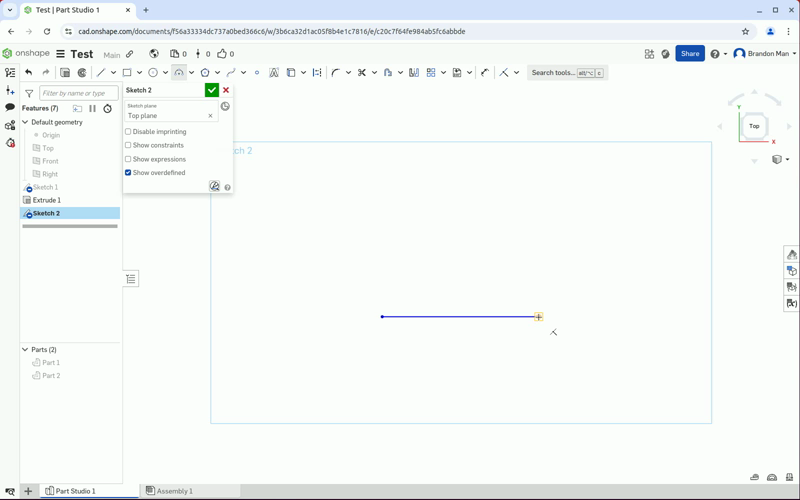
key_down(shift)
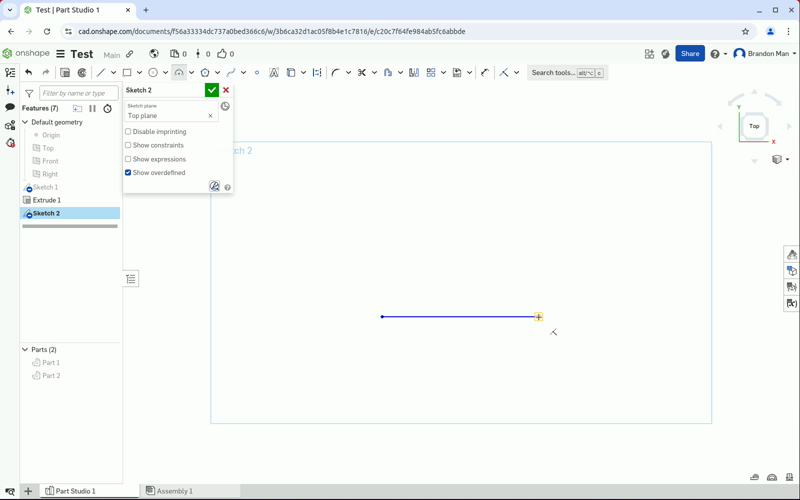
mouse_move(505, 284)
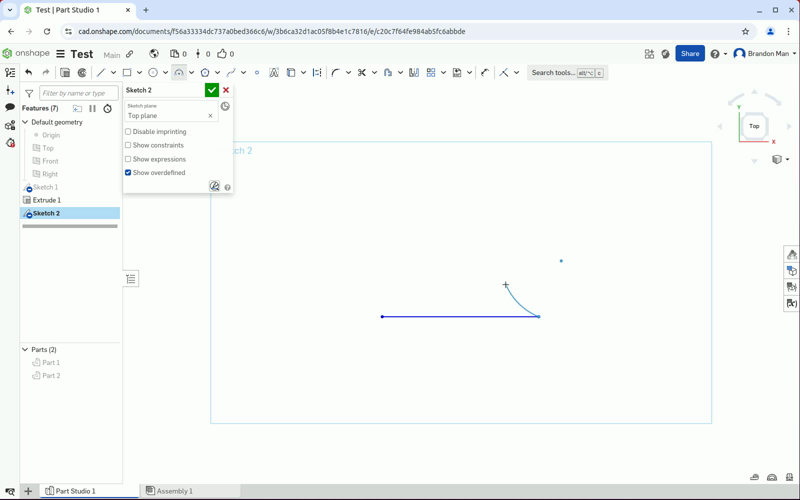
click(505, 284)
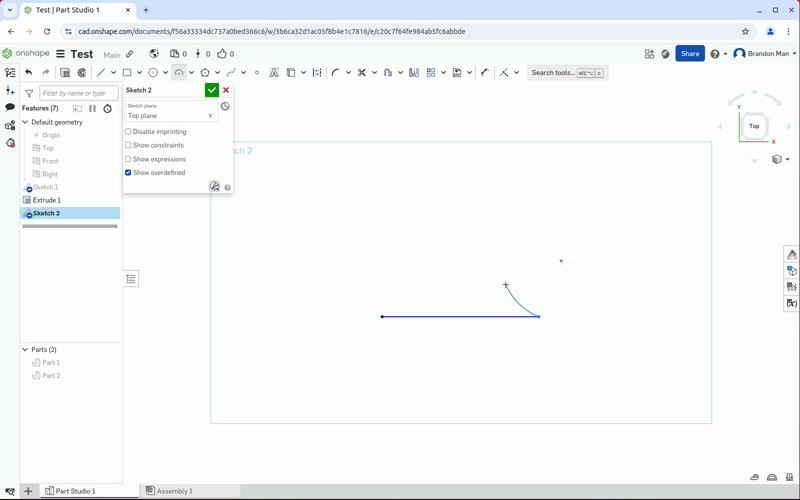
mouse_move(515, 307)
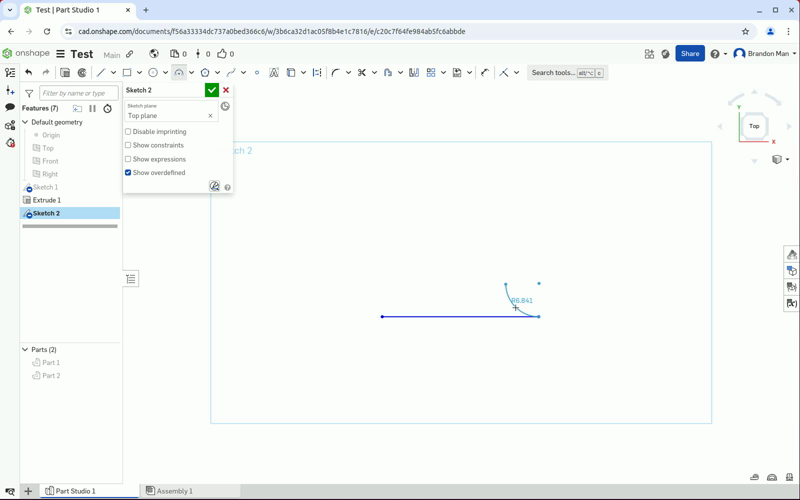
click(515, 307)
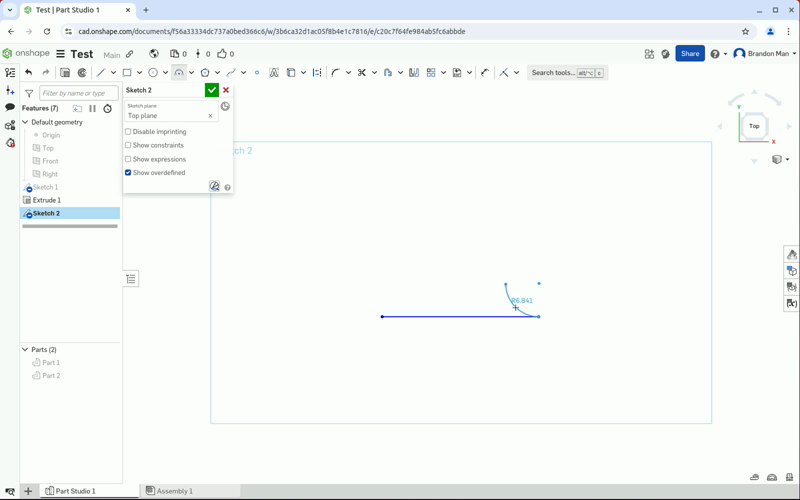
key_up(shift)
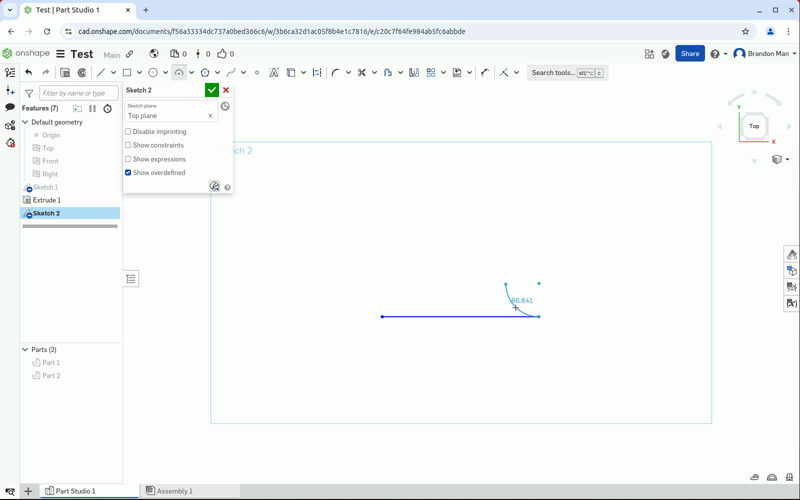
key(esc)
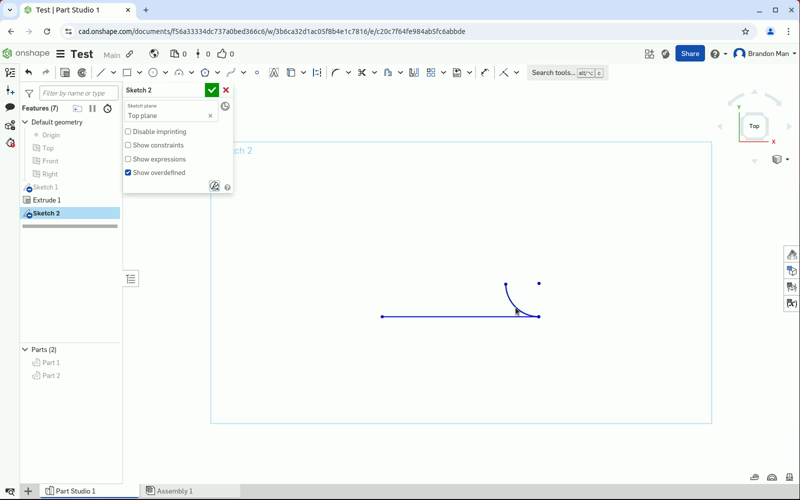
key(l)
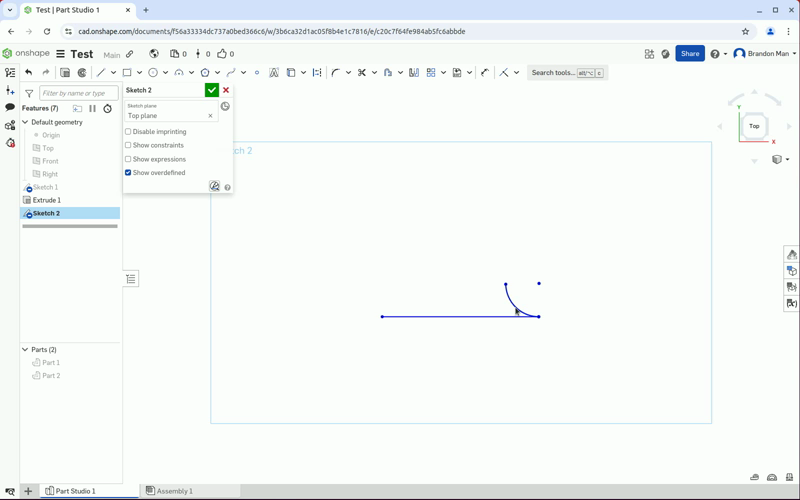
mouse_move(505, 284)
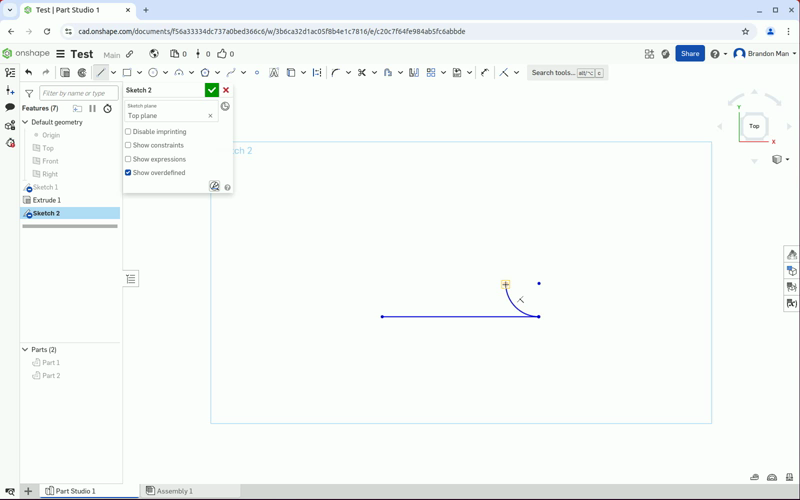
click(505, 284)
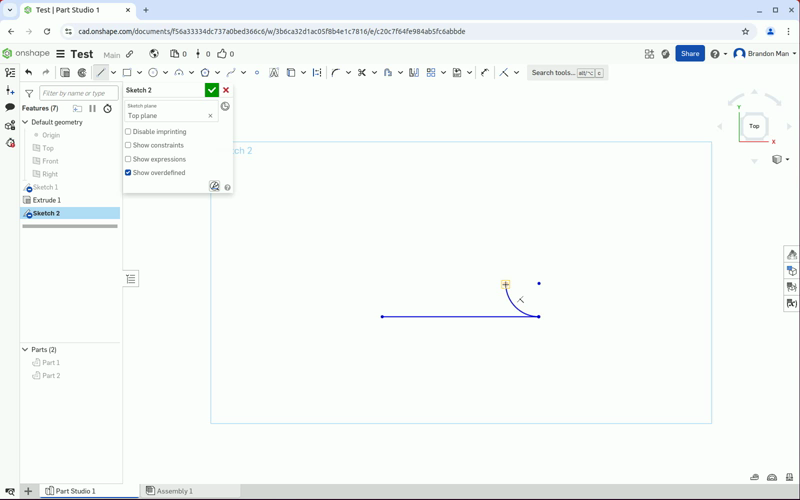
key_down(shift)
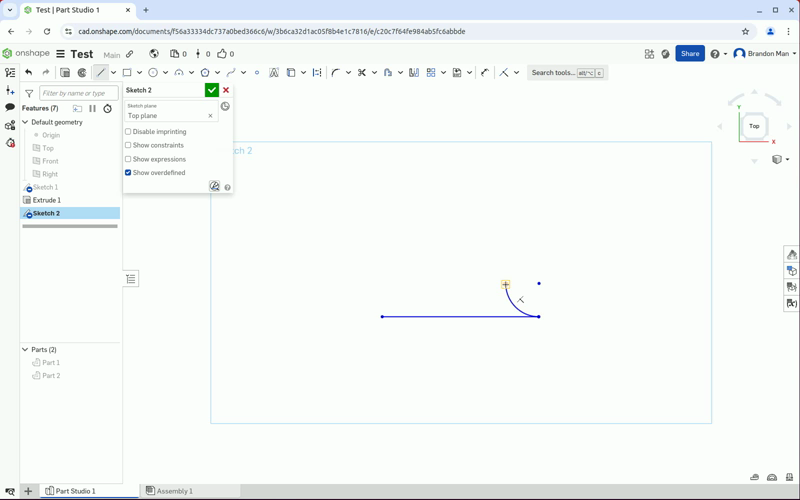
mouse_move(535, 284)
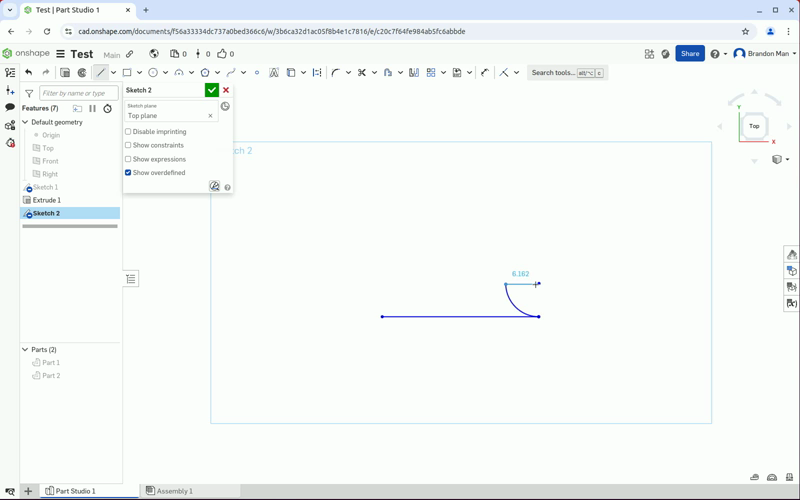
mouse_move(461, 284)
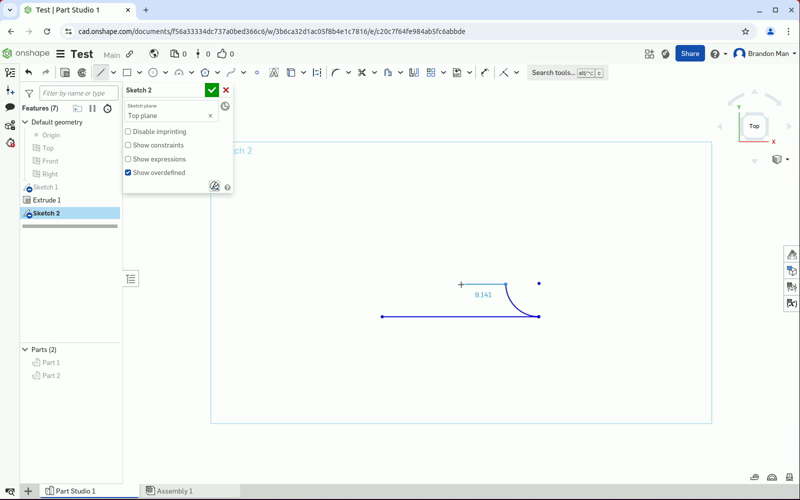
click(461, 284)
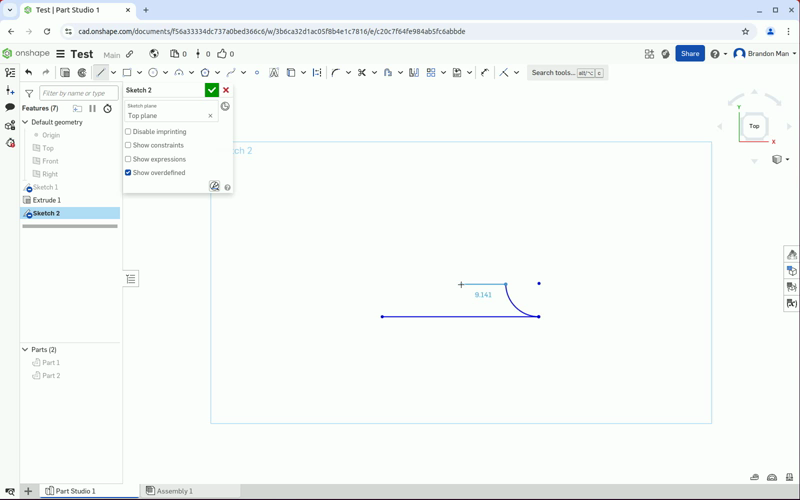
key_up(shift)
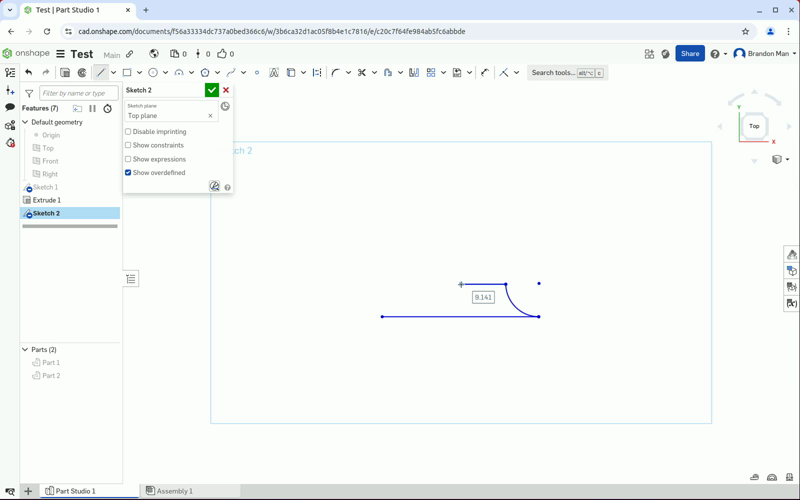
key_down(shift)
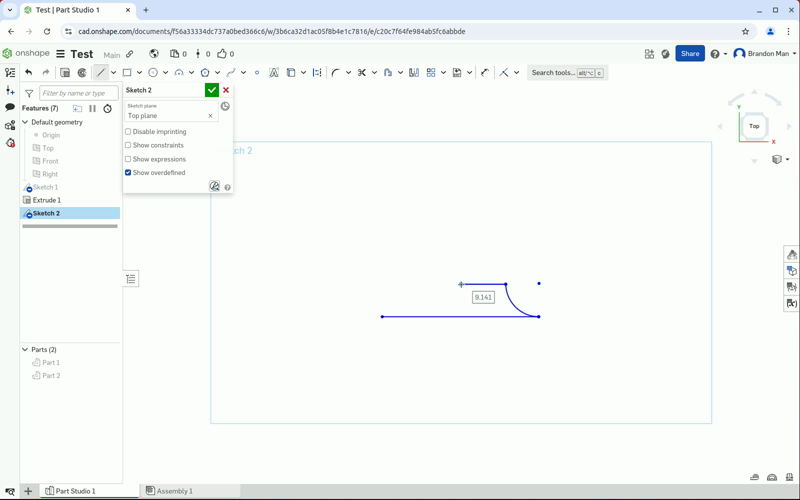
mouse_move(491, 284)
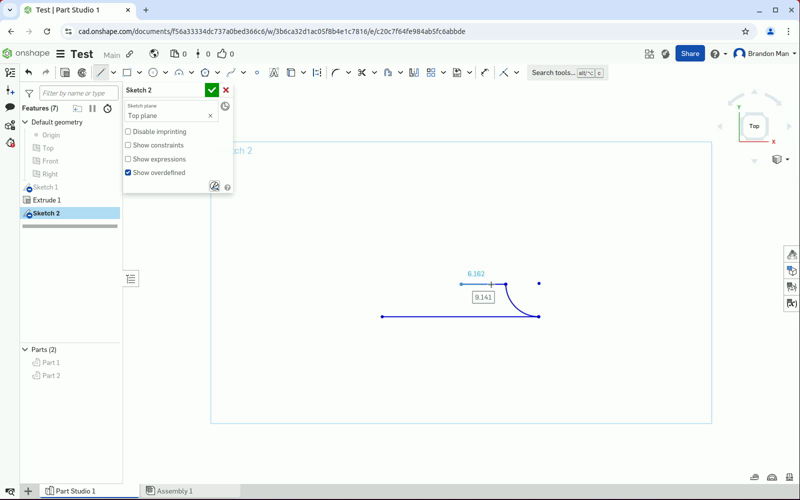
mouse_move(415, 284)
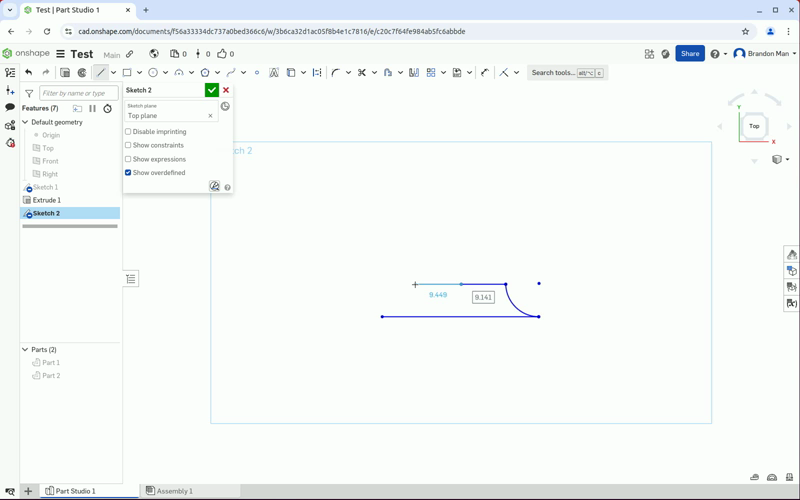
click(415, 284)
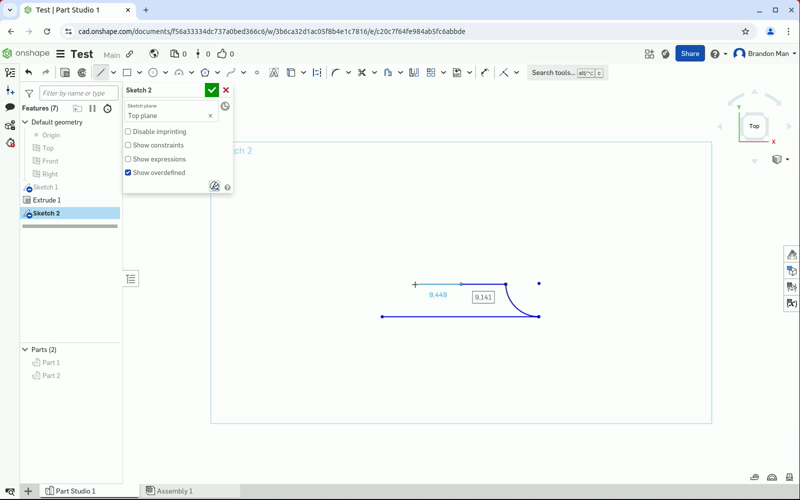
key_up(shift)
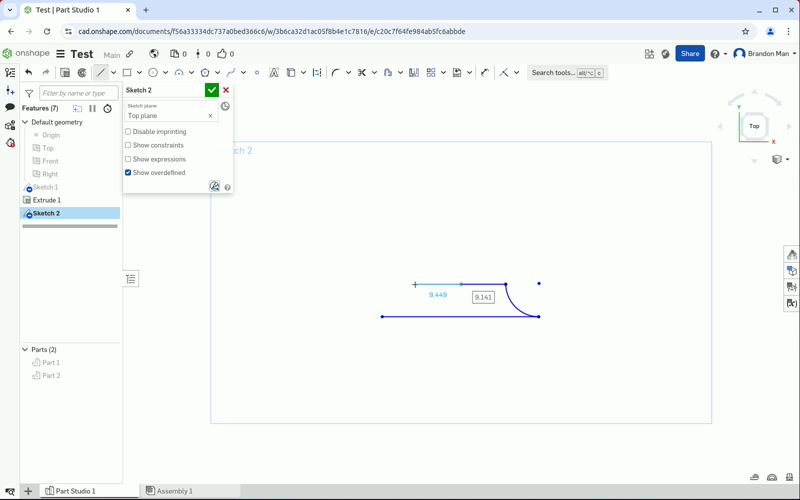
key(esc)
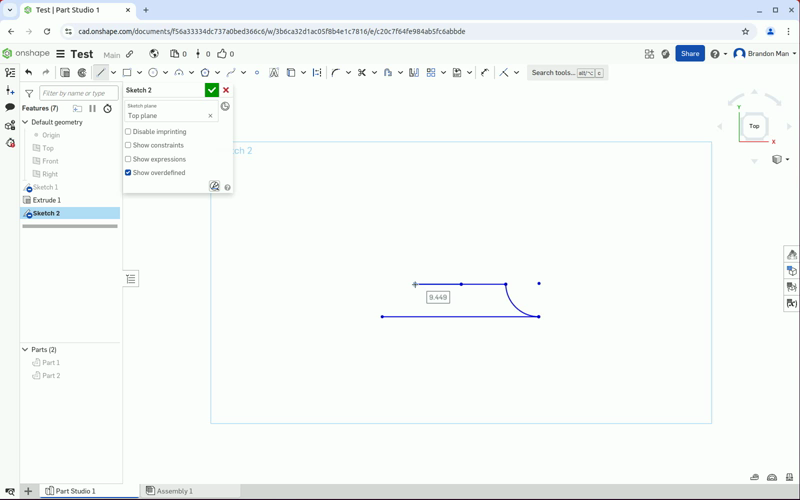
key(a)
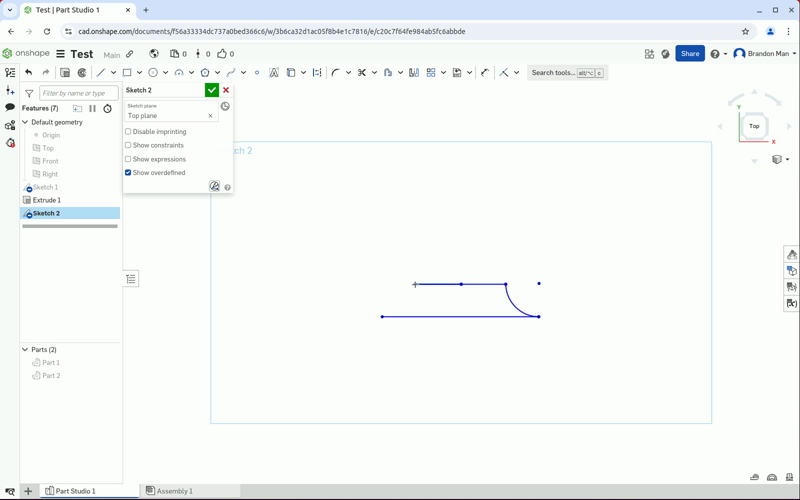
mouse_move(415, 284)
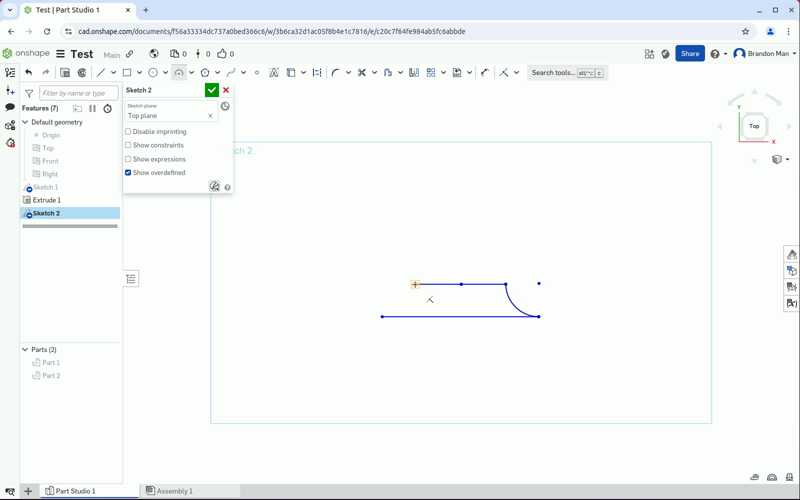
click(415, 284)
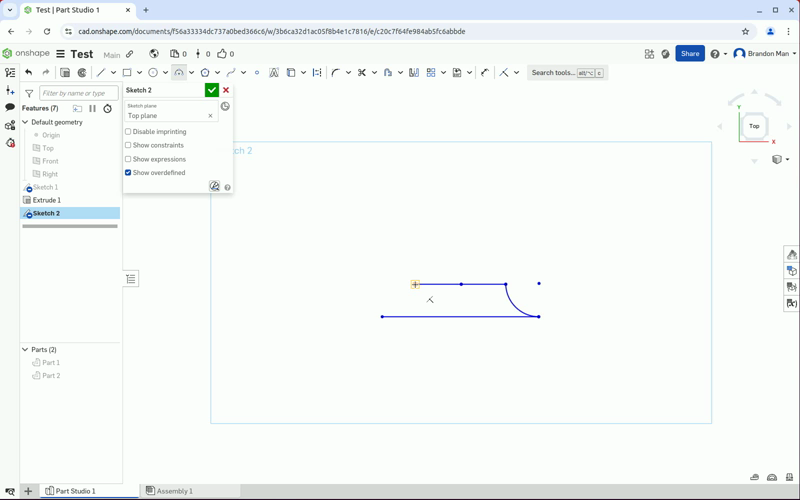
mouse_move(382, 316)
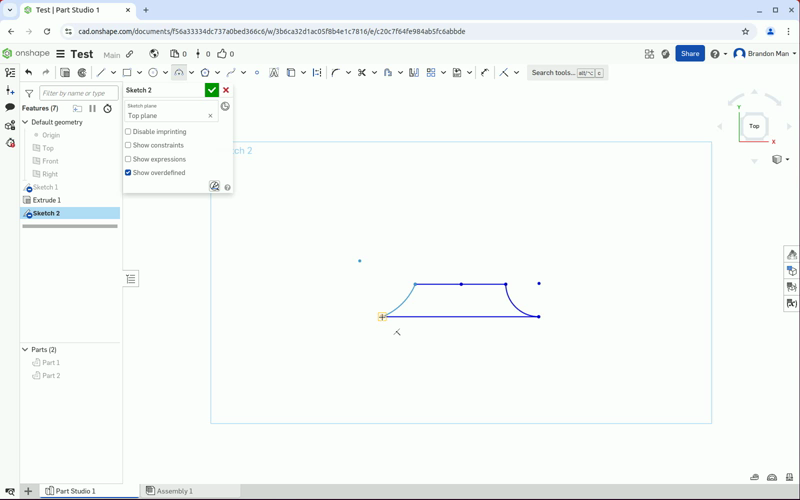
click(382, 316)
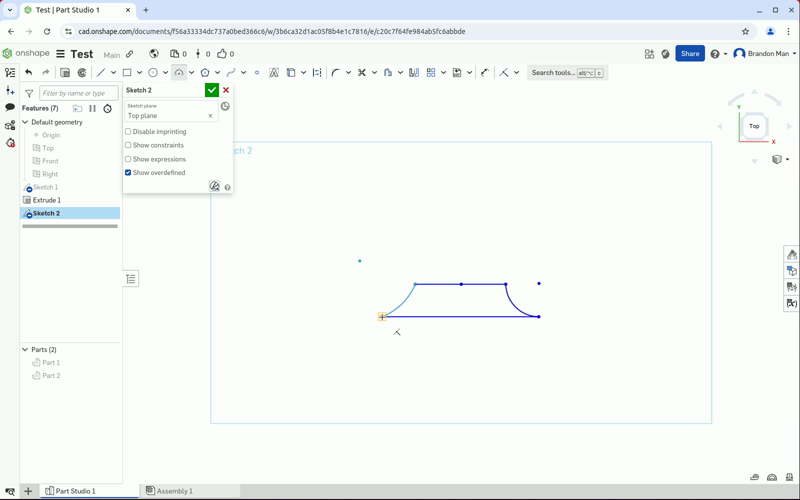
key_down(shift)
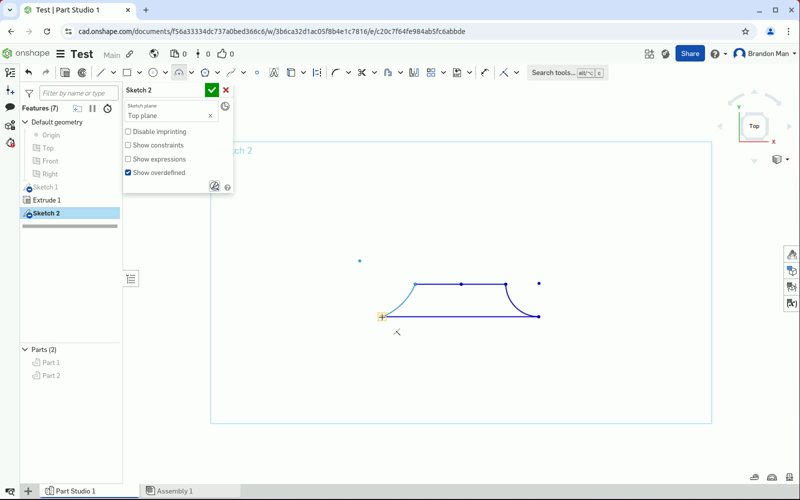
mouse_move(405, 307)
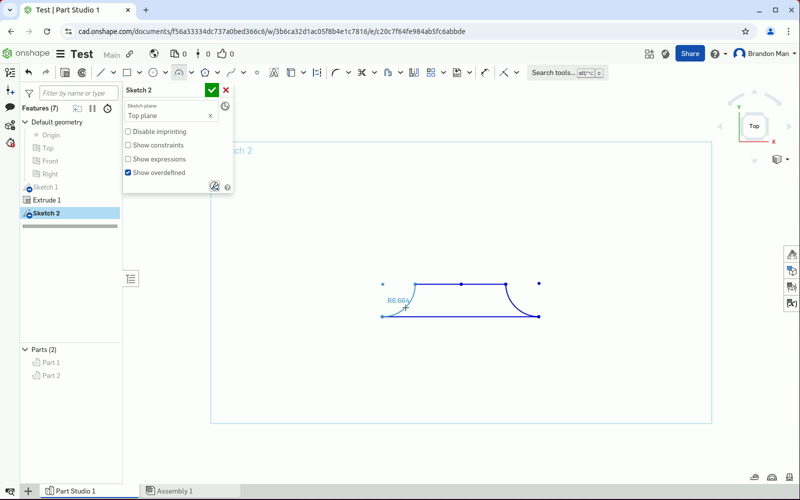
click(405, 307)
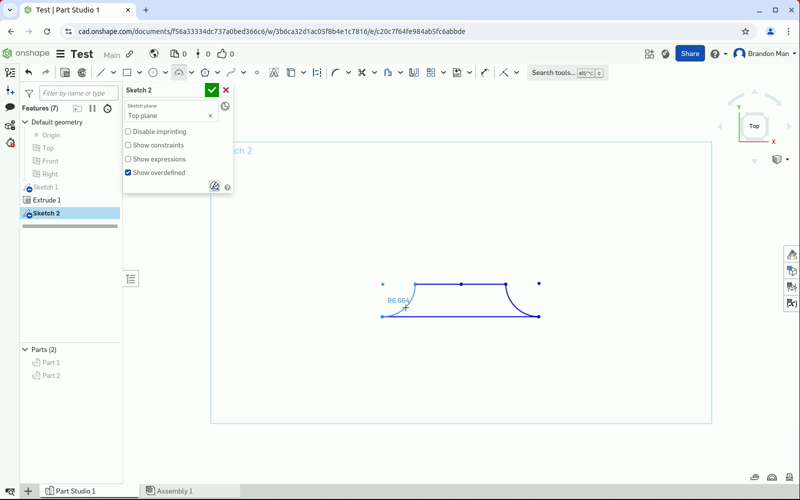
key_up(shift)
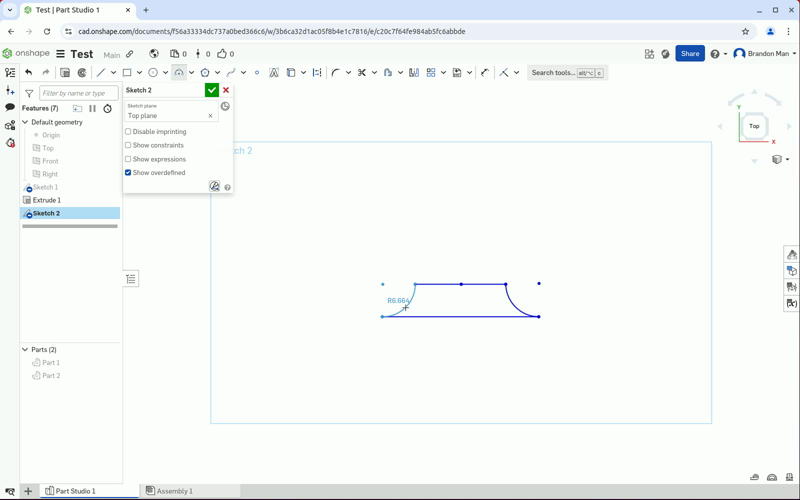
key(esc)
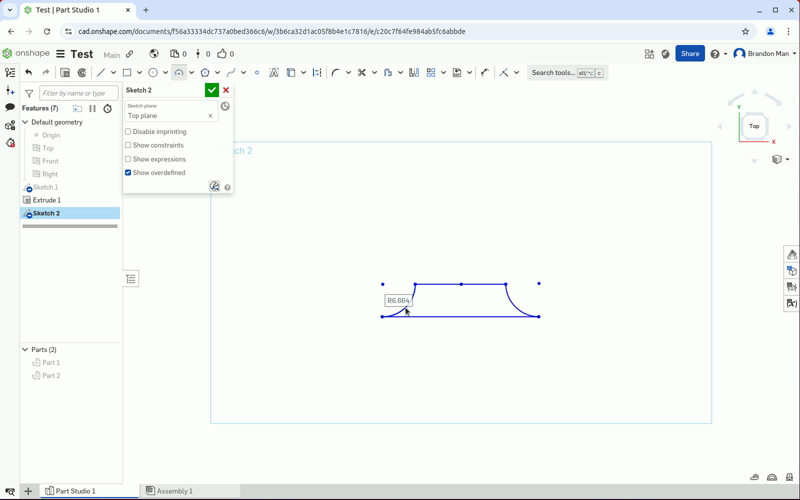
mouse_move(419, 304)
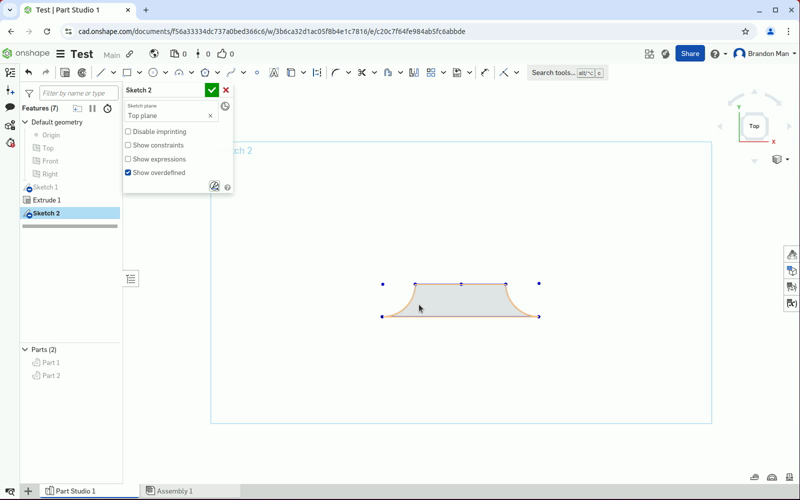
click(419, 304)
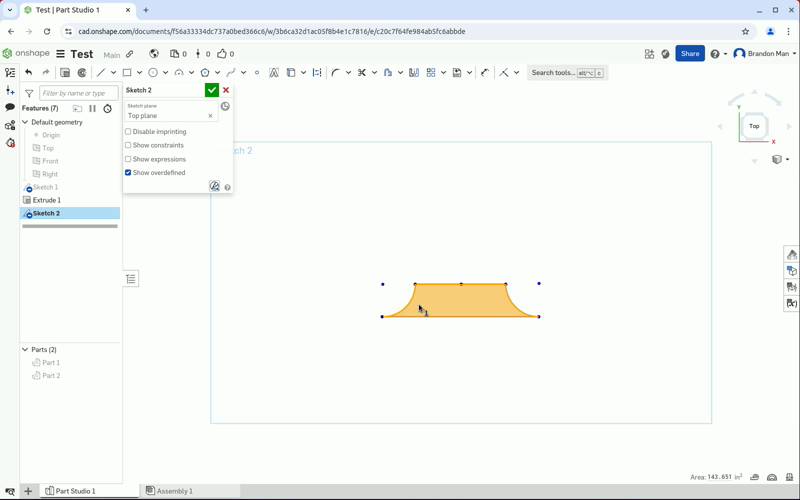
mouse_move(73, 352)
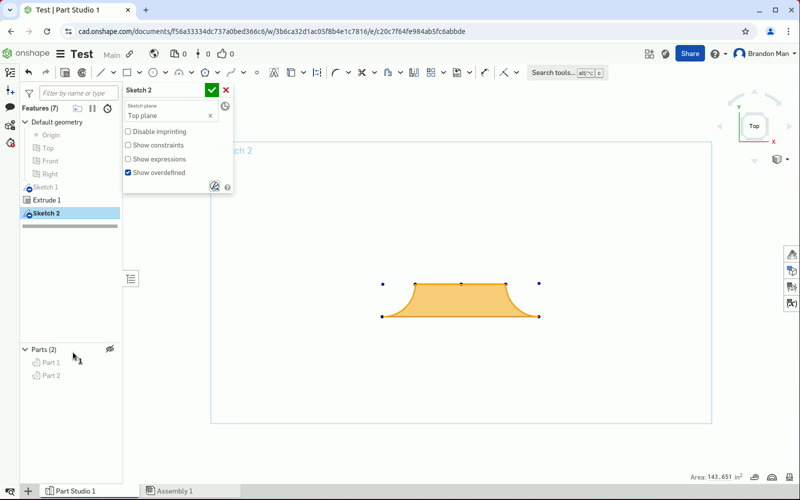
key(shift+y)
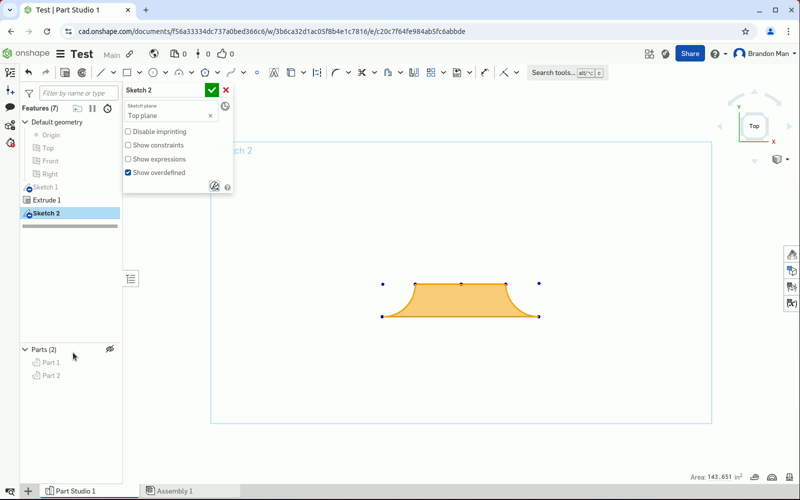
key(shift+e)
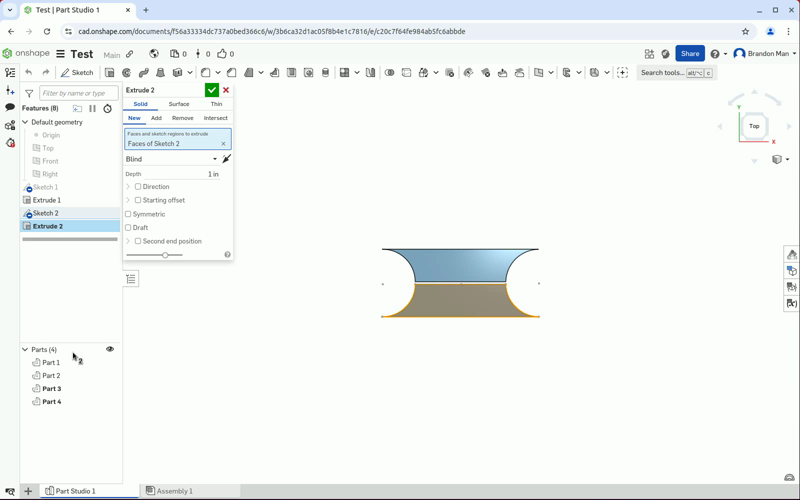
mouse_move(143, 106)
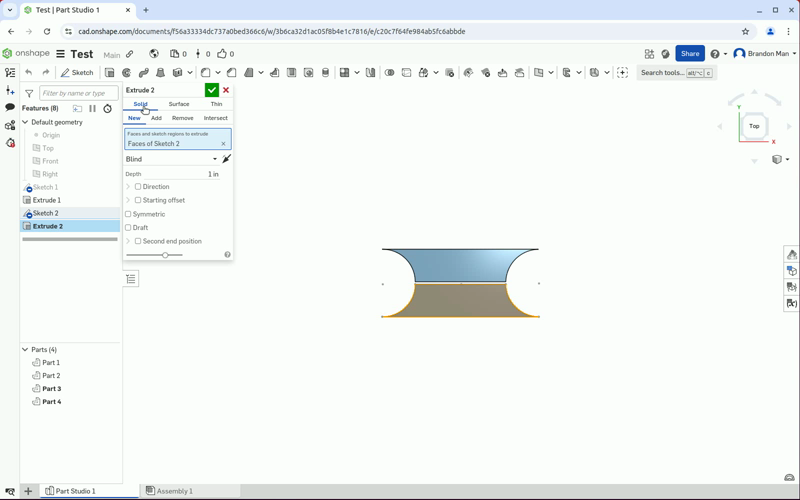
click(143, 106)
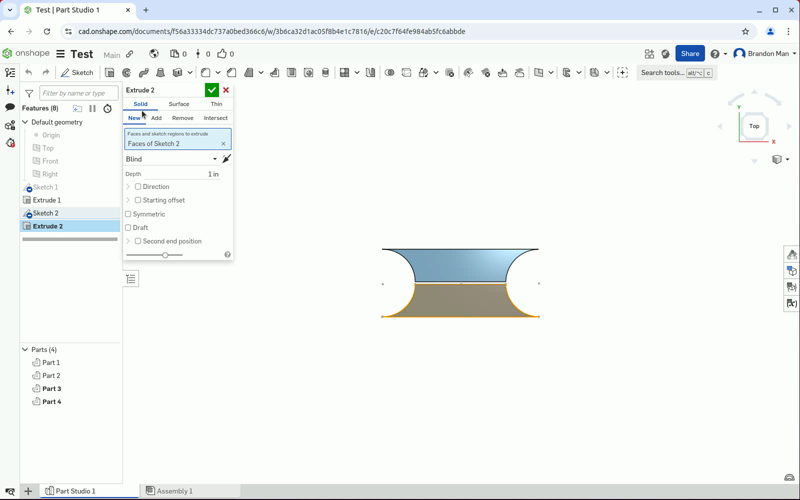
mouse_move(137, 120)
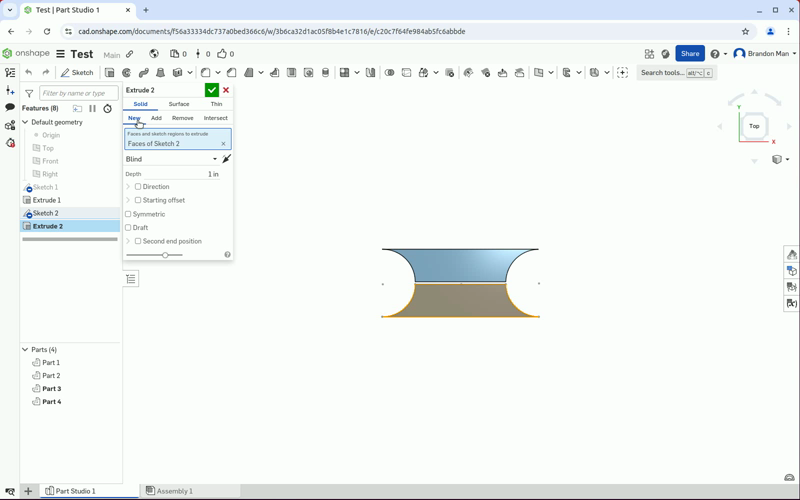
click(137, 120)
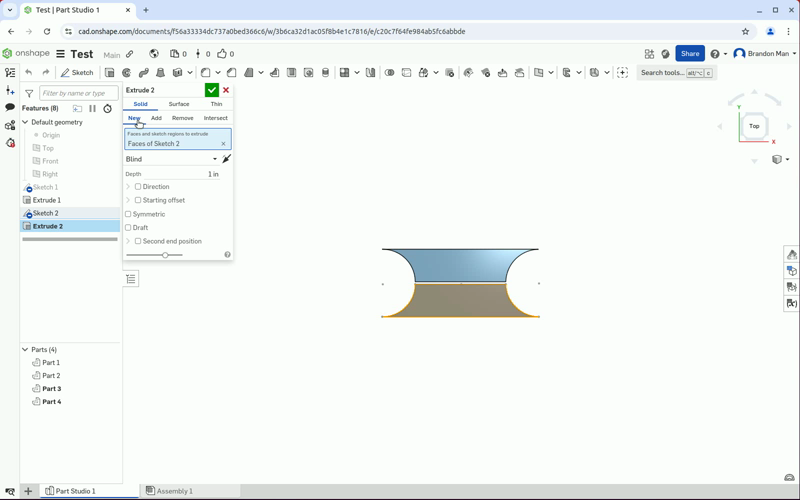
key(tab, 4)
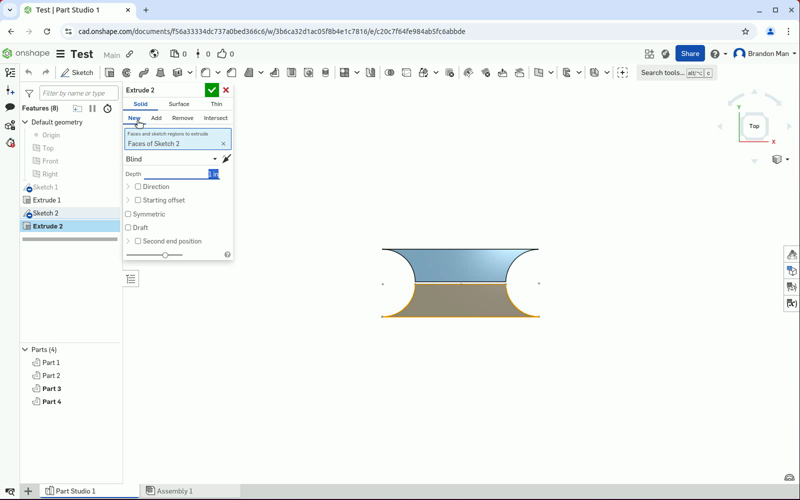
text(4.574)
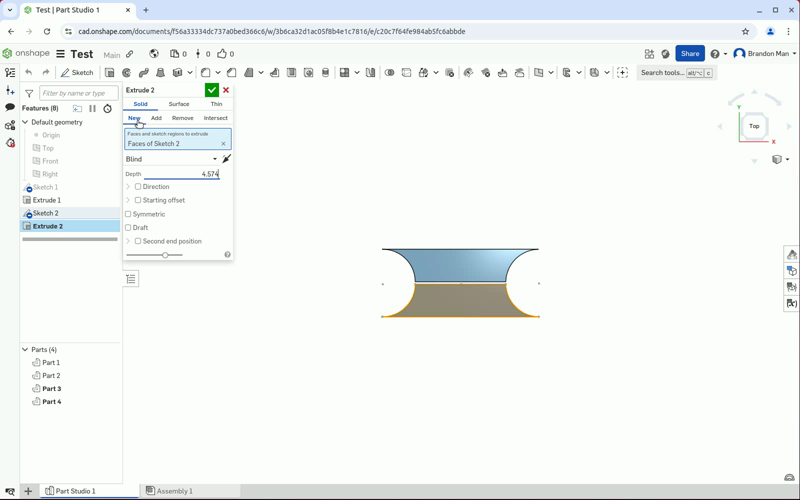
key(enter)
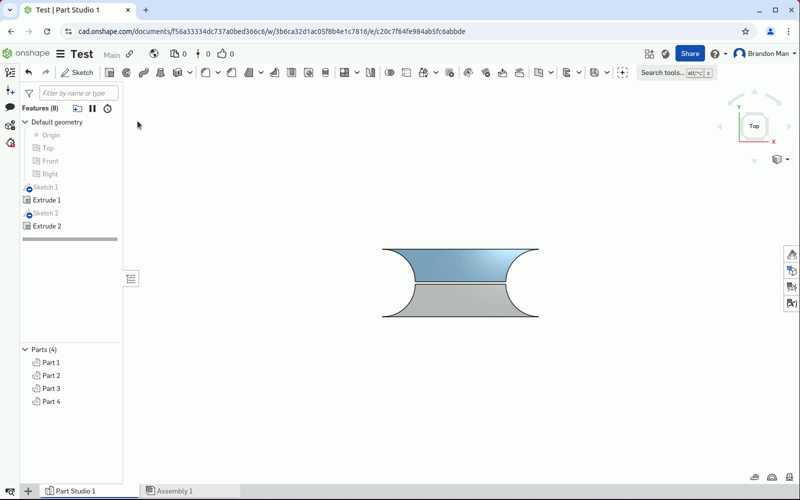
key(shift+h)
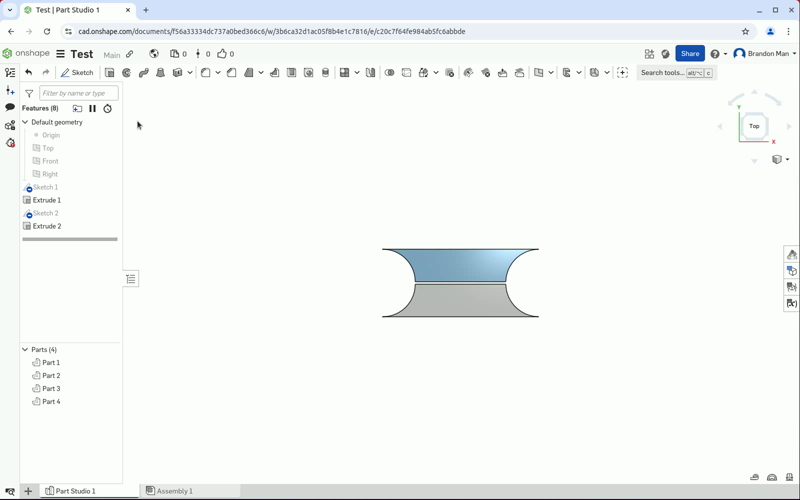
key(shift+h)
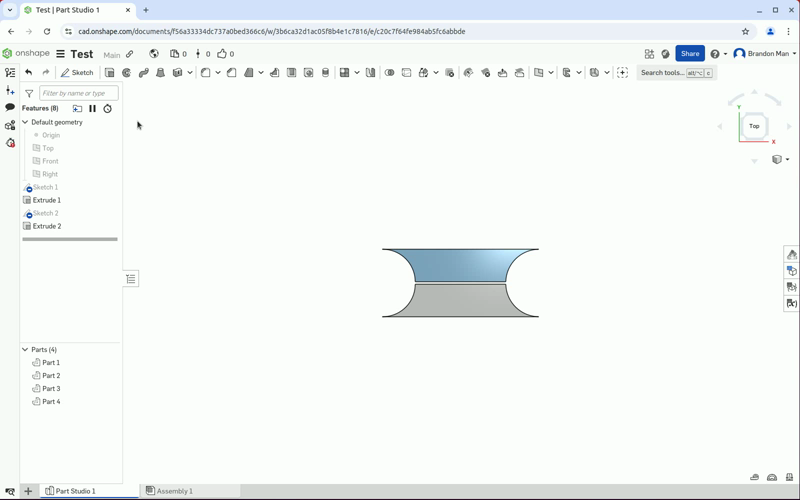
mouse_move(73, 189)
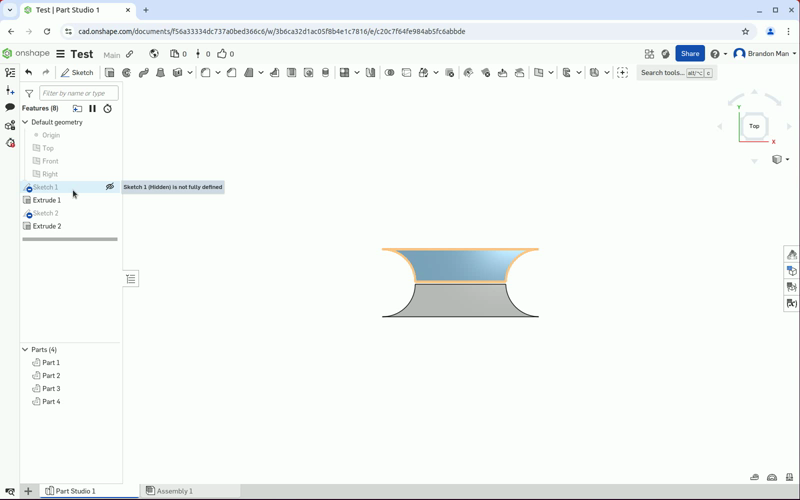
click(73, 189)
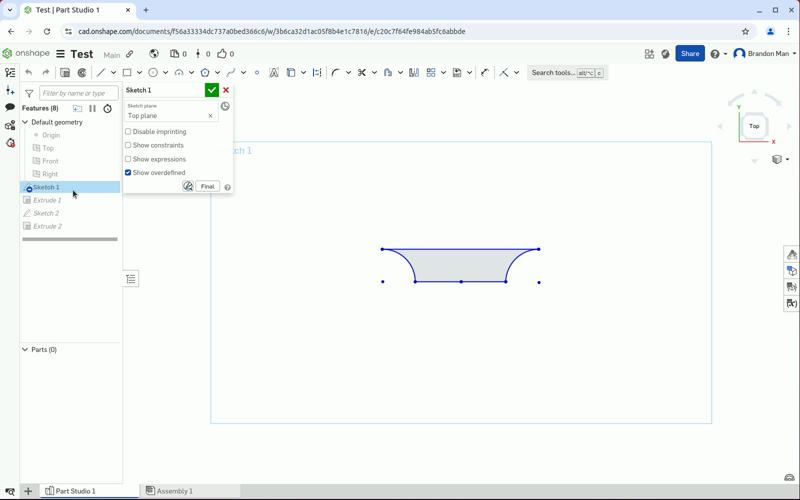
mouse_move(229, 92)
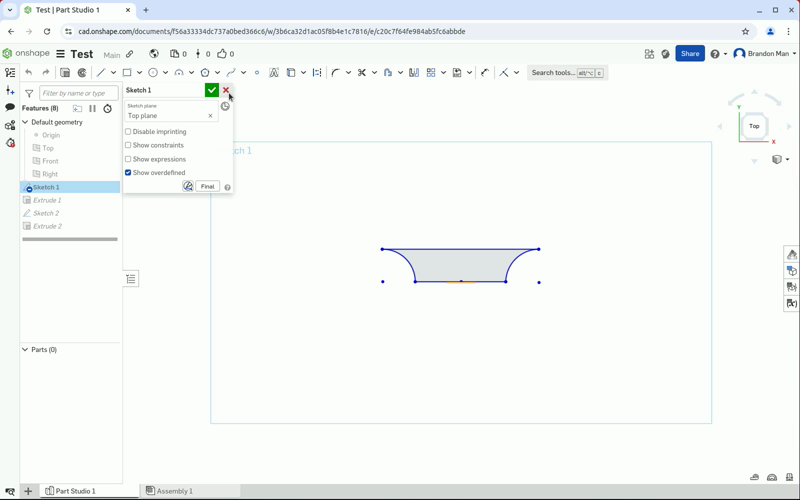
click(229, 92)
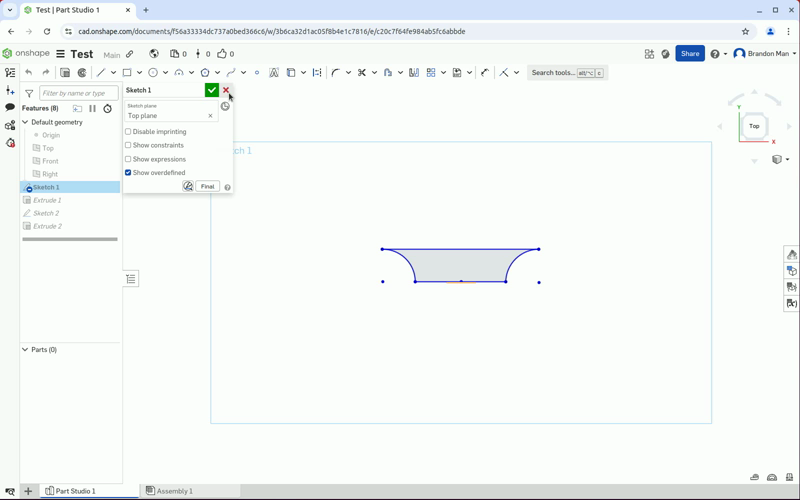
key(shift+s)
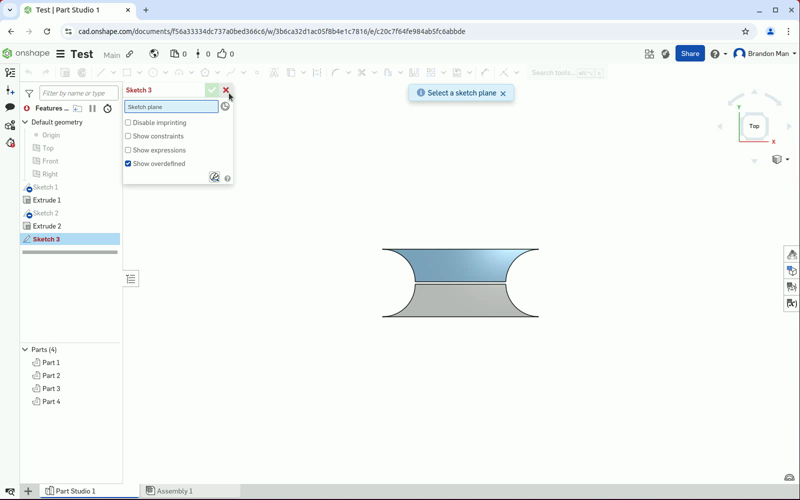
mouse_move(73, 150)
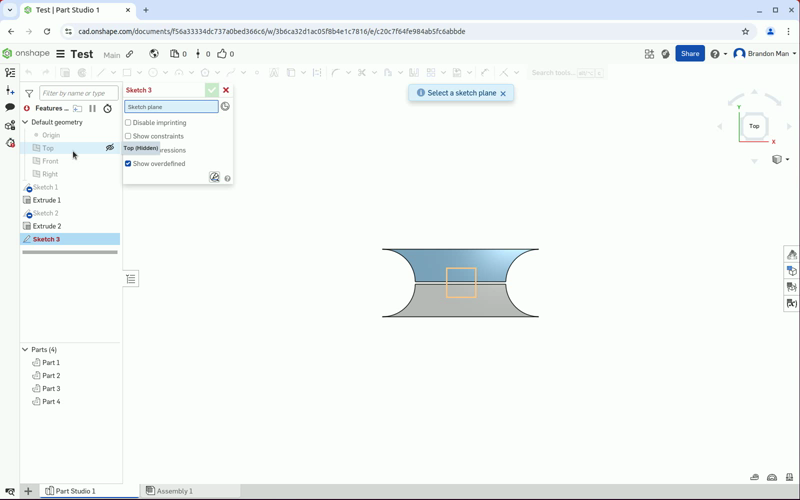
click(73, 150)
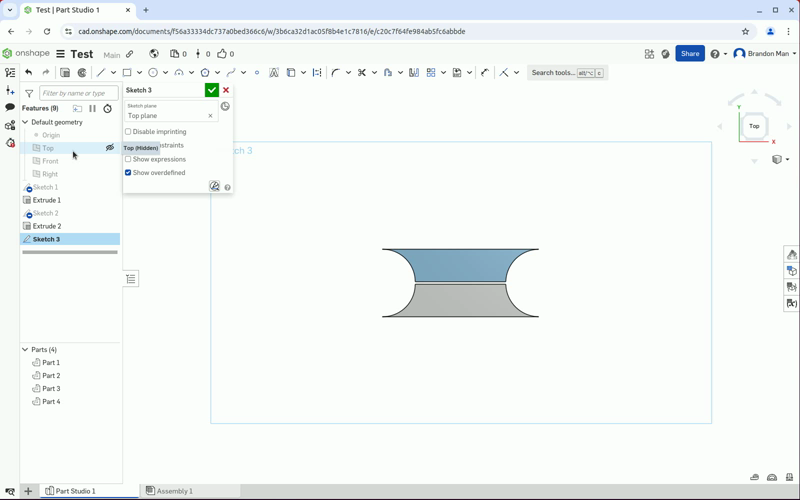
mouse_move(73, 352)
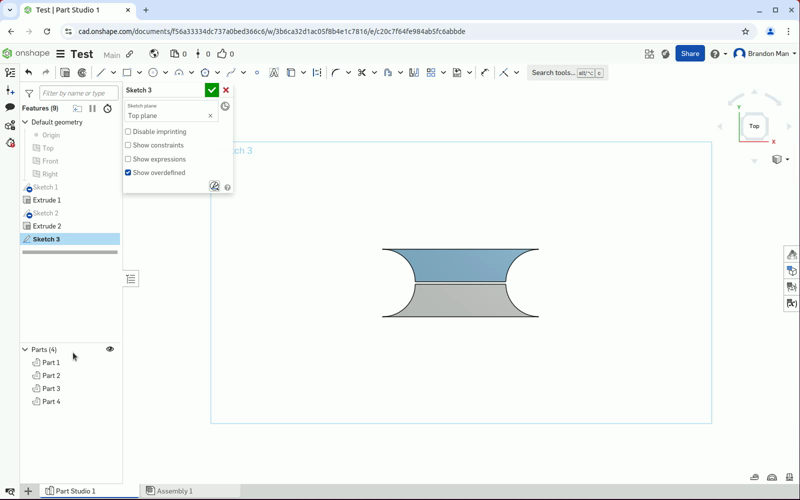
key(y)
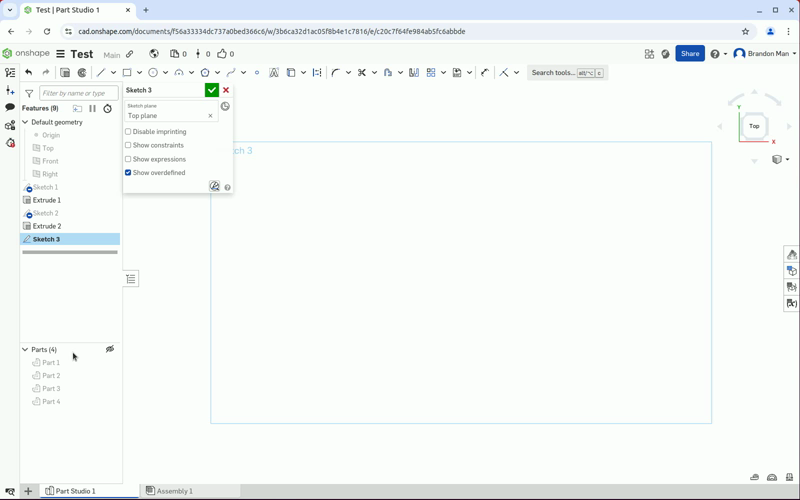
key(c)
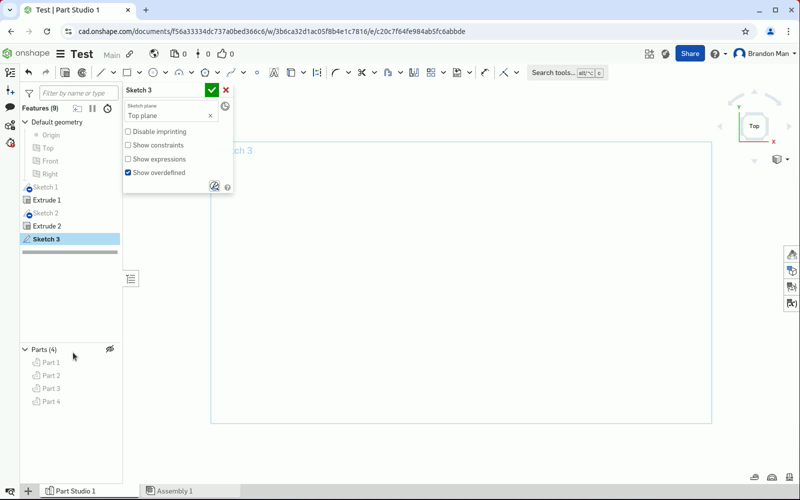
key_down(shift)
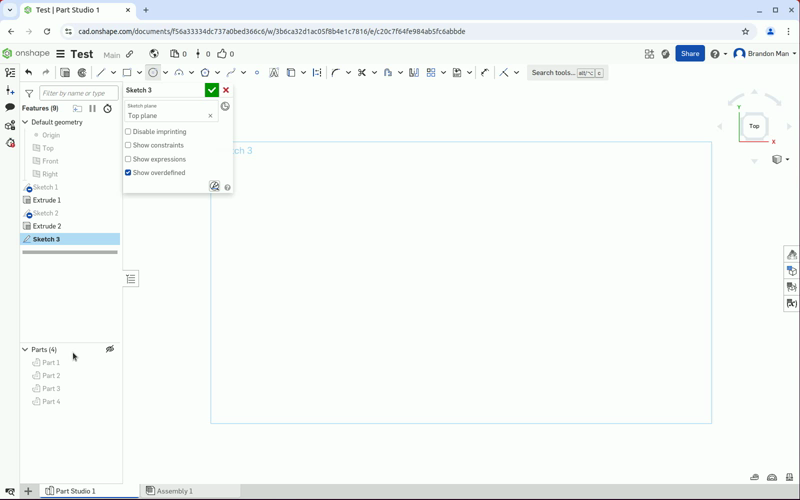
mouse_move(382, 282)
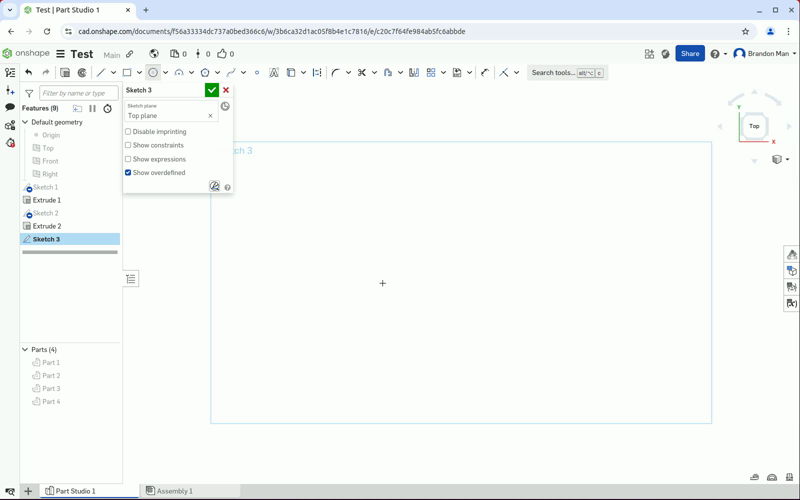
click(382, 282)
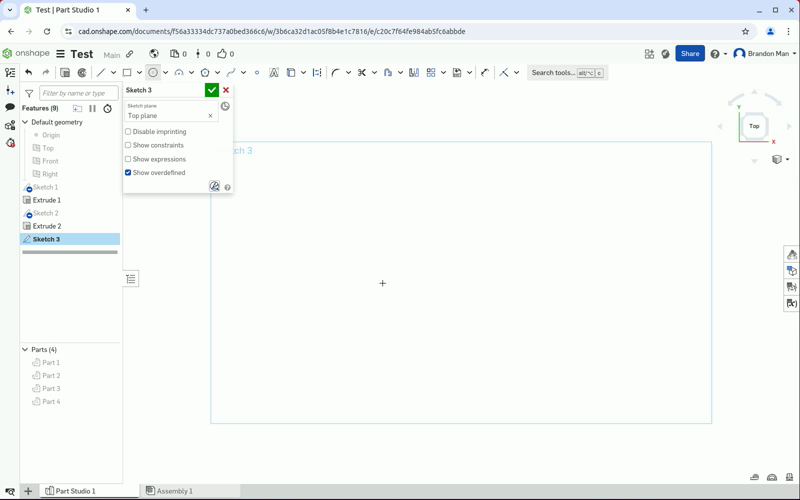
key_up(shift)
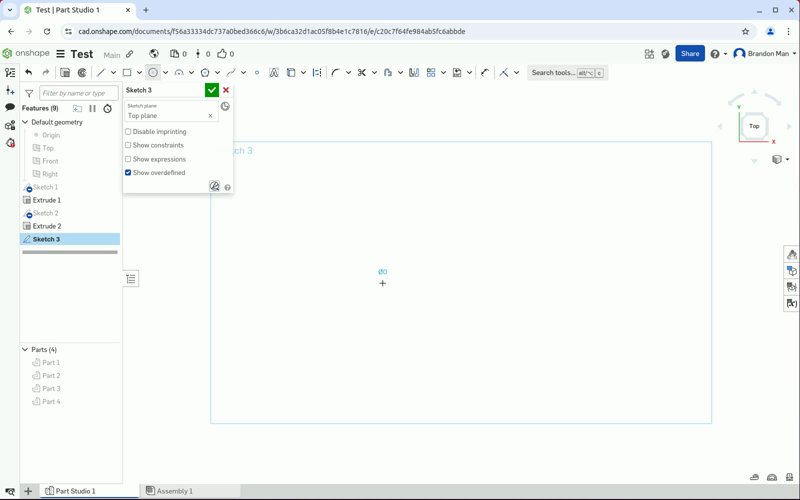
mouse_move(417, 282)
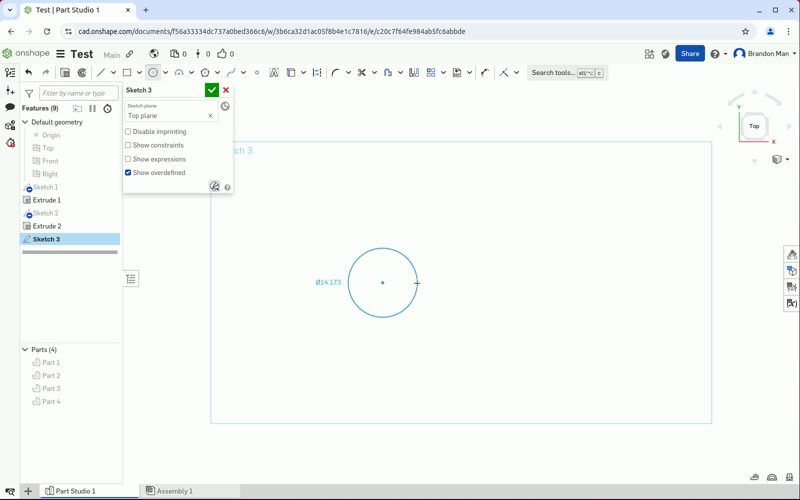
click(417, 282)
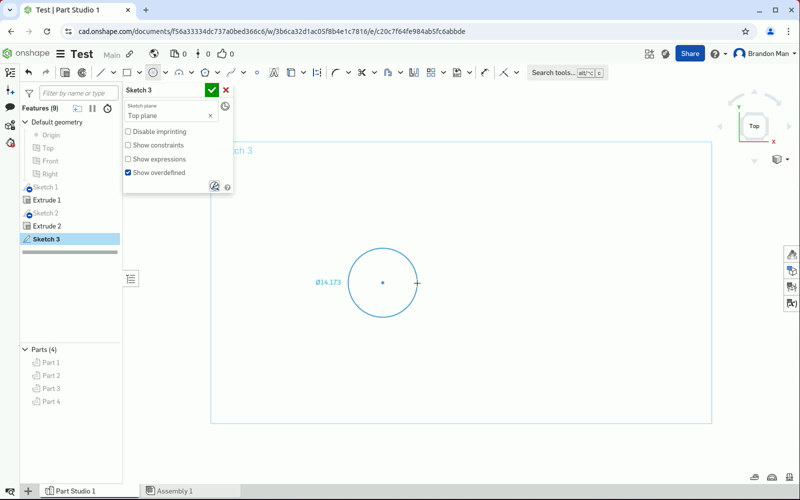
key(esc)
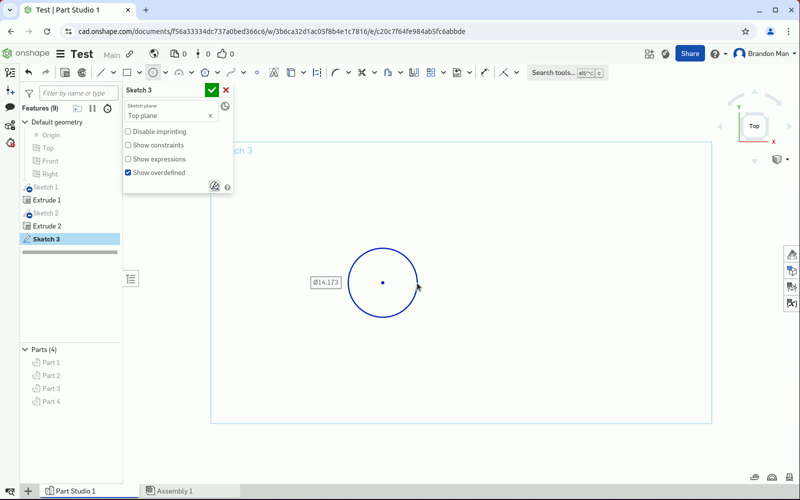
key(c)
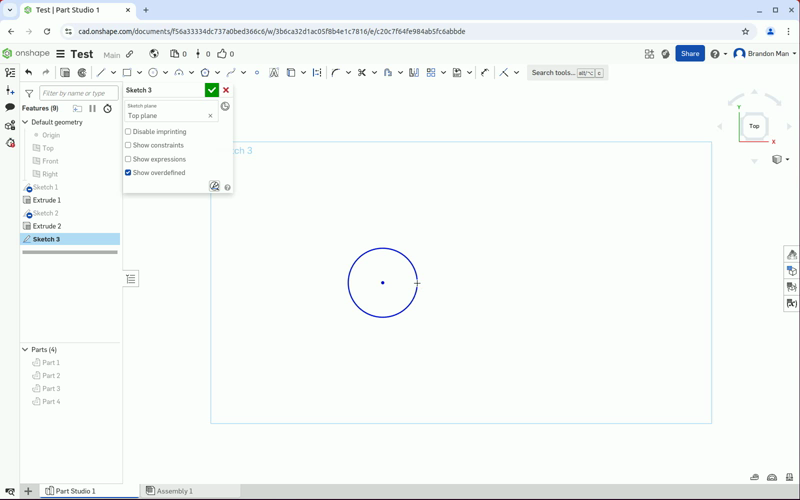
key_down(shift)
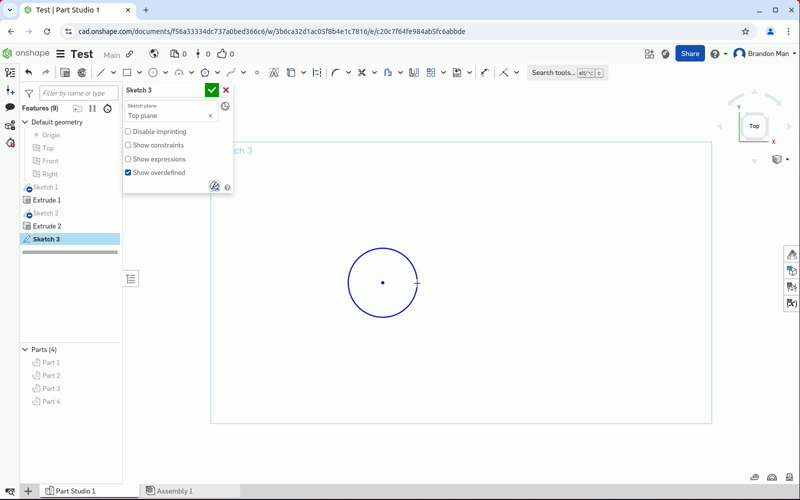
mouse_move(382, 282)
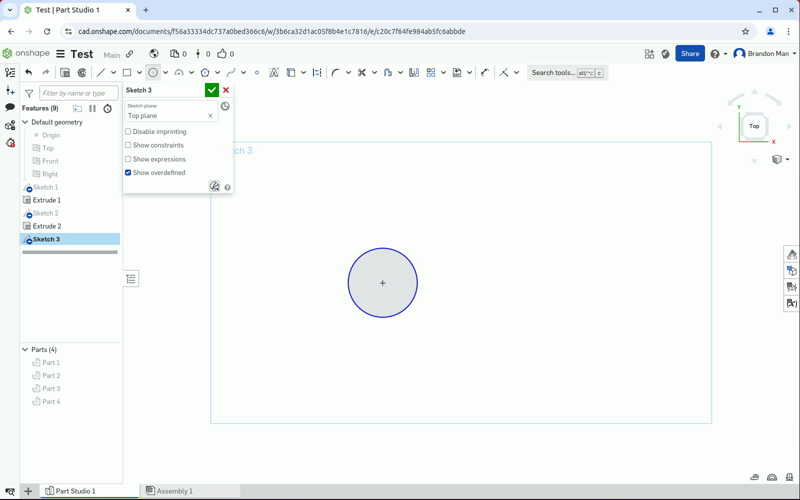
click(382, 282)
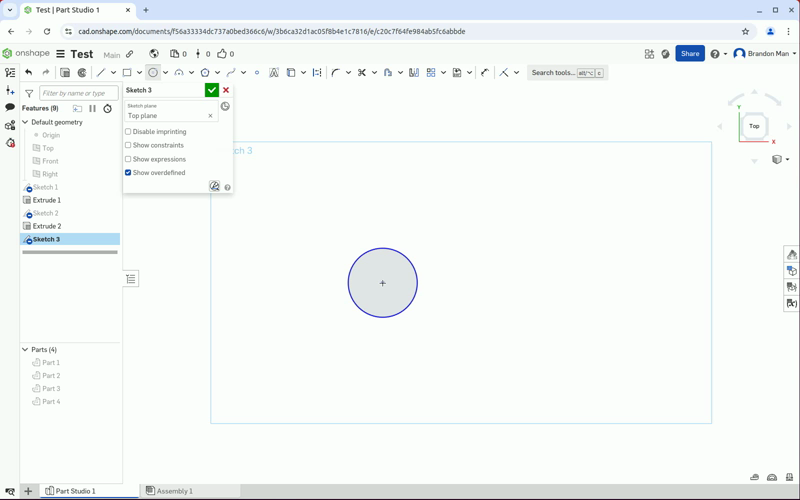
key_up(shift)
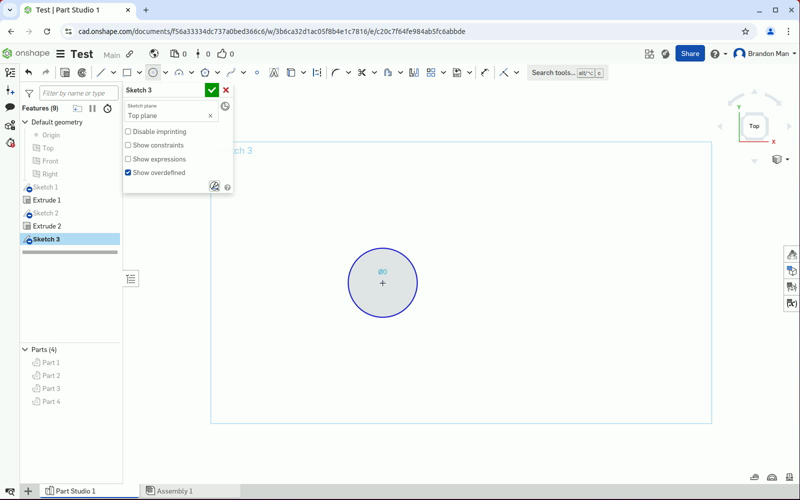
mouse_move(395, 282)
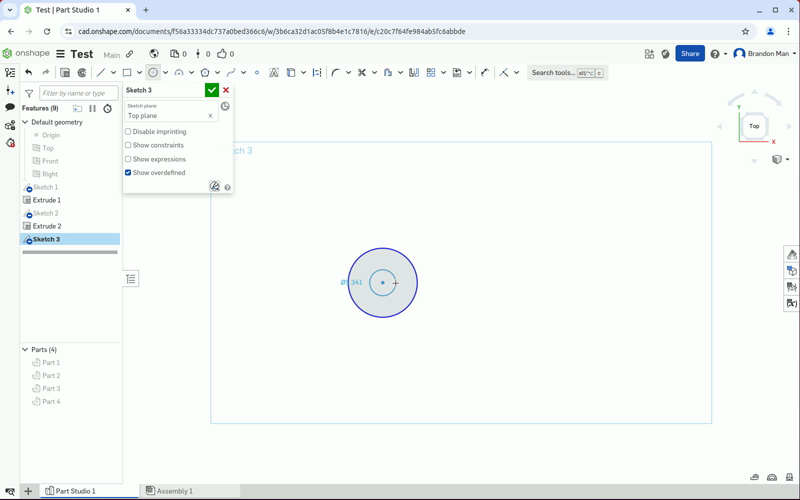
click(395, 282)
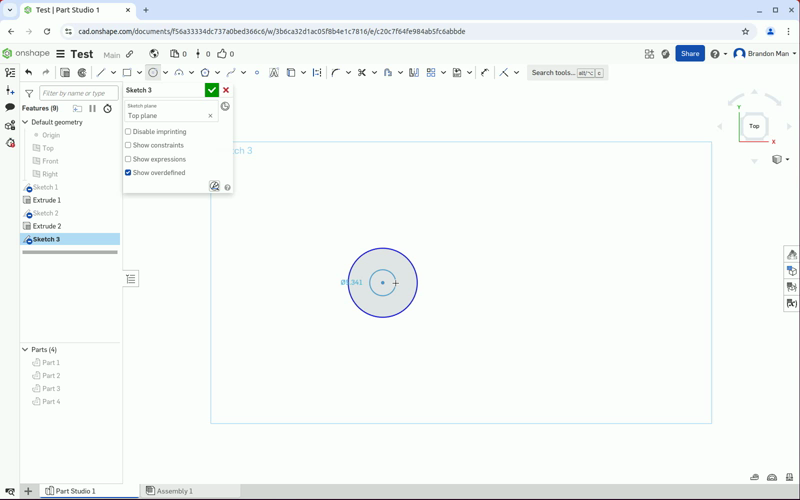
key(esc)
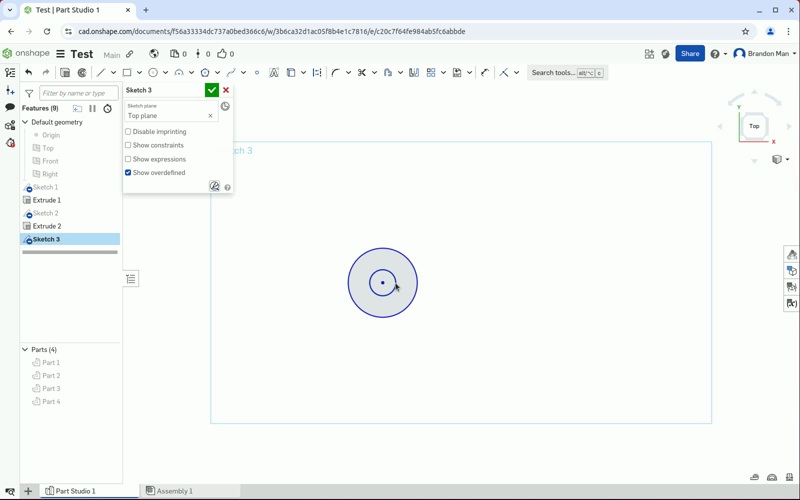
mouse_move(360, 292)
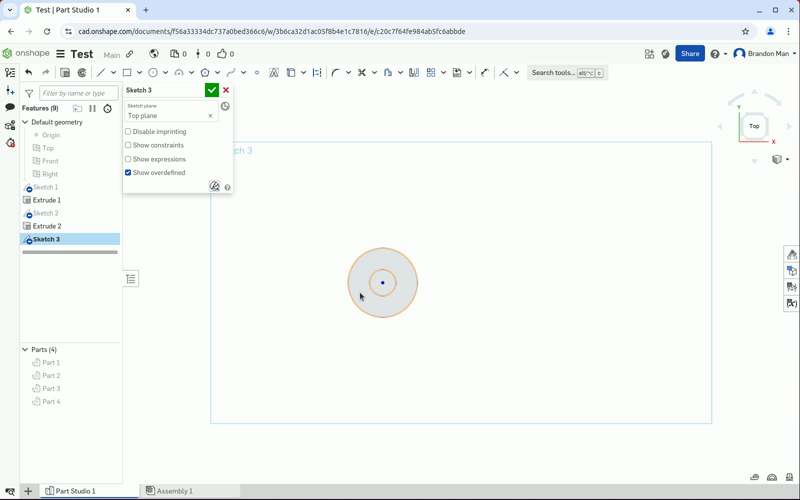
click(360, 292)
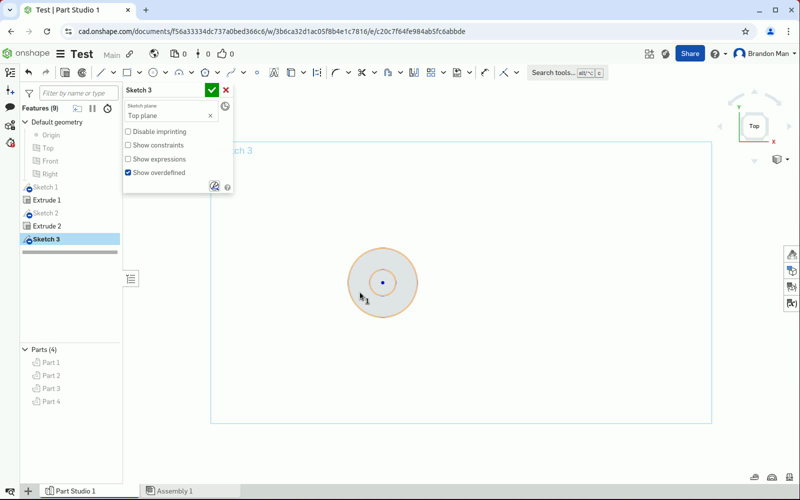
mouse_move(73, 352)
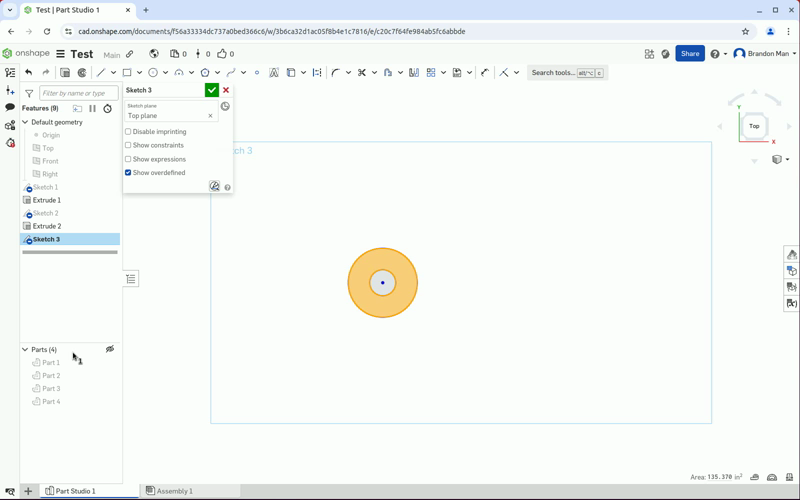
key(shift+y)
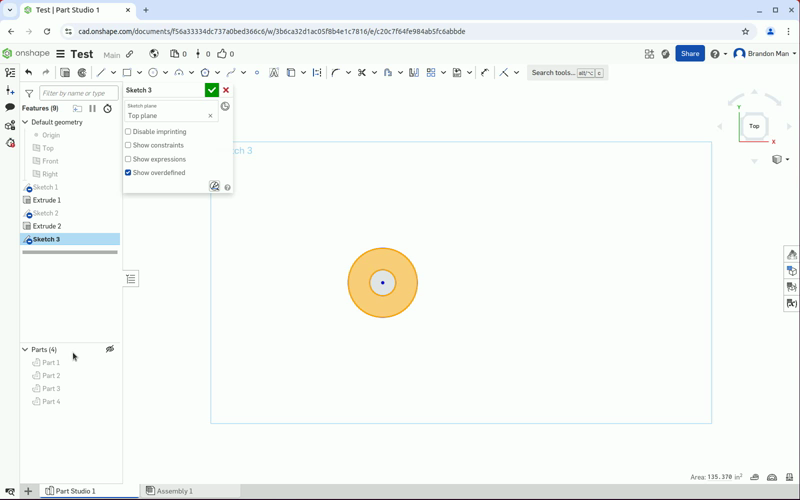
key(shift+e)
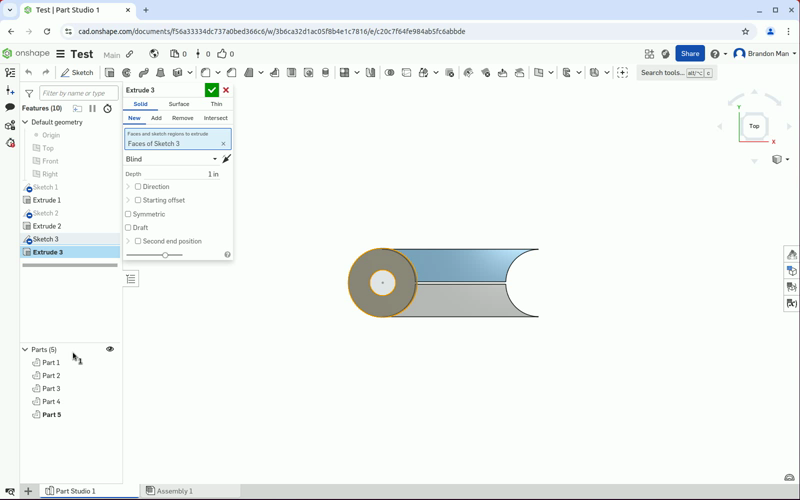
mouse_move(143, 106)
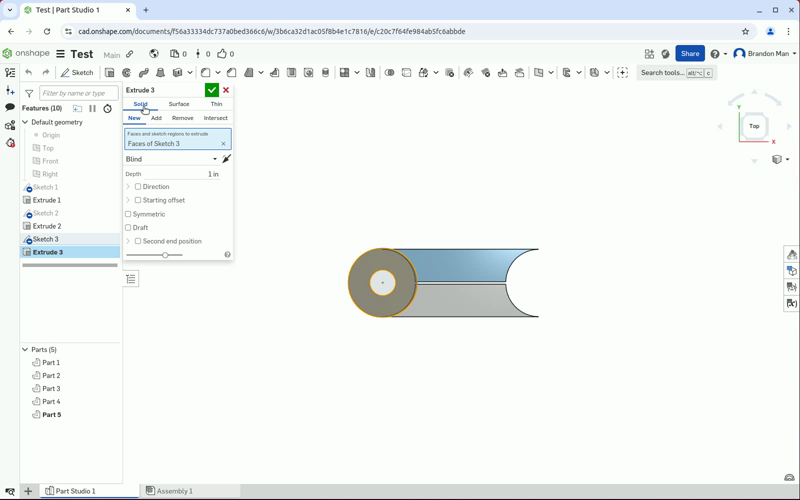
click(143, 106)
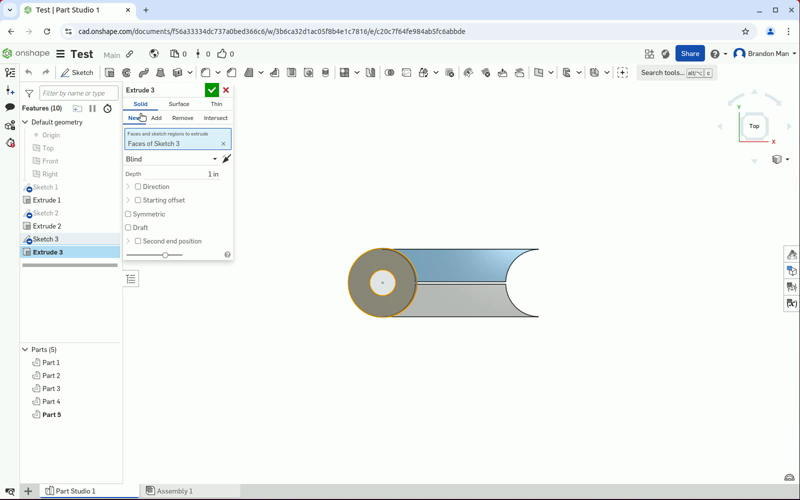
mouse_move(137, 120)
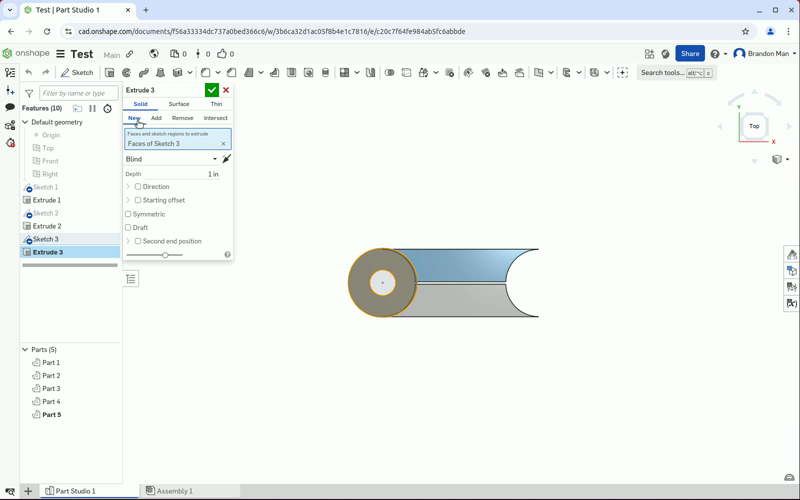
click(137, 120)
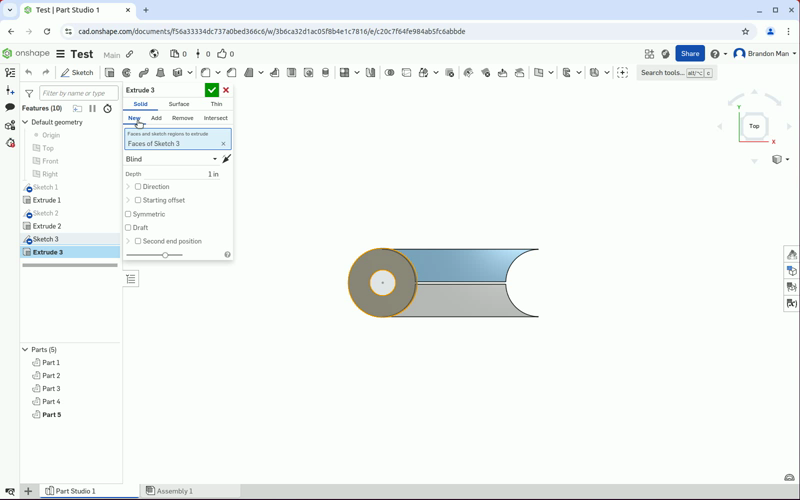
key(tab, 4)
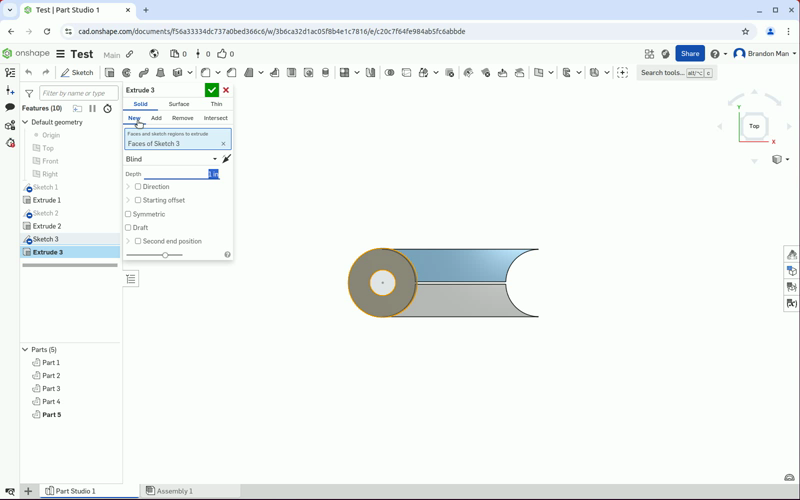
text(4.574)
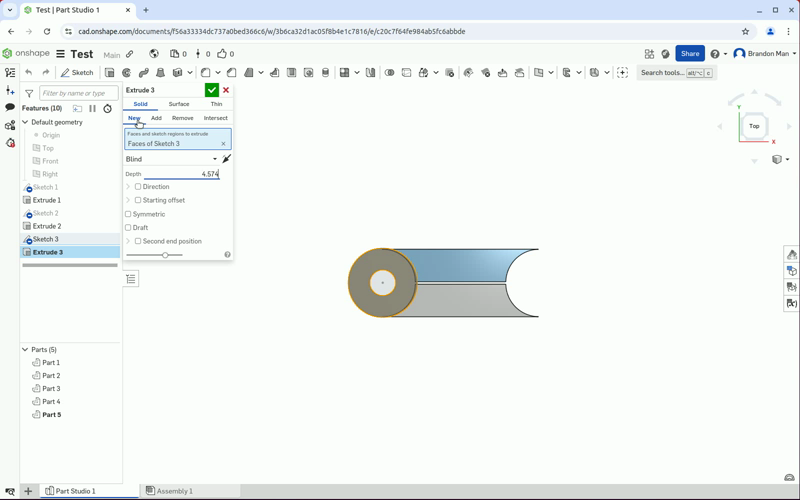
key(enter)
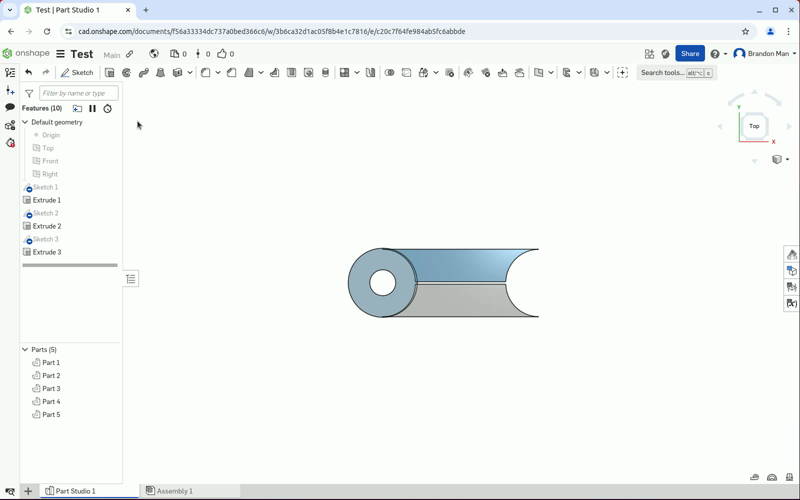
key(shift+h)
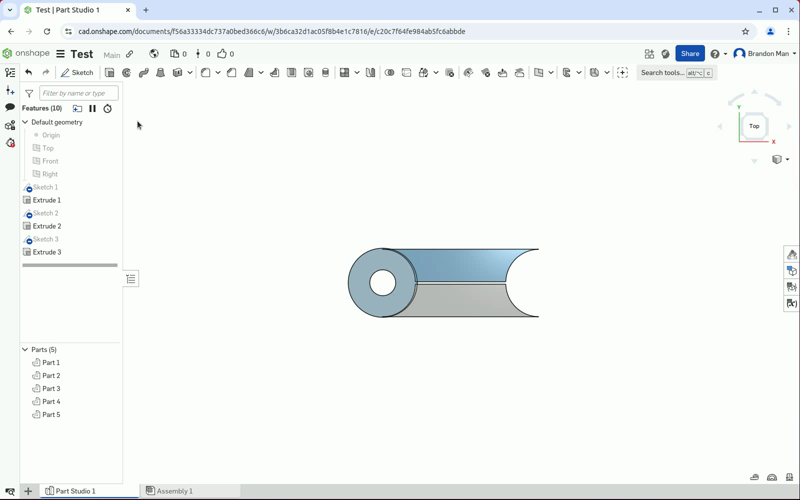
key(shift+h)
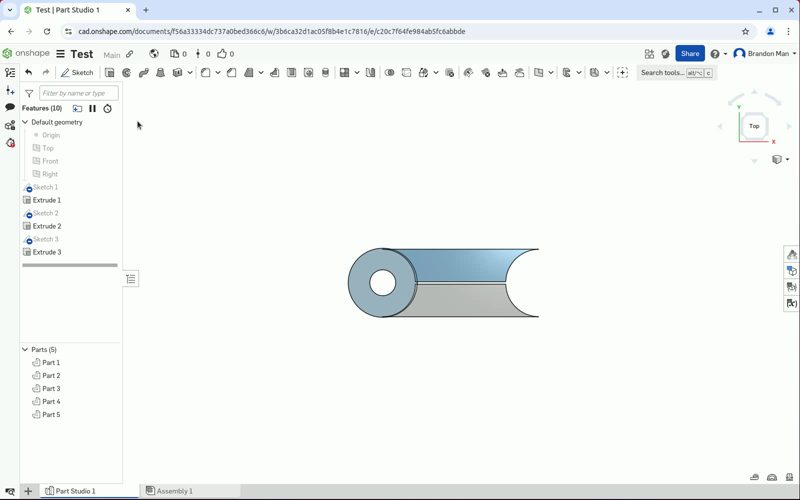
mouse_move(73, 189)
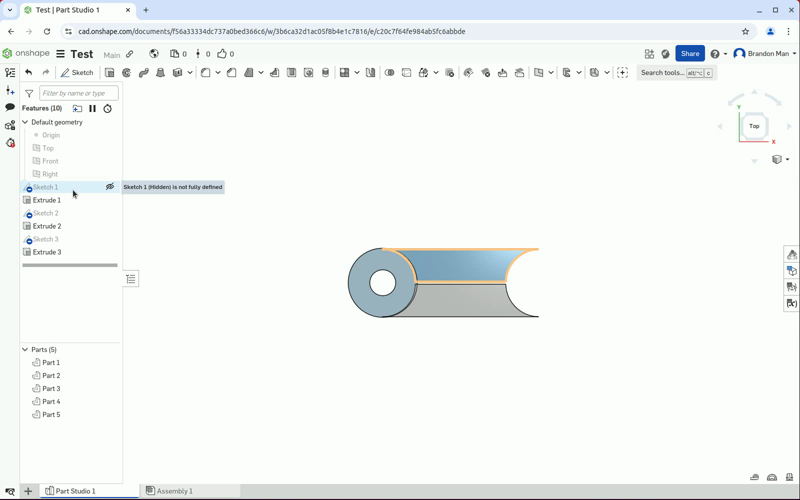
click(73, 189)
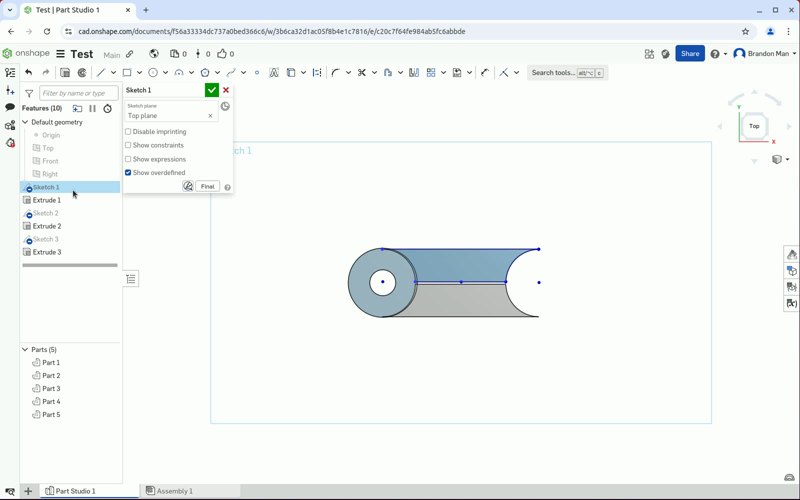
mouse_move(229, 92)
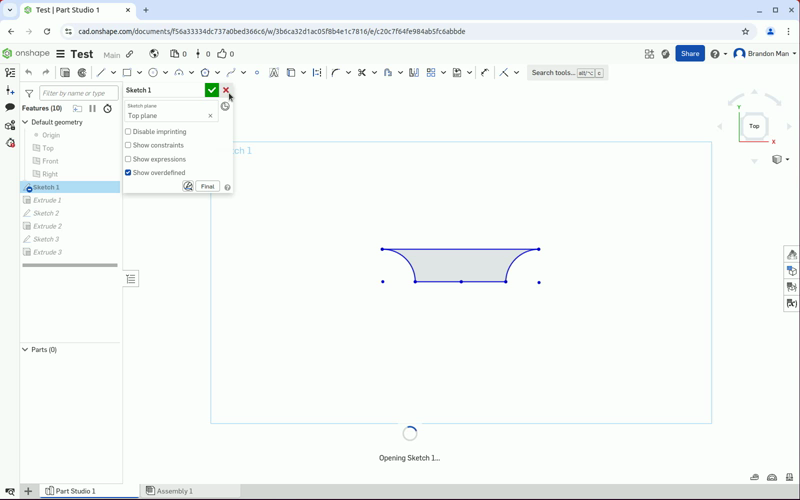
click(229, 92)
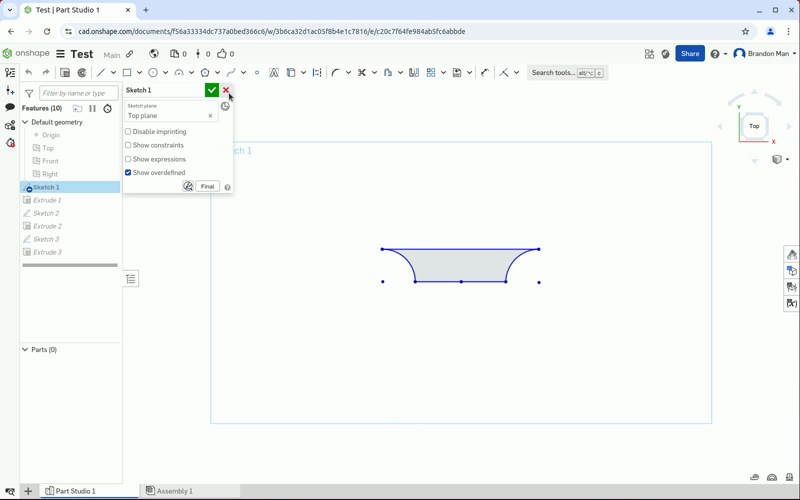
key(shift+s)
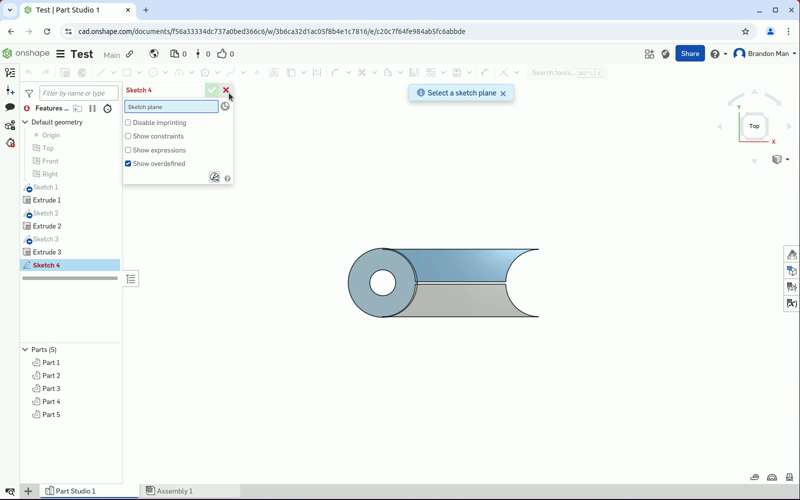
mouse_move(73, 150)
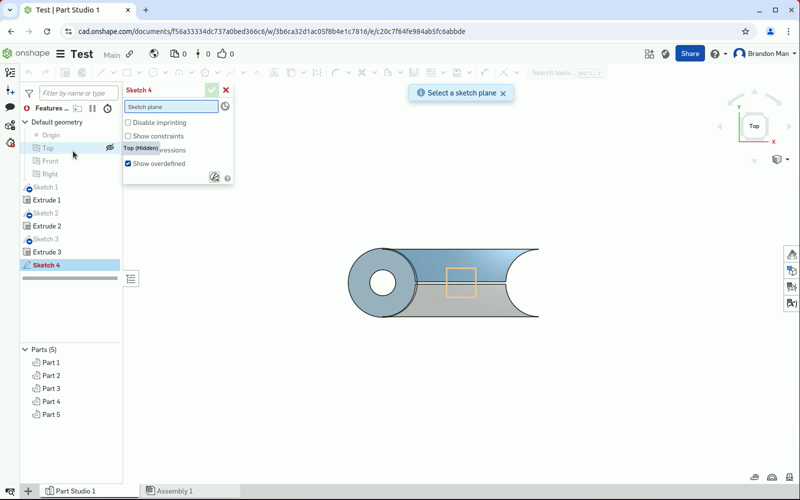
click(73, 150)
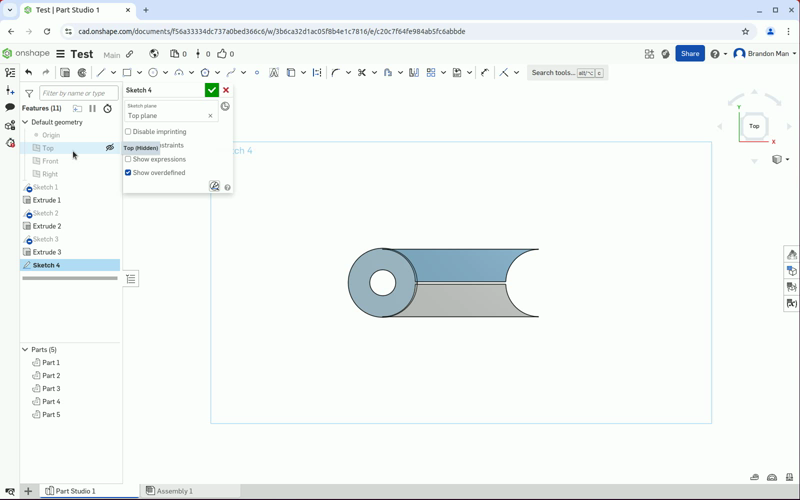
mouse_move(73, 352)
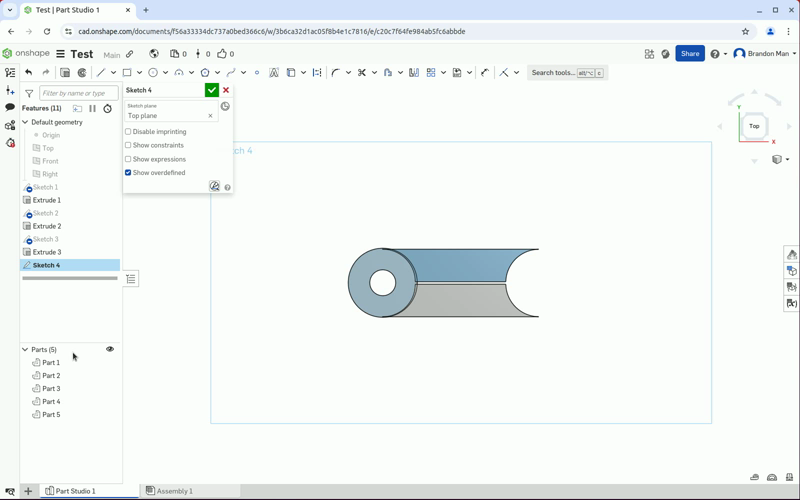
key(y)
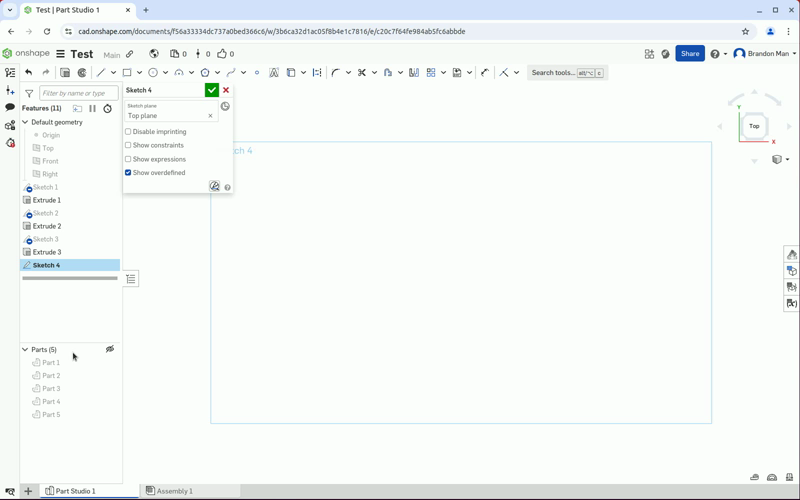
key(c)
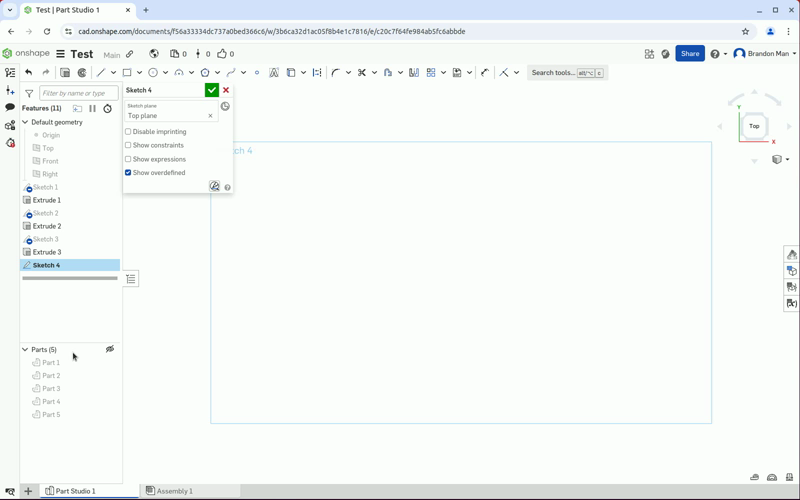
key_down(shift)
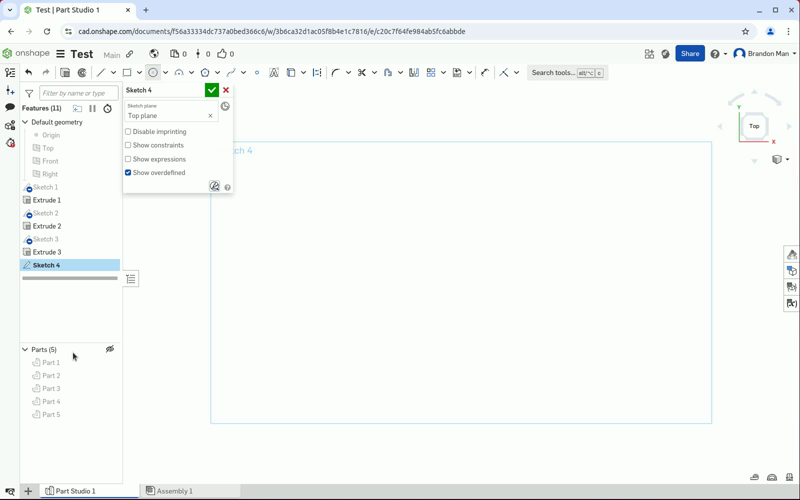
mouse_move(540, 282)
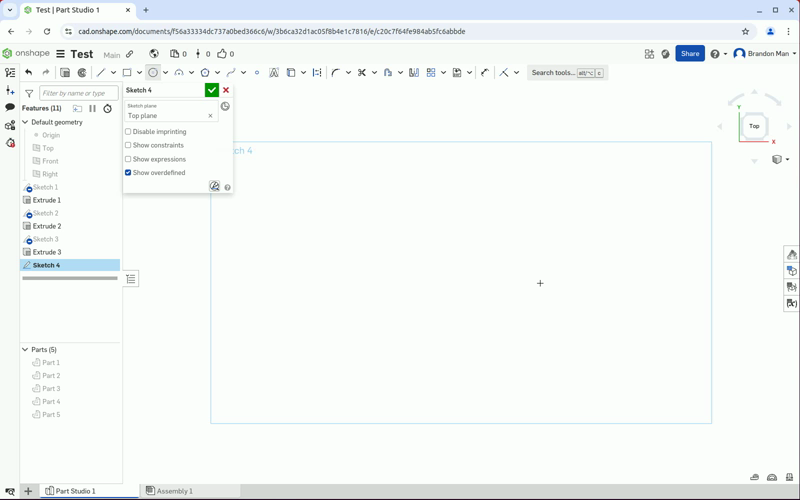
click(540, 282)
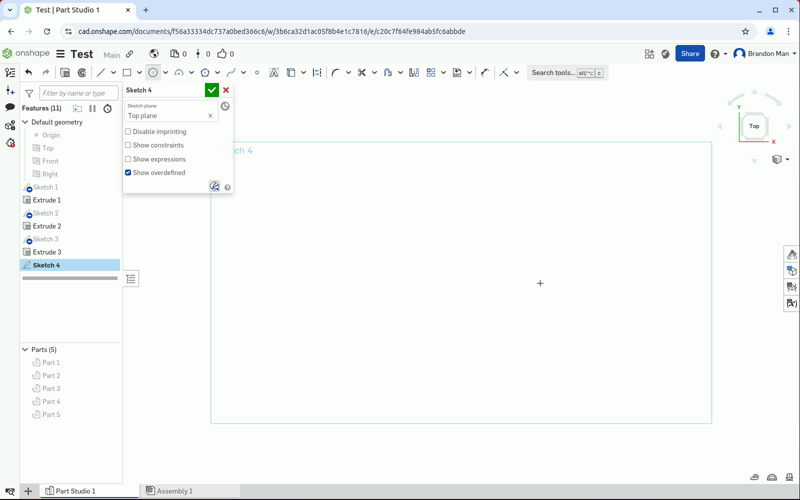
key_up(shift)
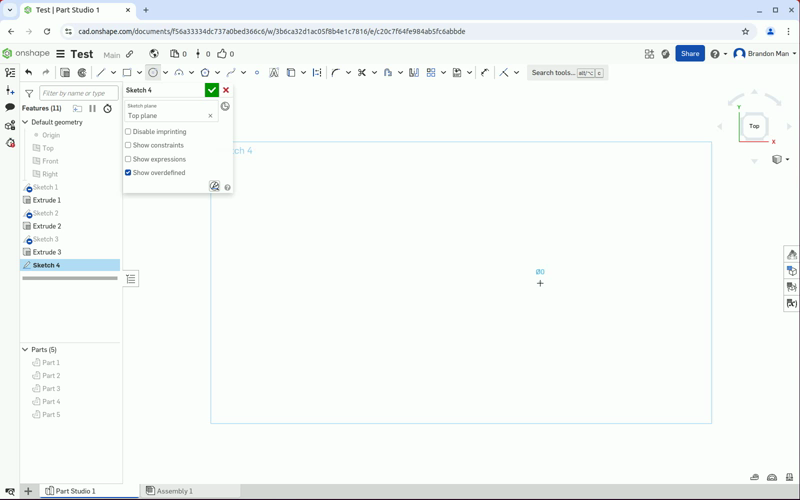
mouse_move(574, 282)
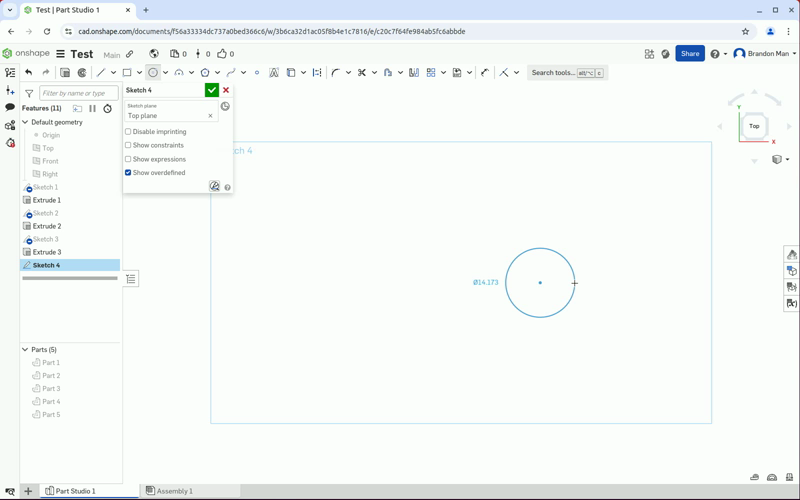
click(574, 282)
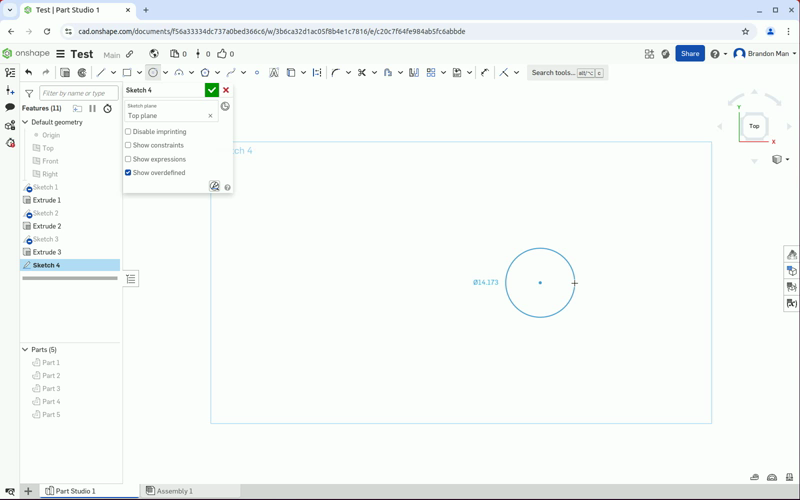
key(esc)
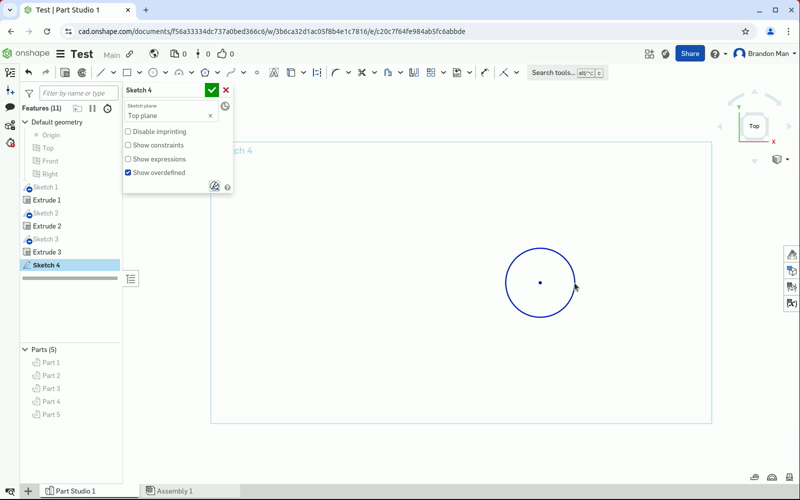
key(c)
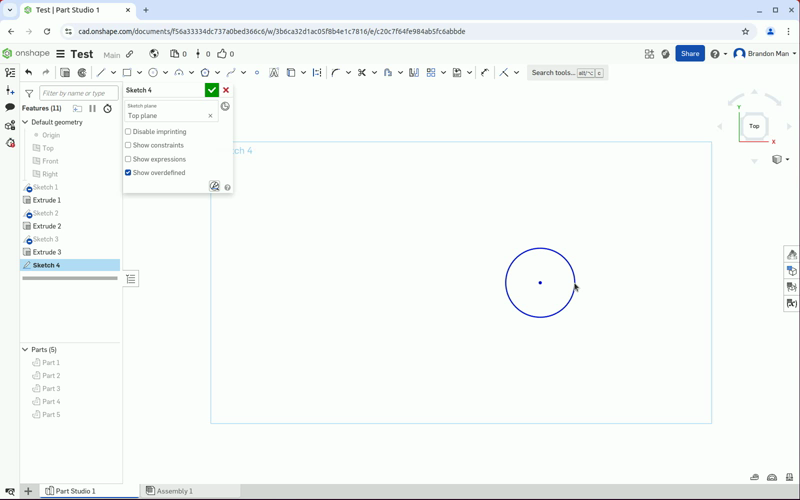
key_down(shift)
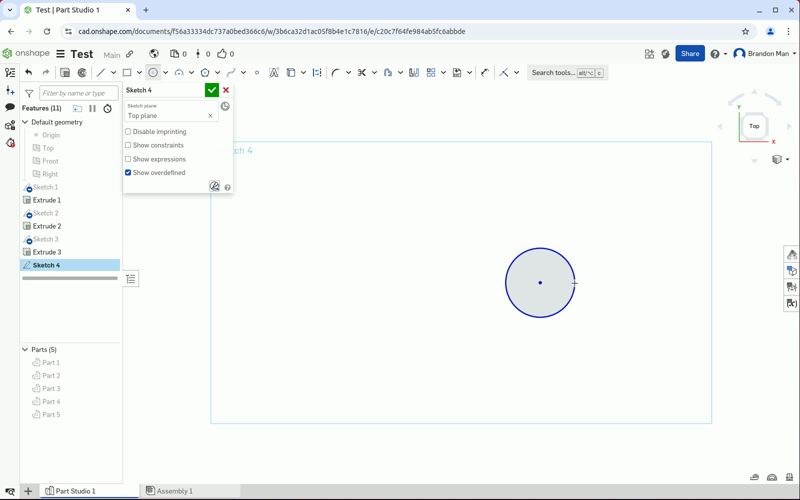
mouse_move(540, 282)
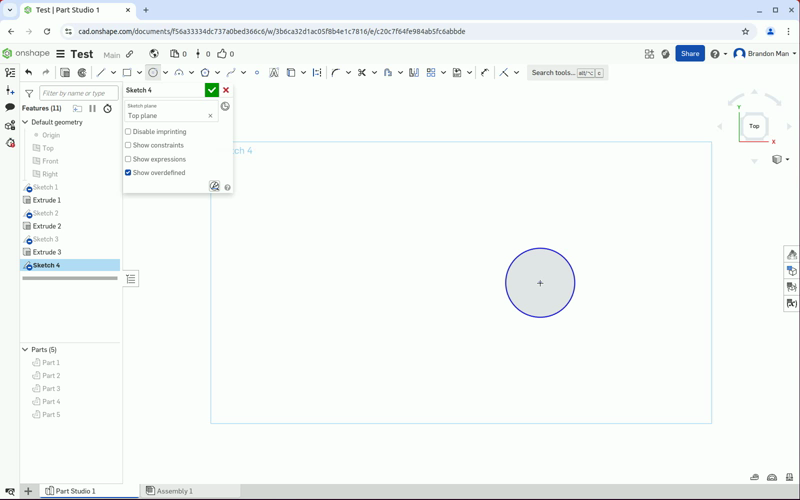
click(540, 282)
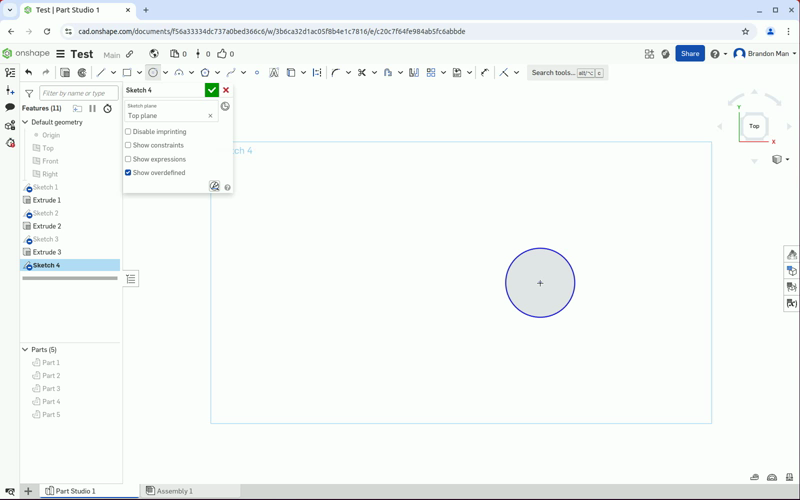
key_up(shift)
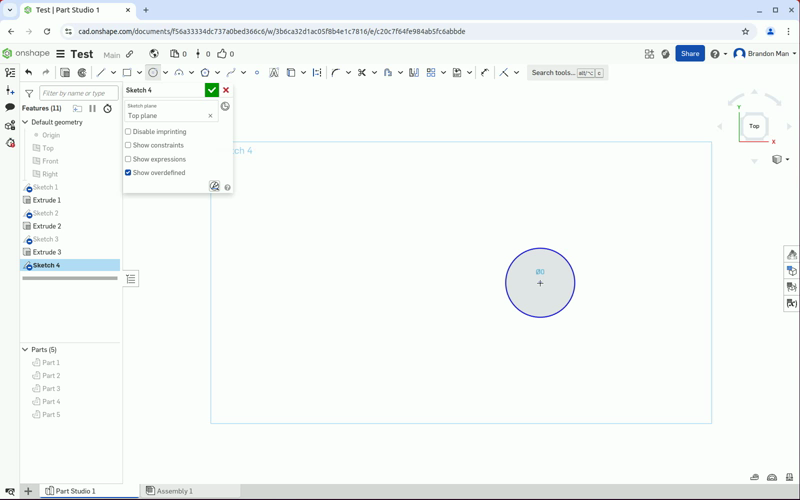
mouse_move(552, 282)
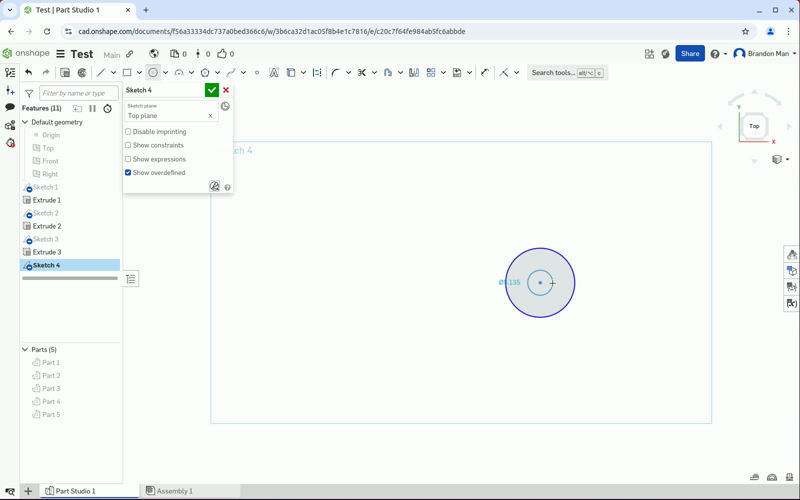
click(552, 282)
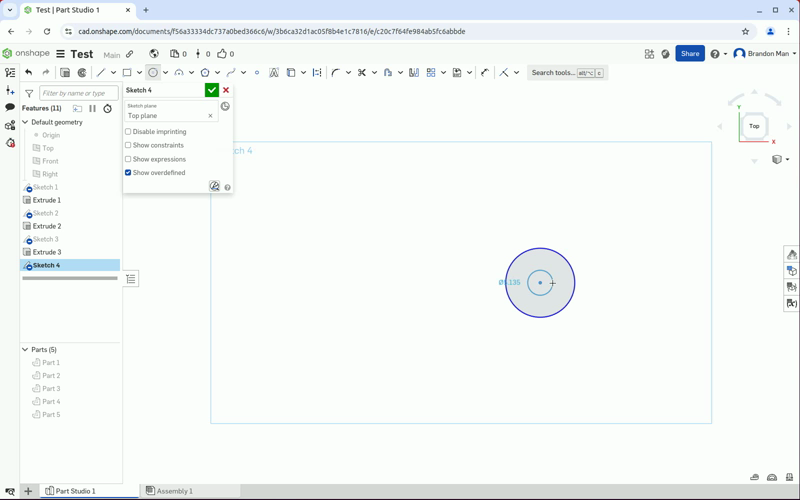
key(esc)
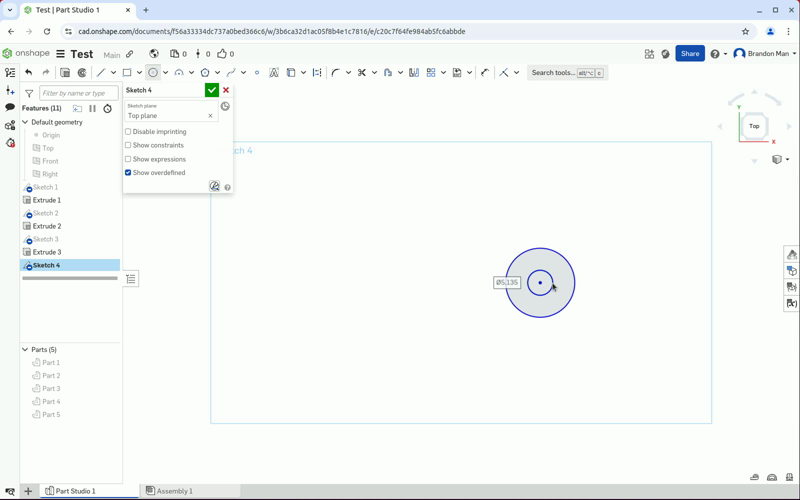
mouse_move(530, 257)
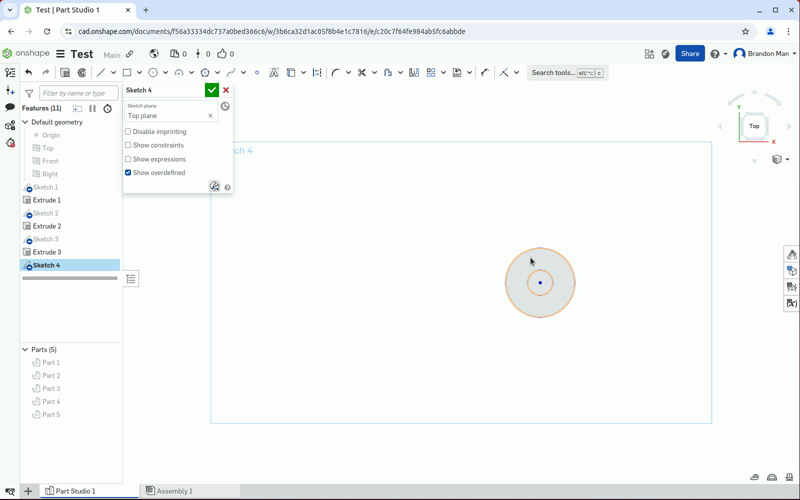
click(530, 257)
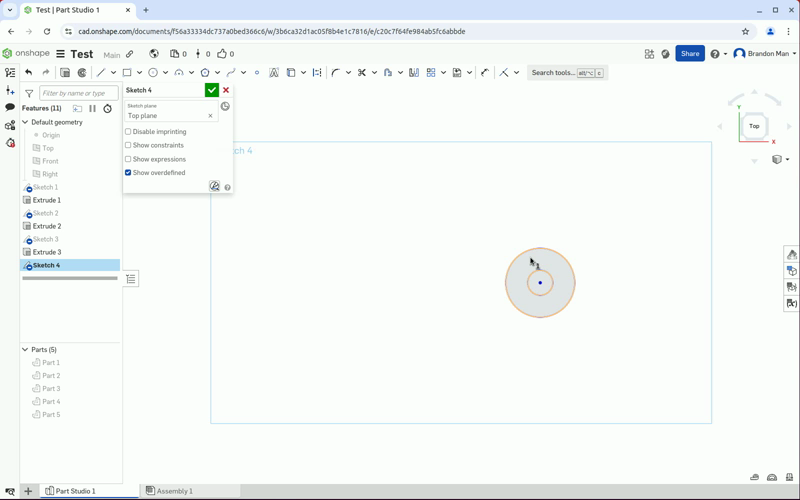
mouse_move(73, 352)
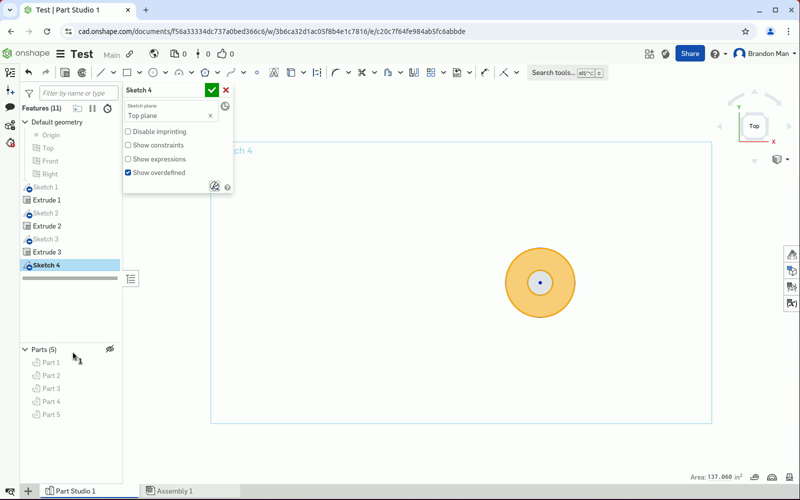
key(shift+y)
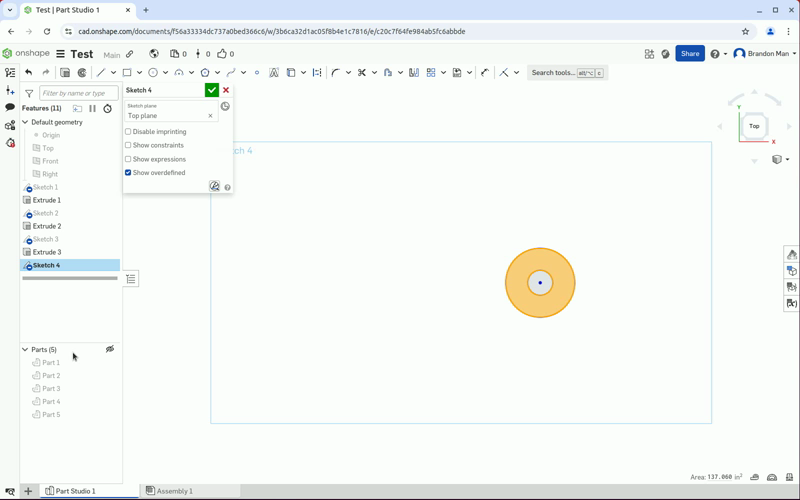
key(shift+e)
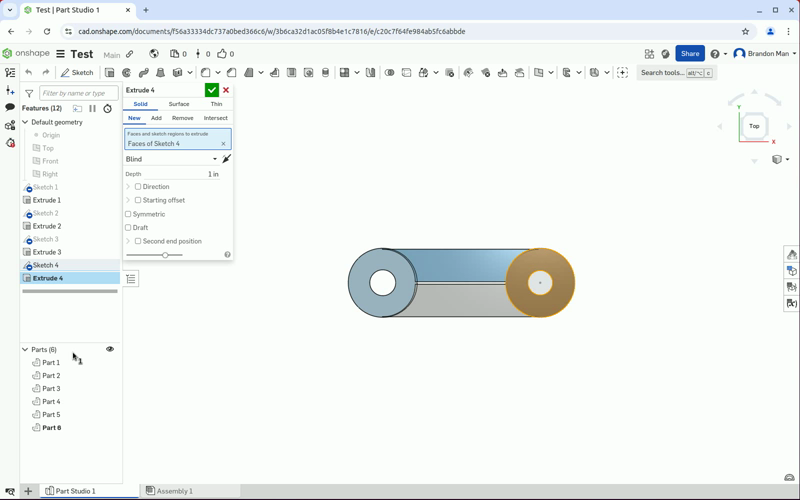
mouse_move(143, 106)
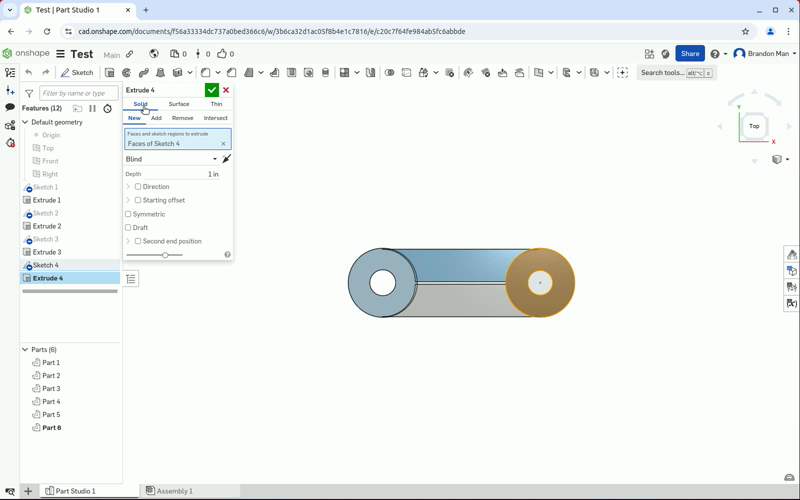
click(143, 106)
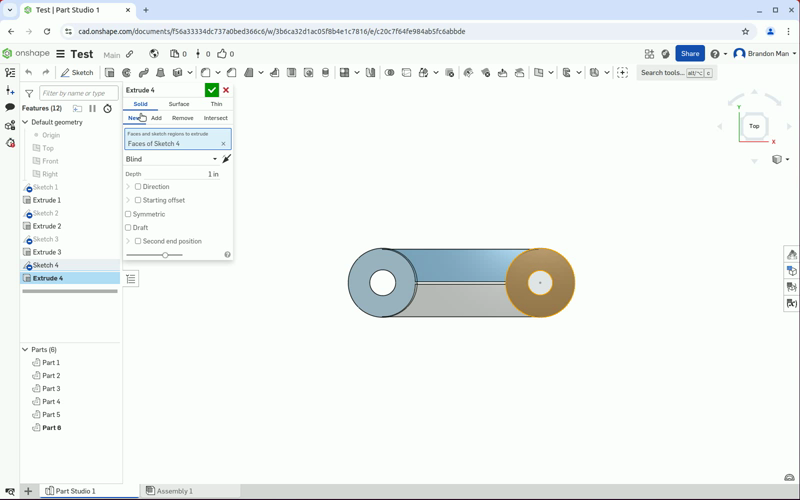
mouse_move(137, 120)
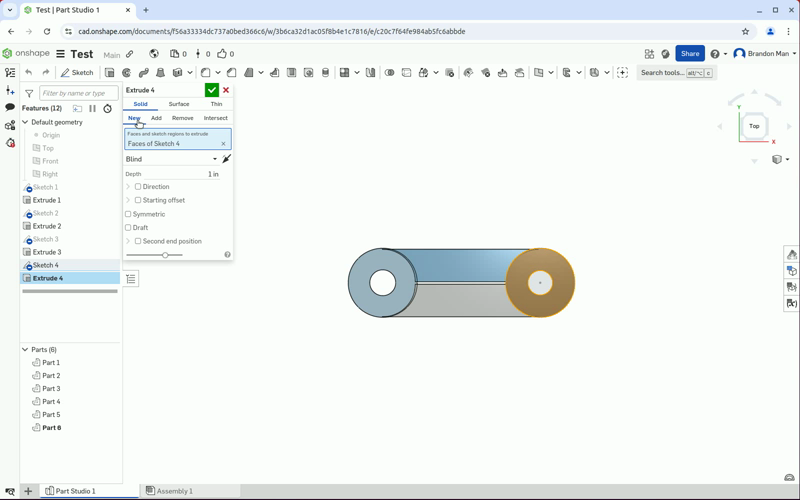
click(137, 120)
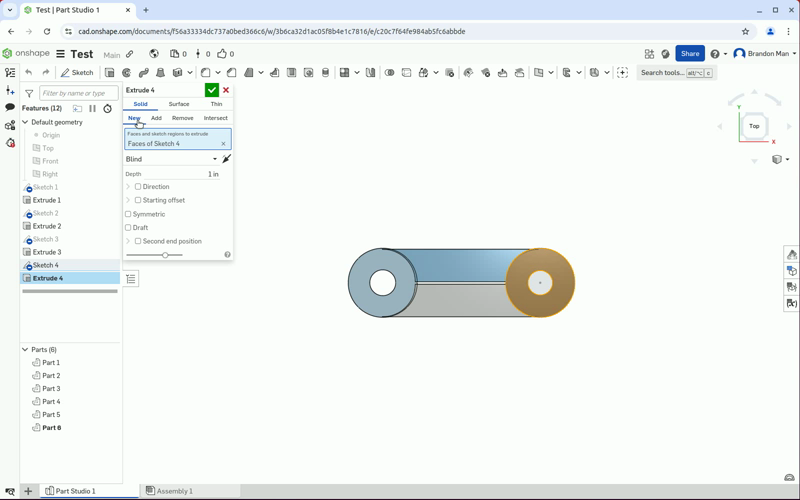
key(tab, 4)
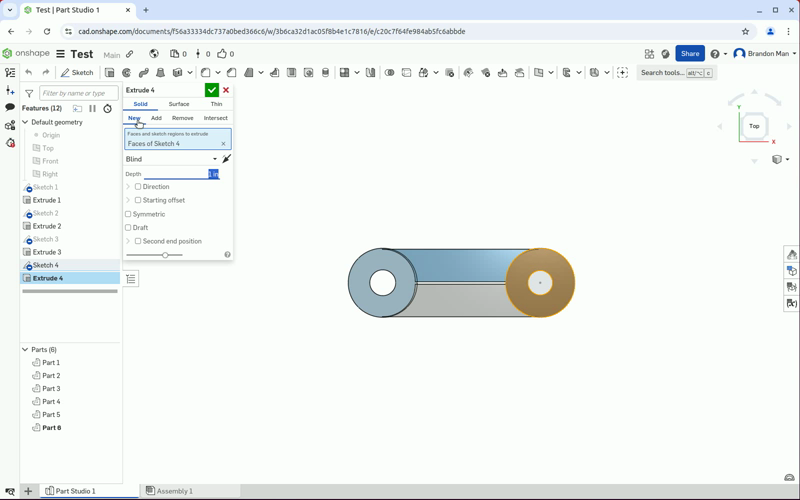
text(4.574)
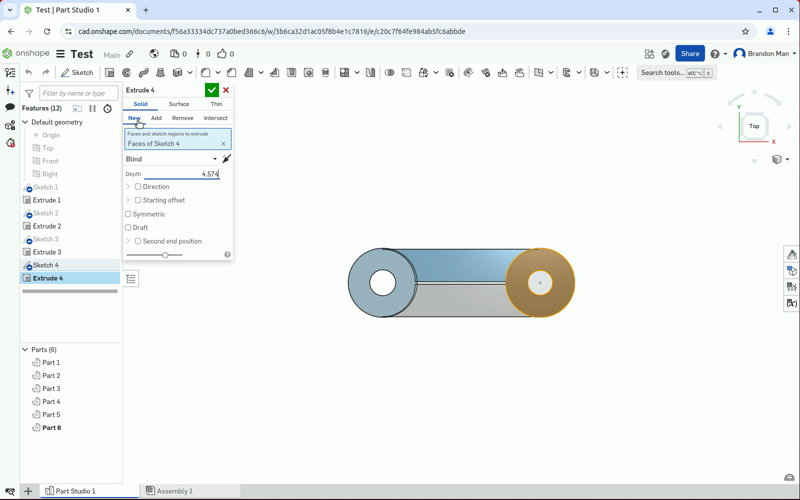
key(enter)
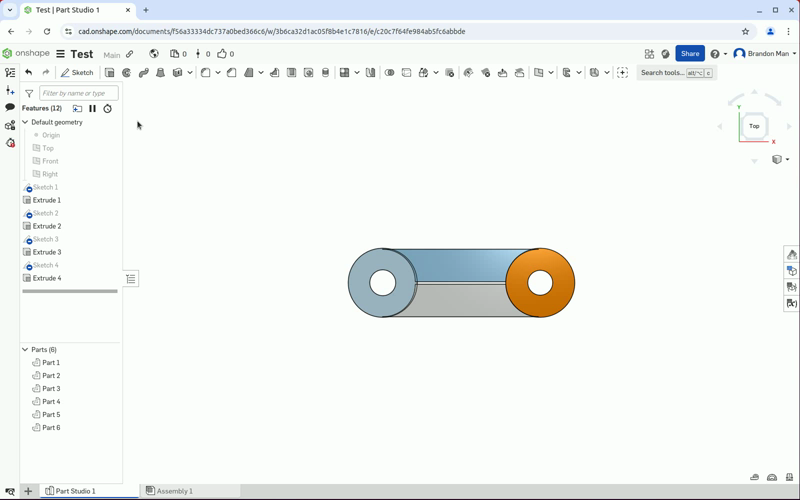
key(shift+h)
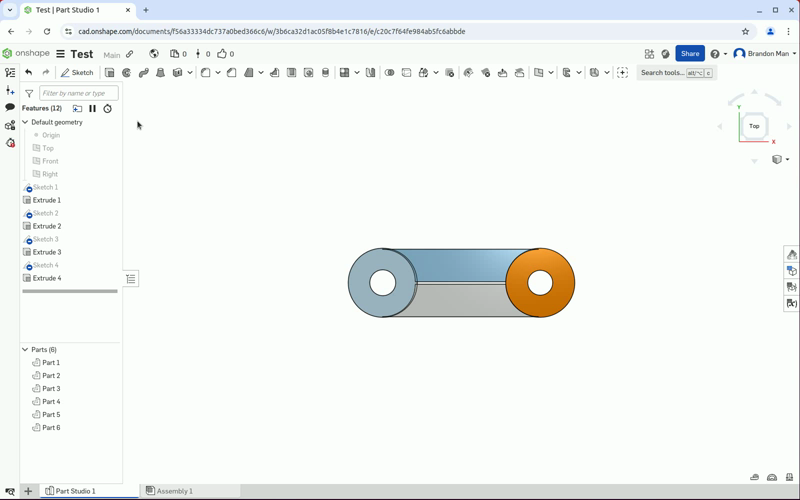
key(shift+h)
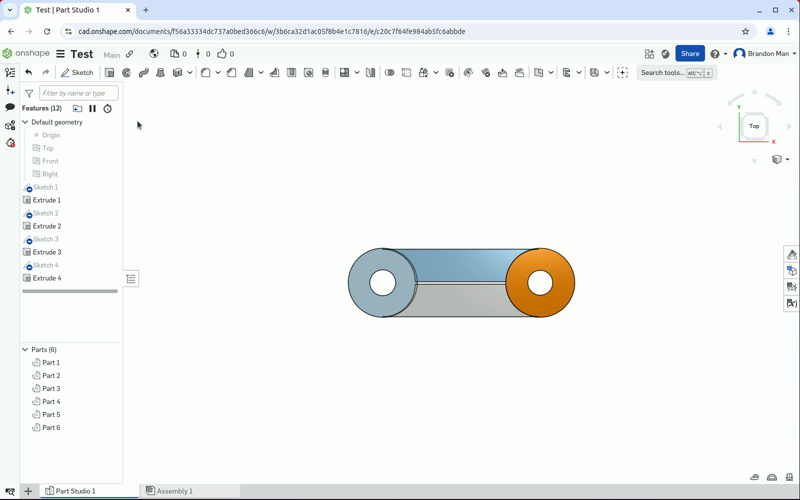
mouse_move(73, 189)
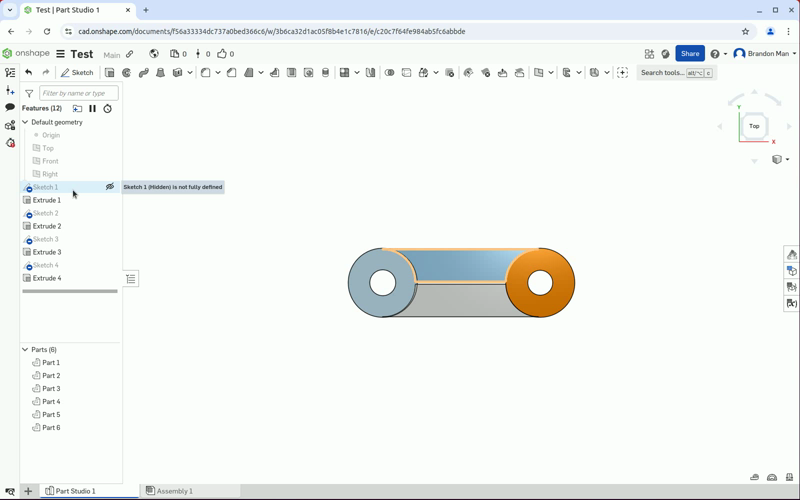
click(73, 189)
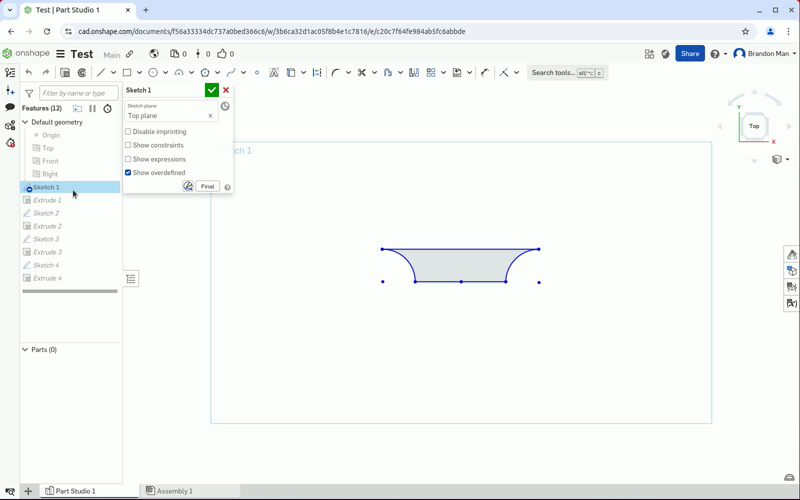
mouse_move(229, 92)
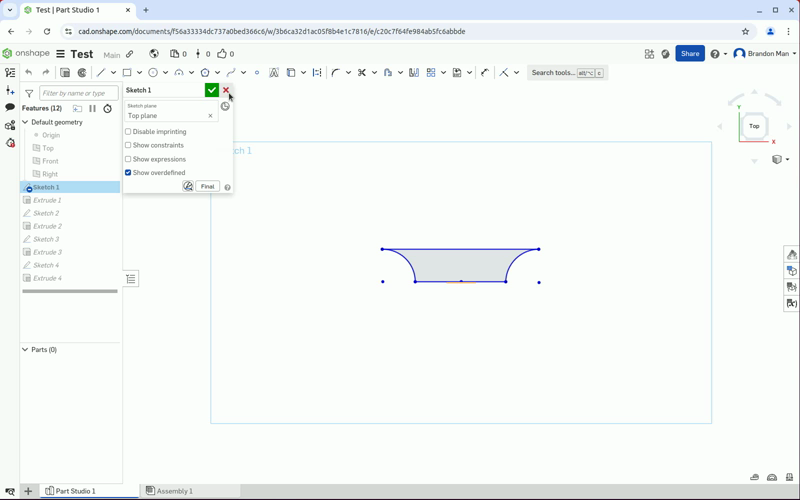
click(229, 92)
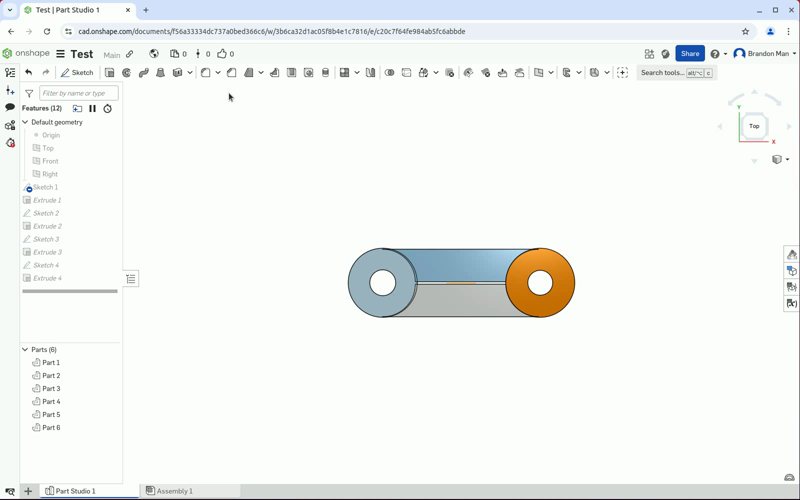
mouse_move(73, 352)
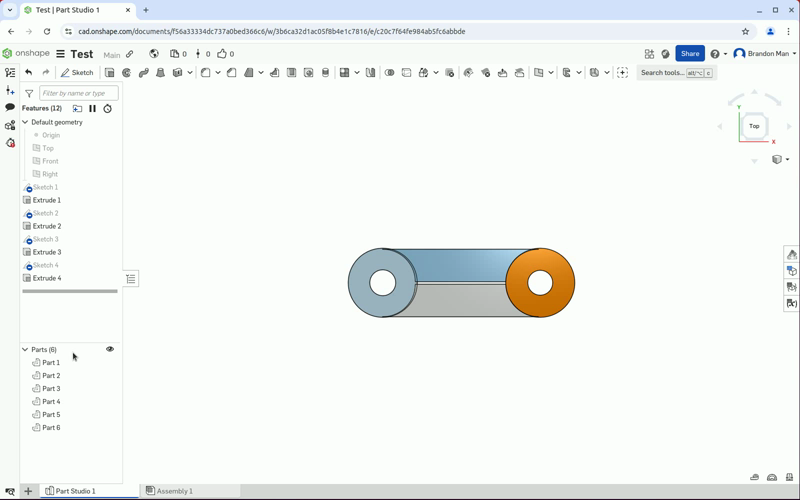
key(y)
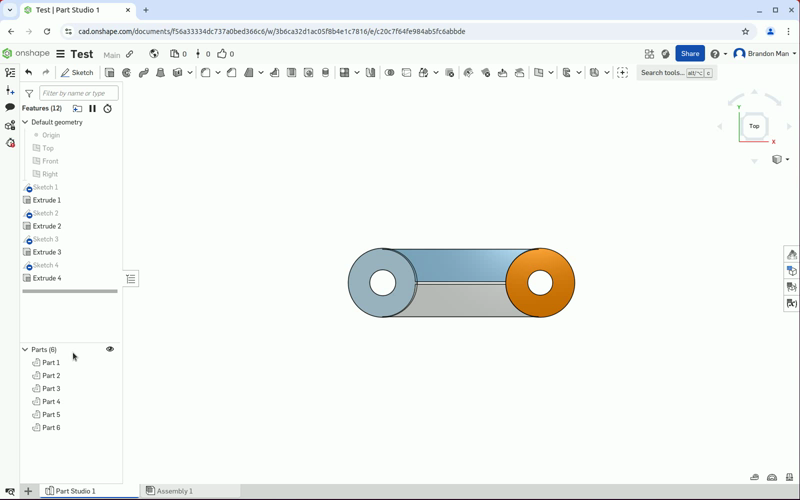
key(shift+p)
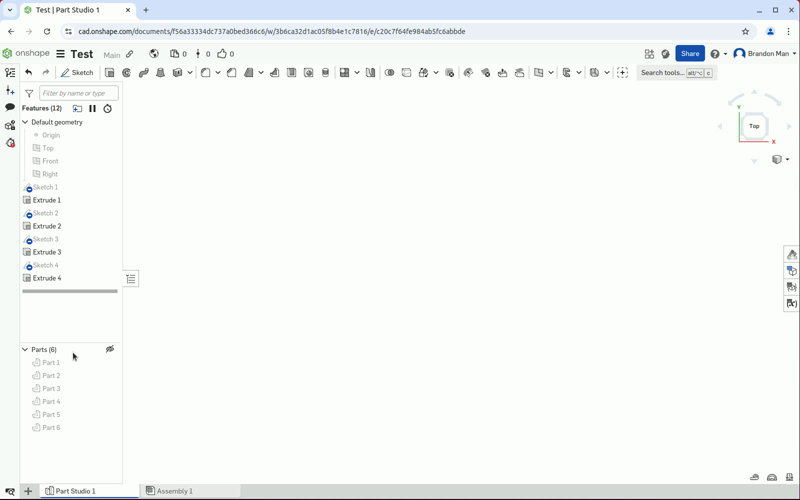
key(space)
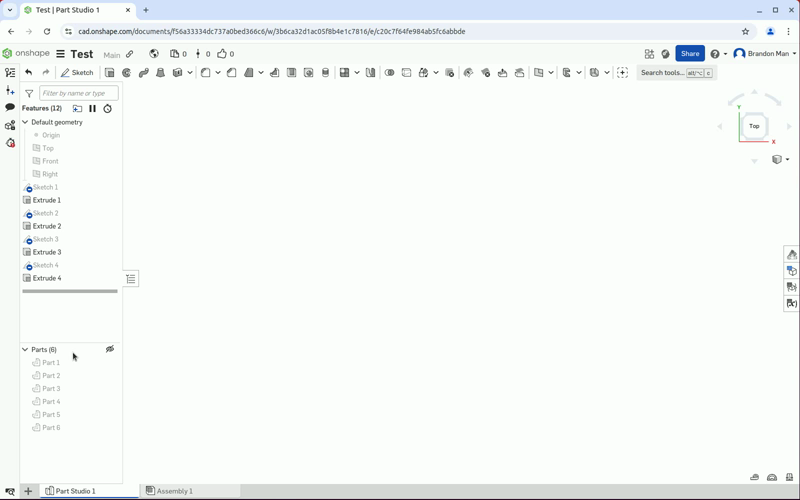
key_down(shift)
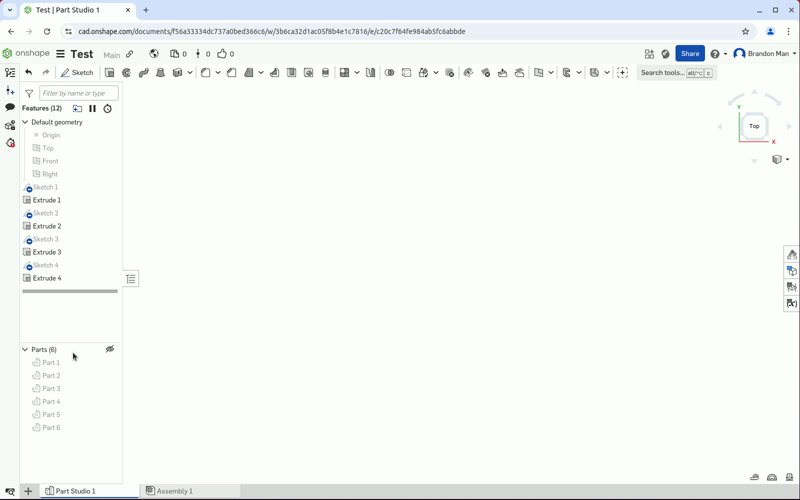
key(up)
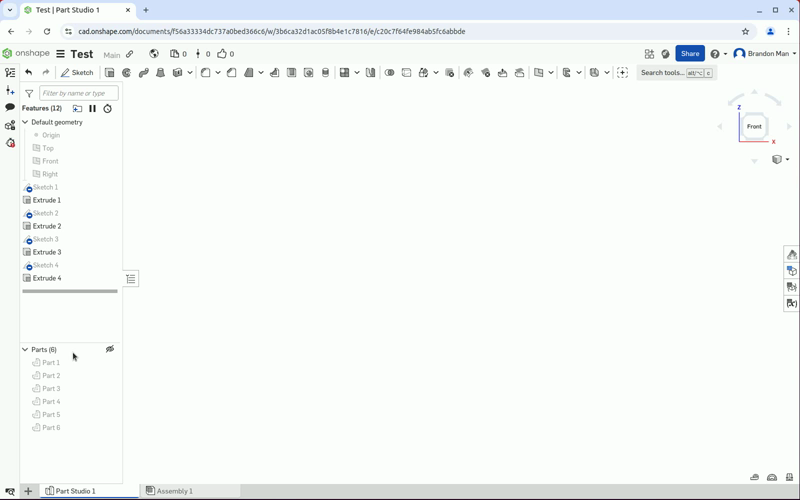
key_up(shift)
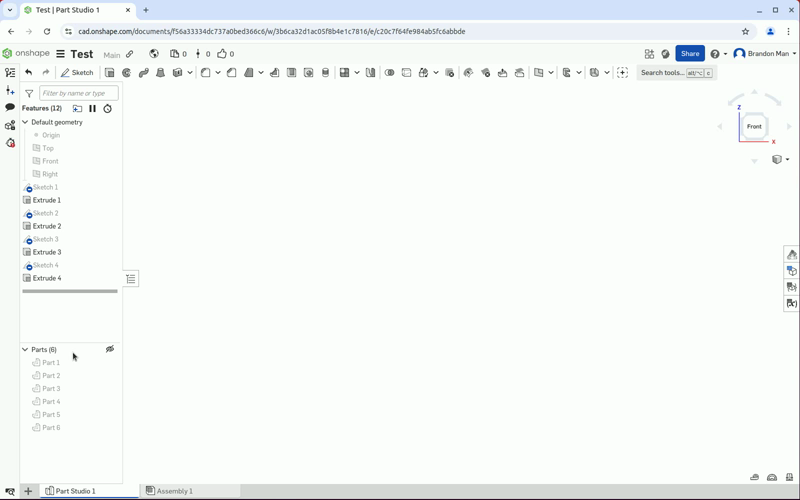
mouse_move(73, 352)
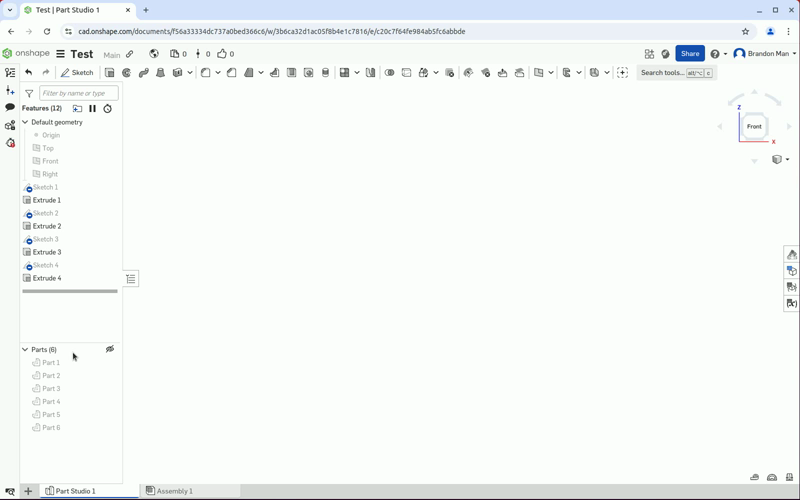
key(shift+y)
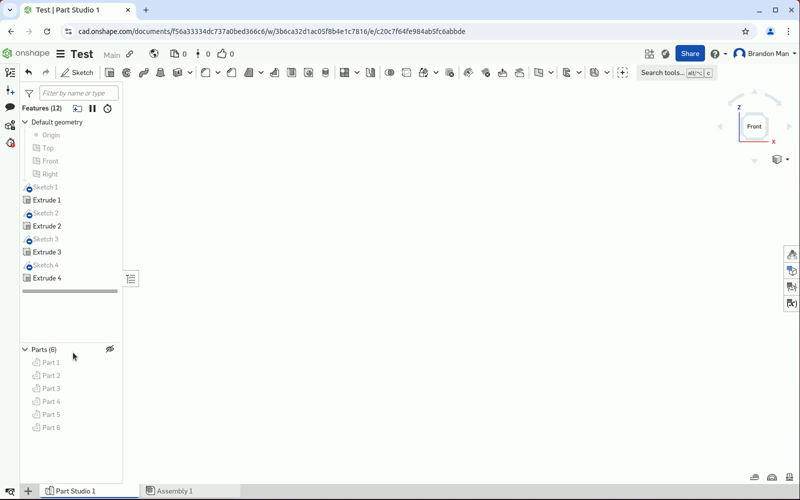
key(shift+s)
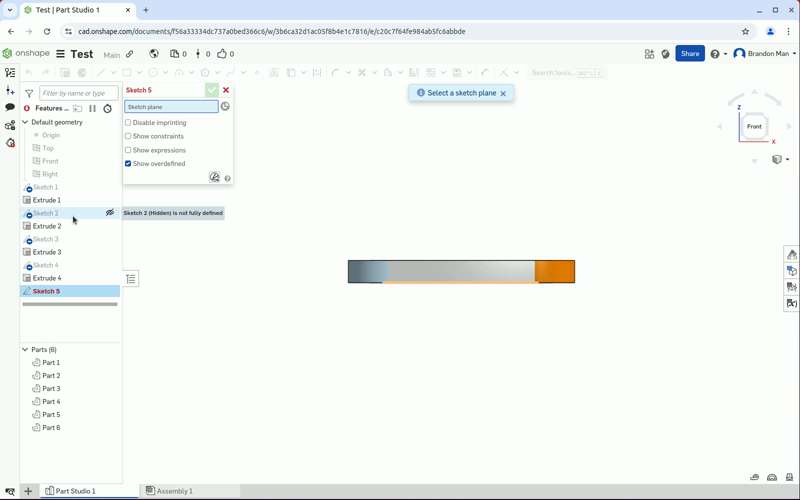
scroll(3)
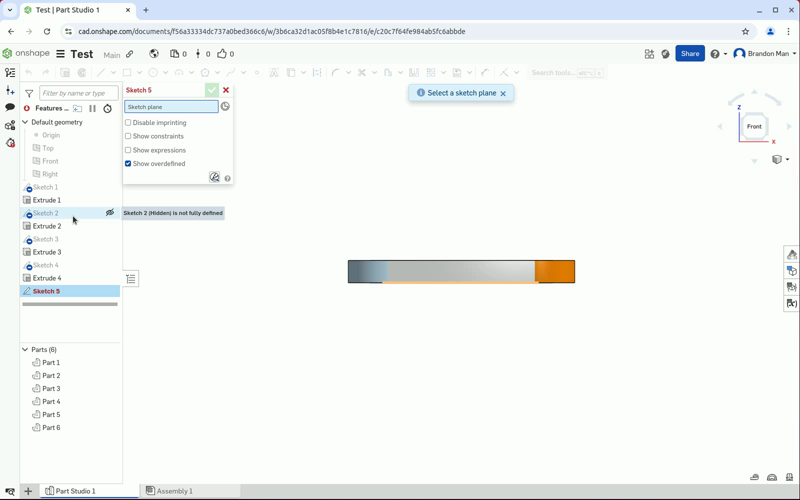
mouse_move(73, 163)
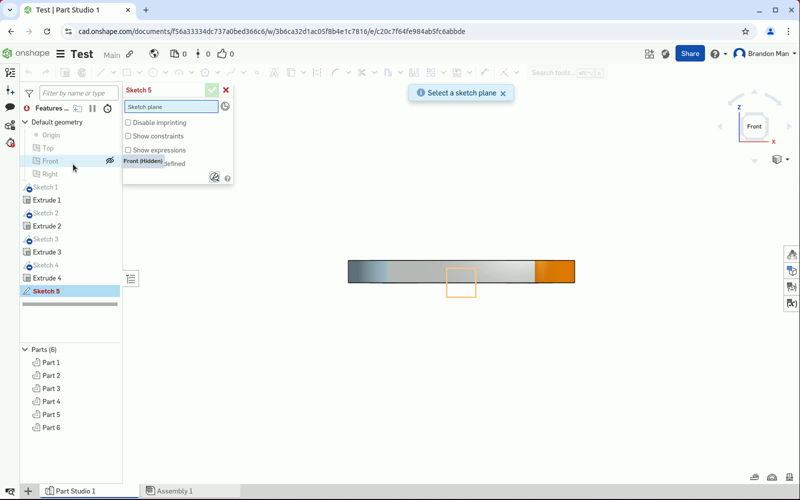
click(73, 163)
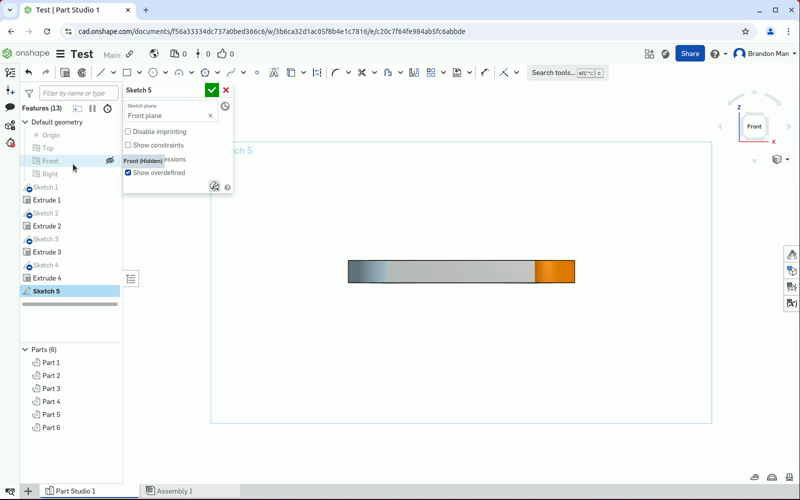
mouse_move(73, 352)
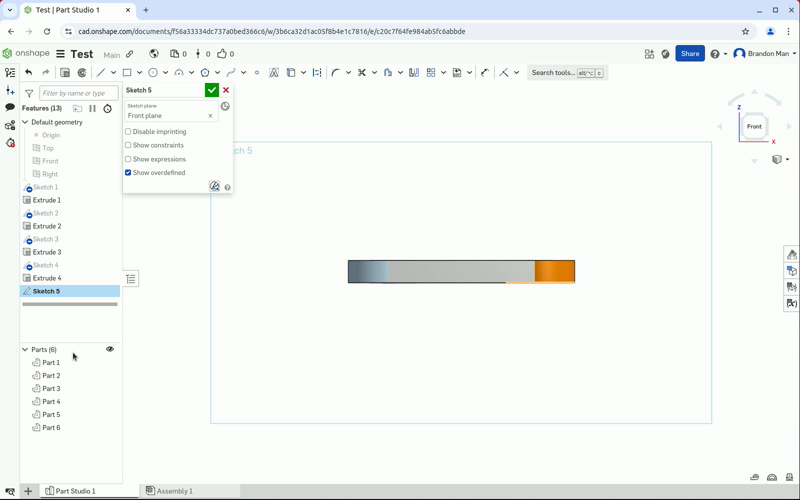
key(y)
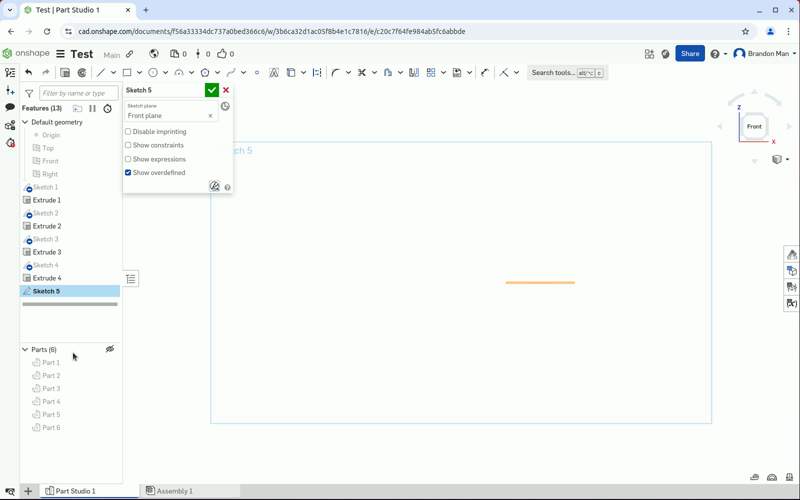
key(l)
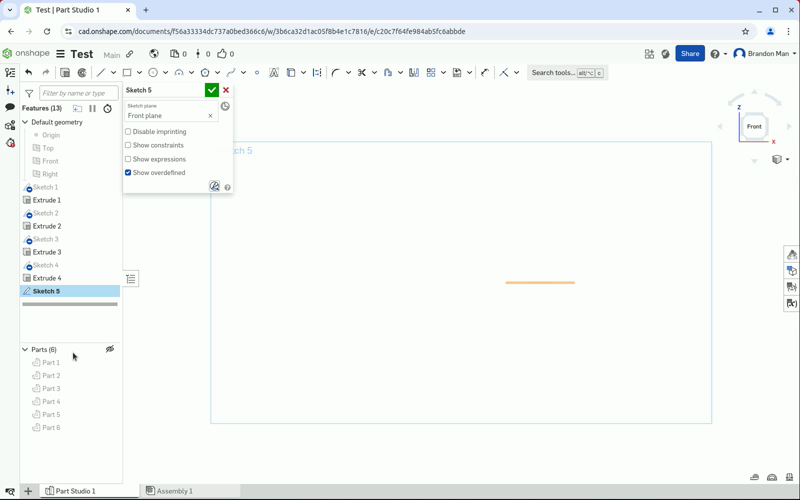
key_down(shift)
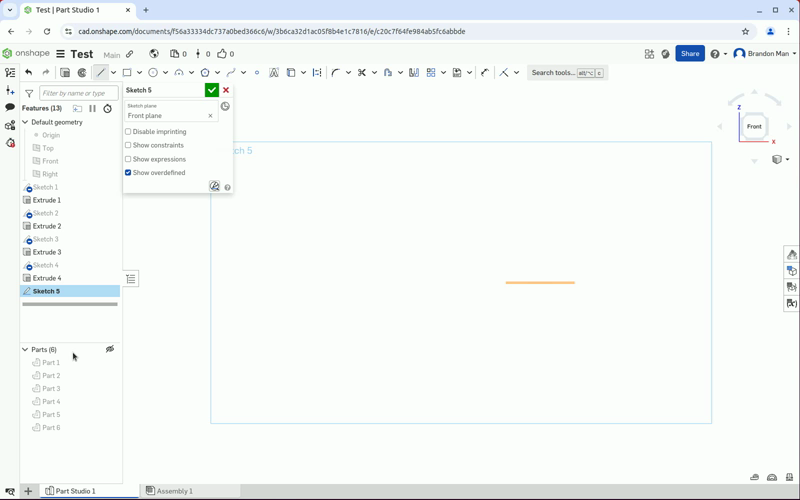
mouse_move(411, 282)
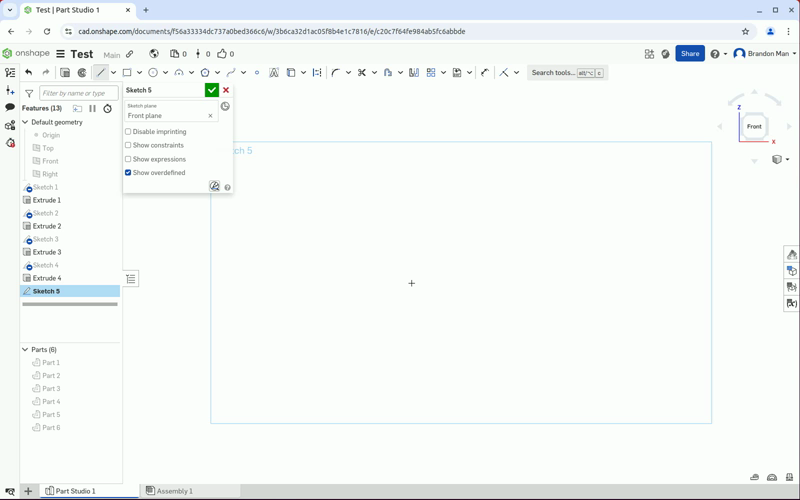
click(411, 282)
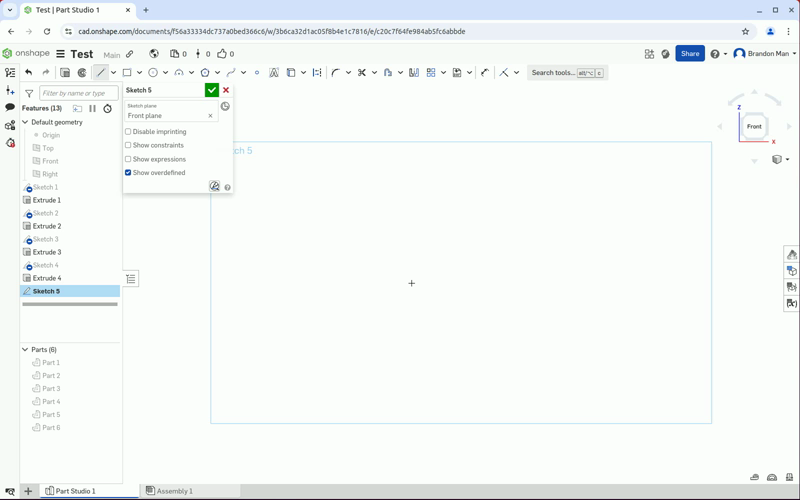
key_up(shift)
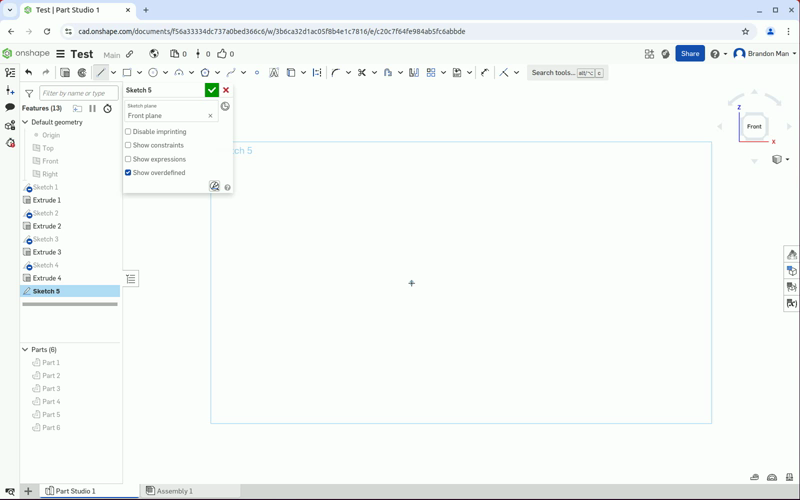
key_down(shift)
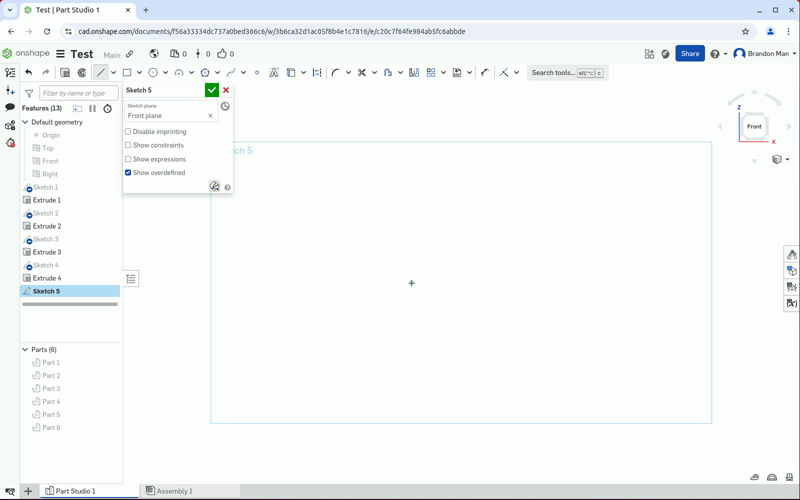
mouse_move(509, 282)
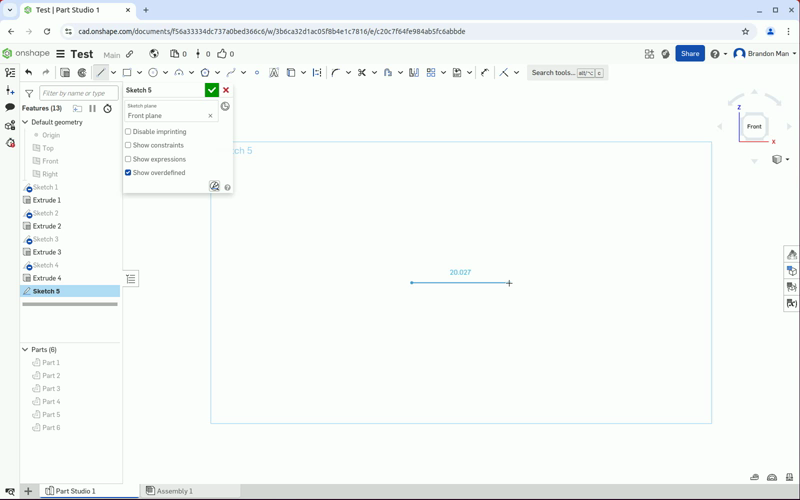
click(509, 282)
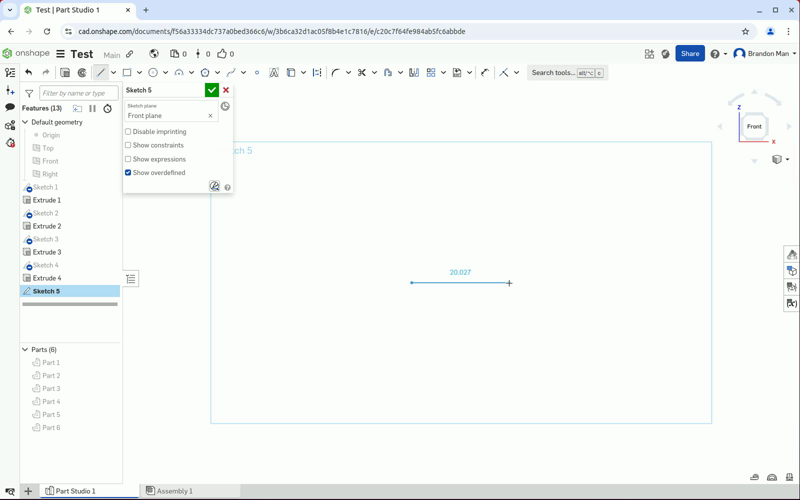
key_up(shift)
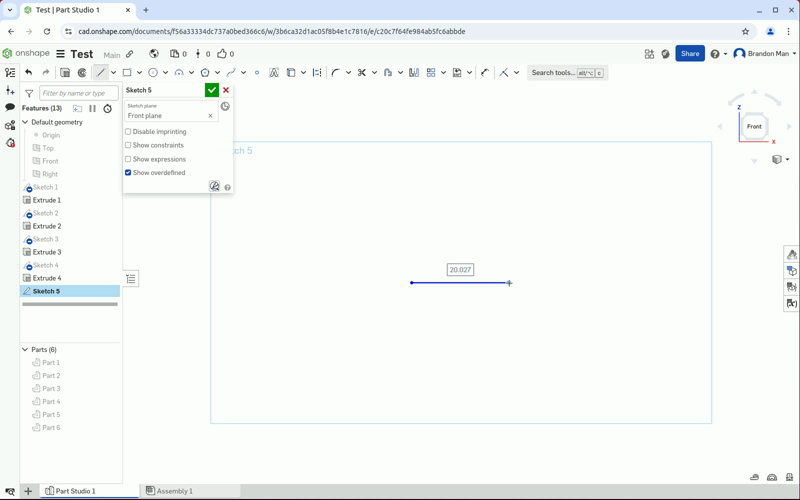
key_down(shift)
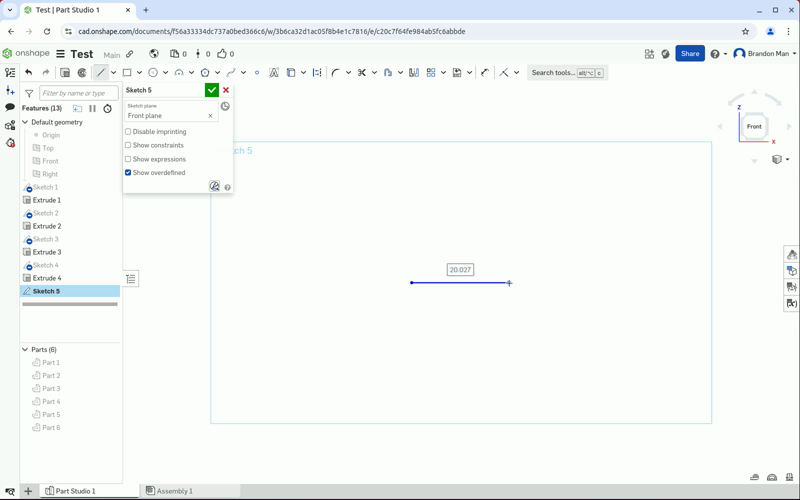
mouse_move(460, 198)
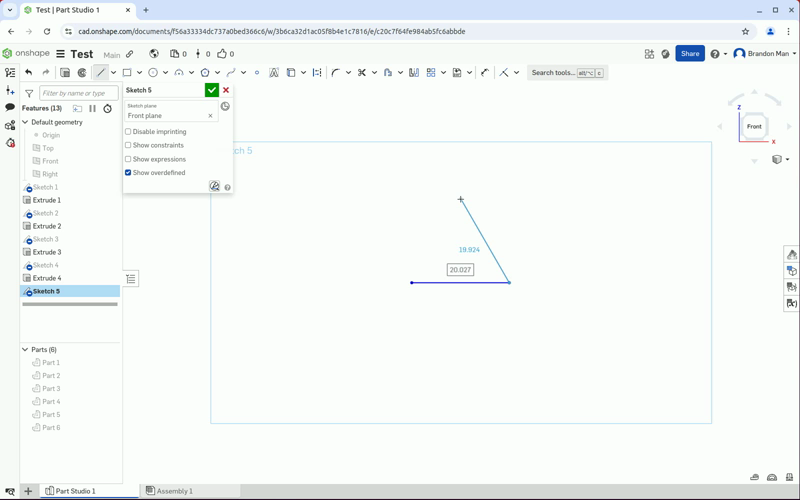
click(460, 198)
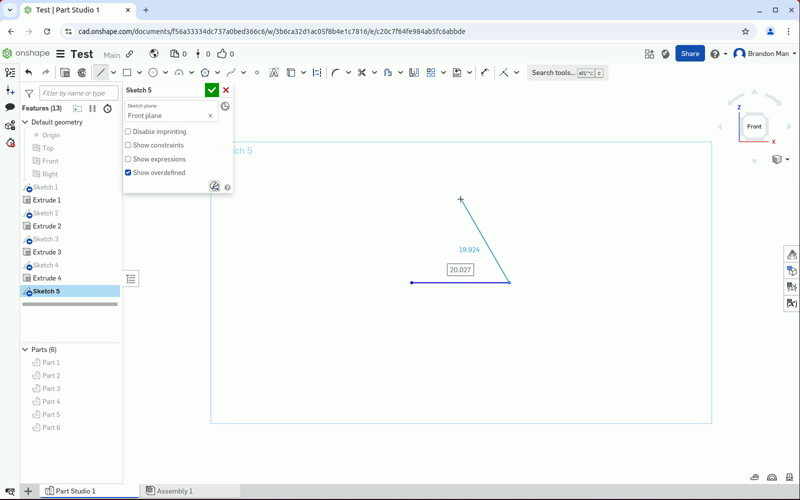
key_up(shift)
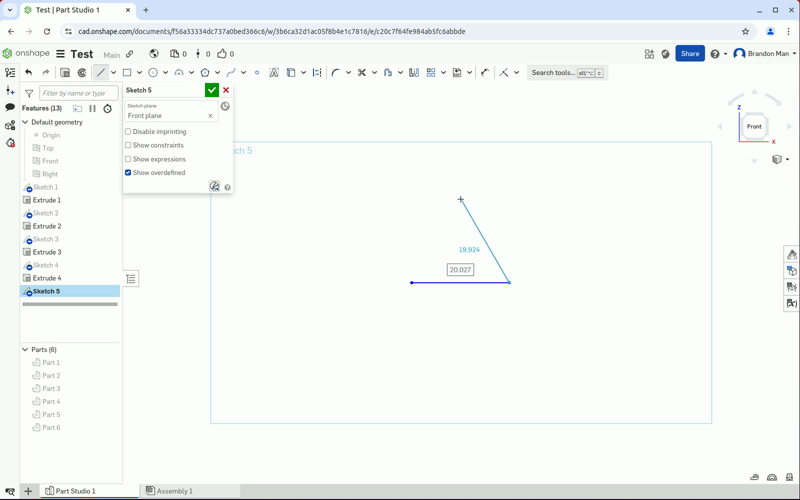
key_down(shift)
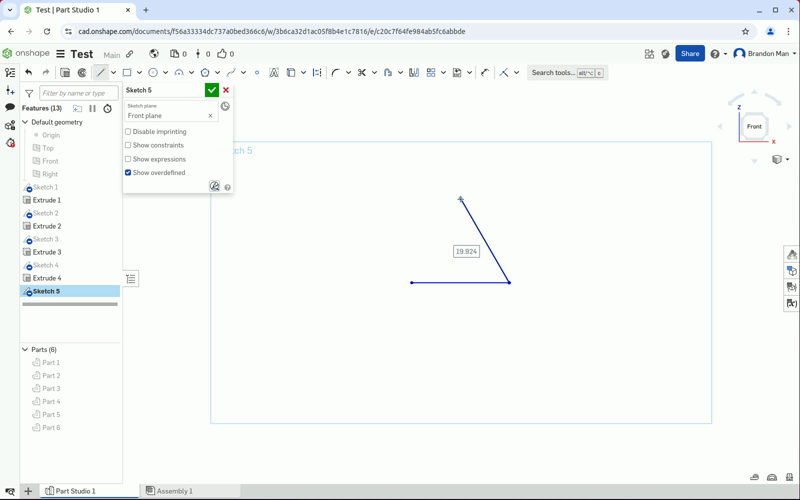
mouse_move(411, 282)
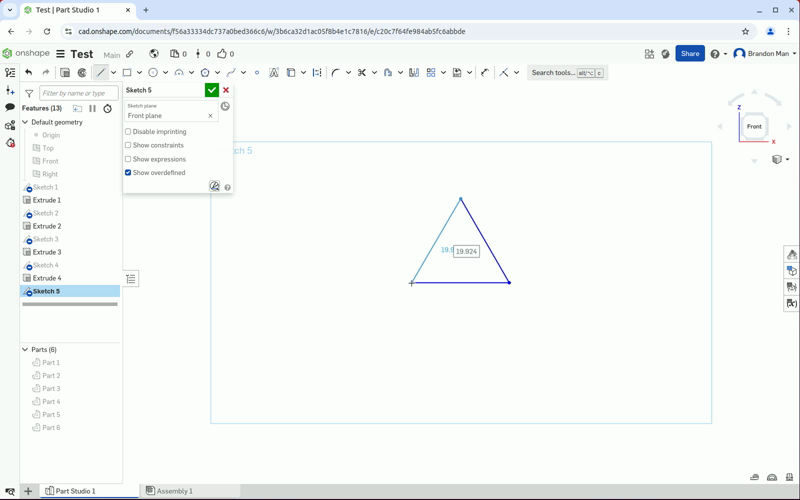
key_up(shift)
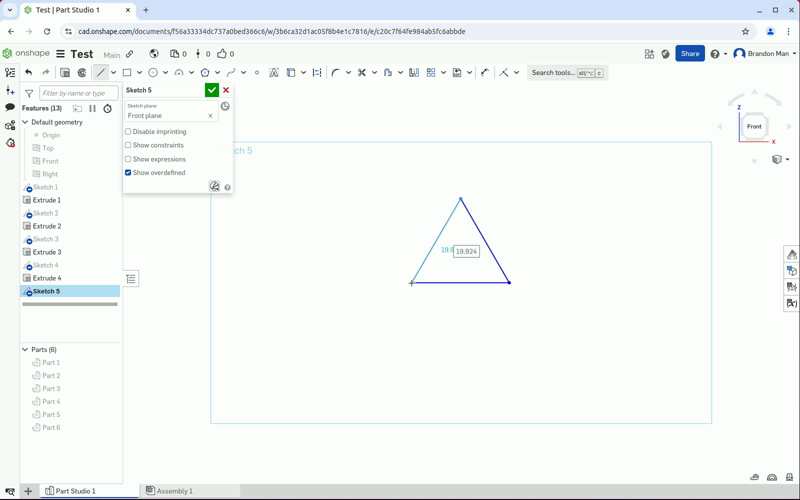
click(411, 282)
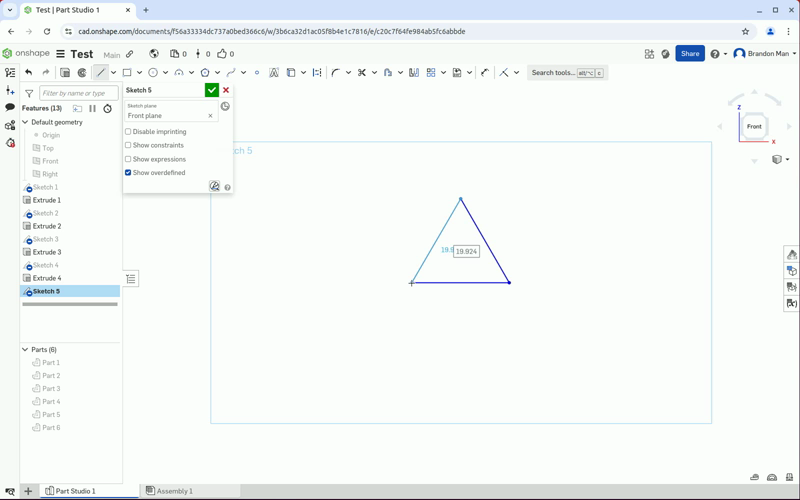
key(esc)
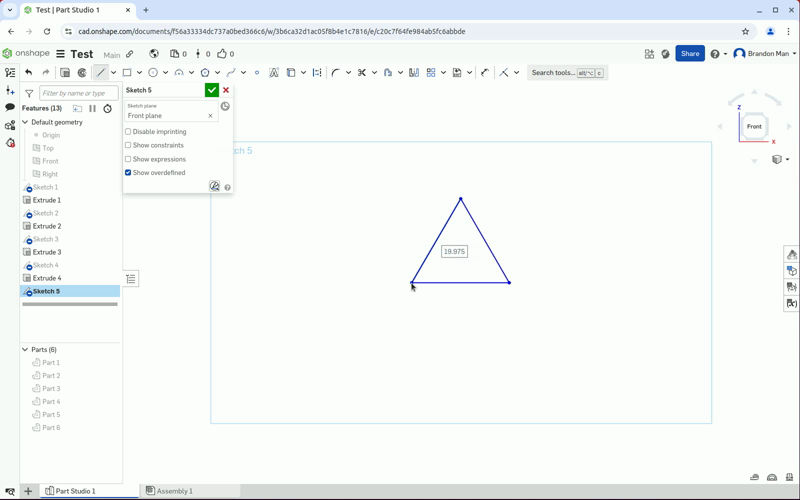
mouse_move(449, 231)
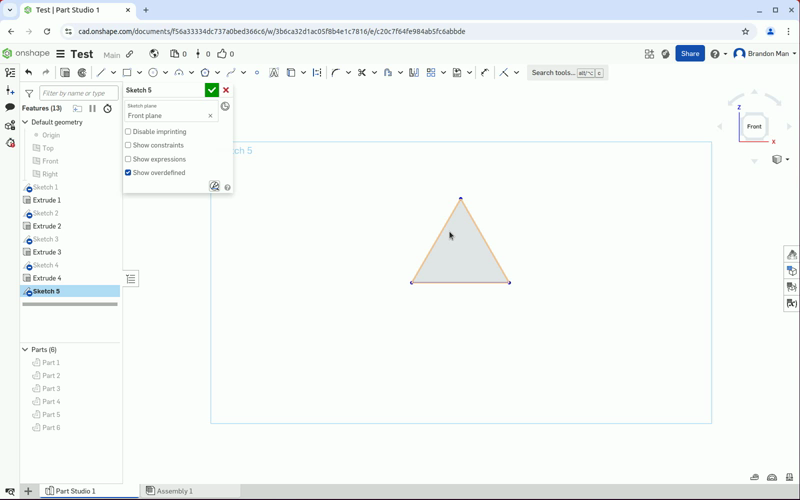
click(449, 231)
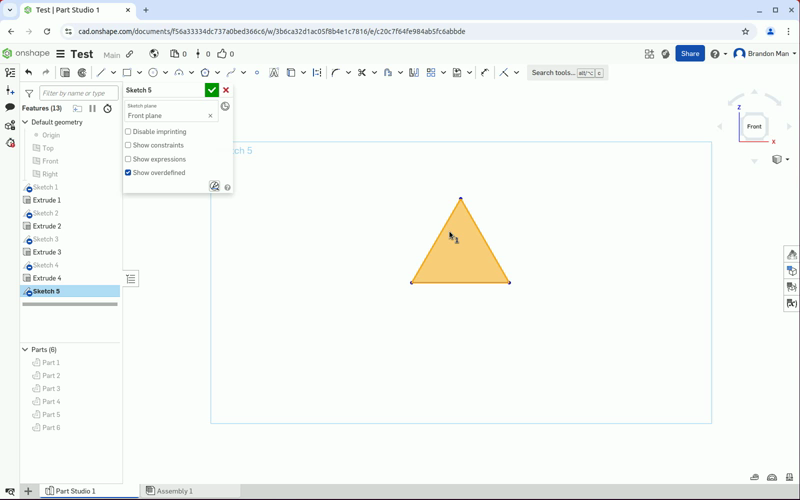
mouse_move(73, 352)
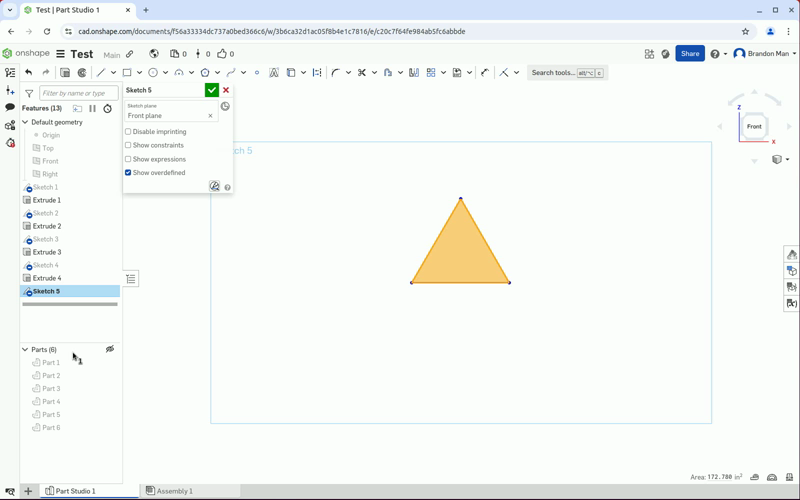
key(shift+y)
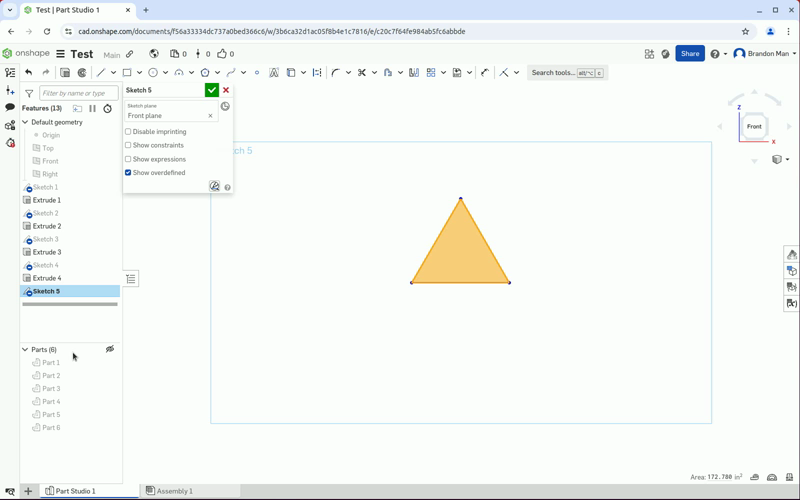
key(shift+e)
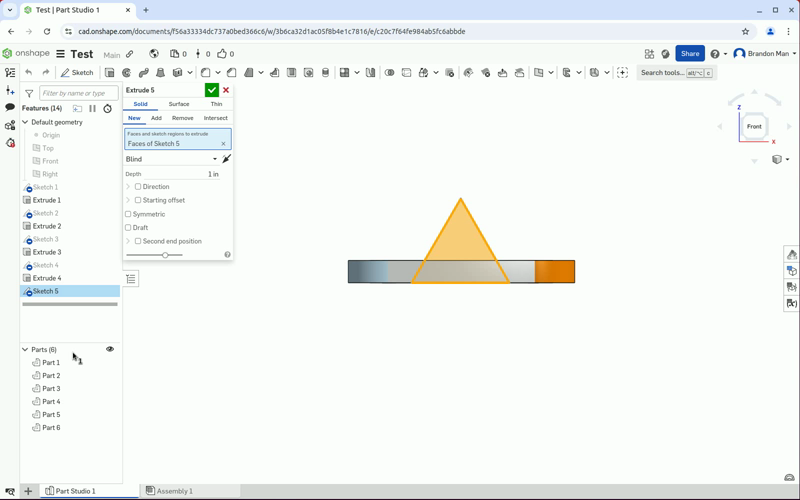
mouse_move(143, 106)
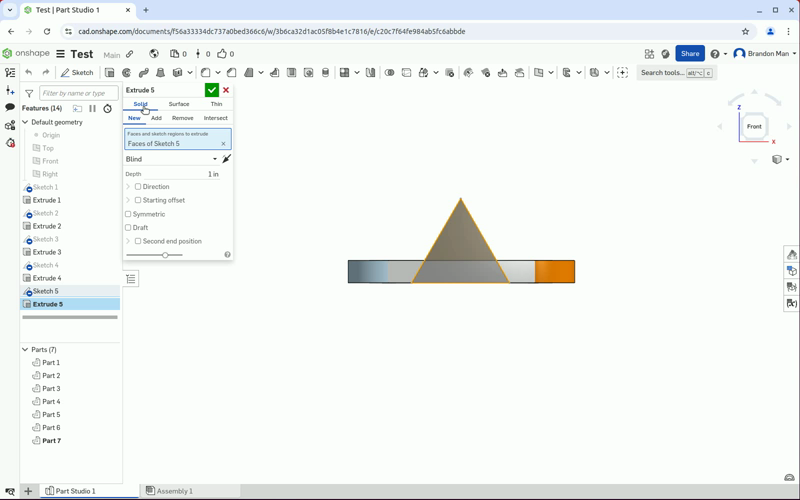
click(143, 106)
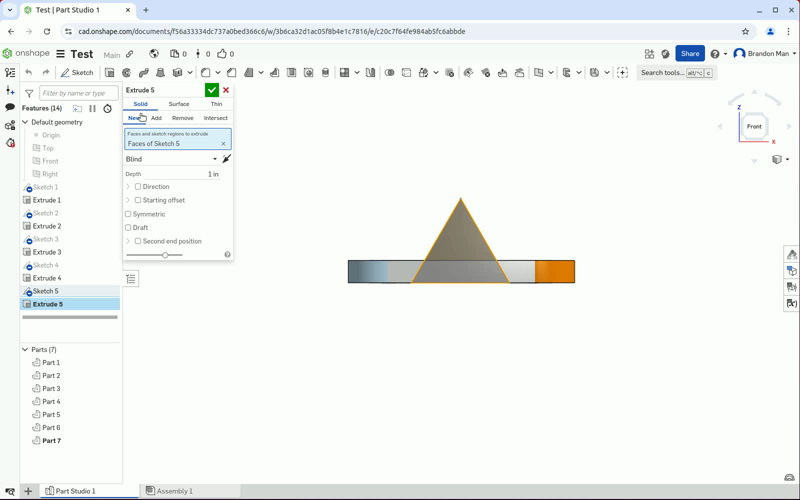
mouse_move(137, 120)
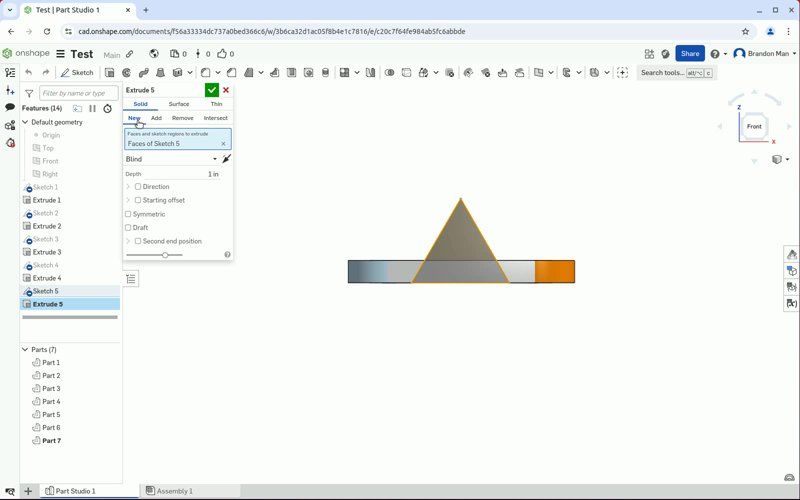
click(137, 120)
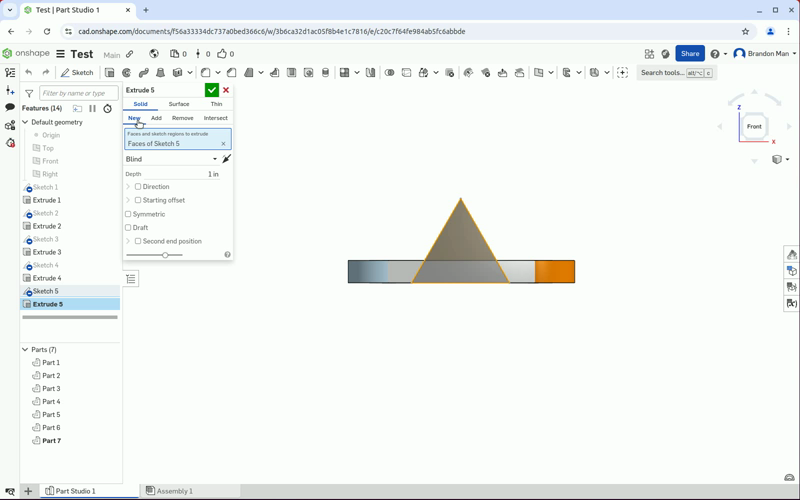
key(tab, 4)
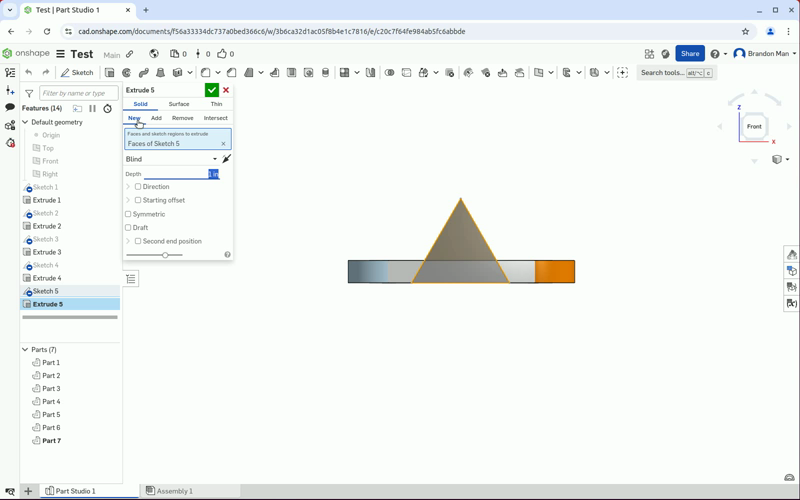
text(23.108)
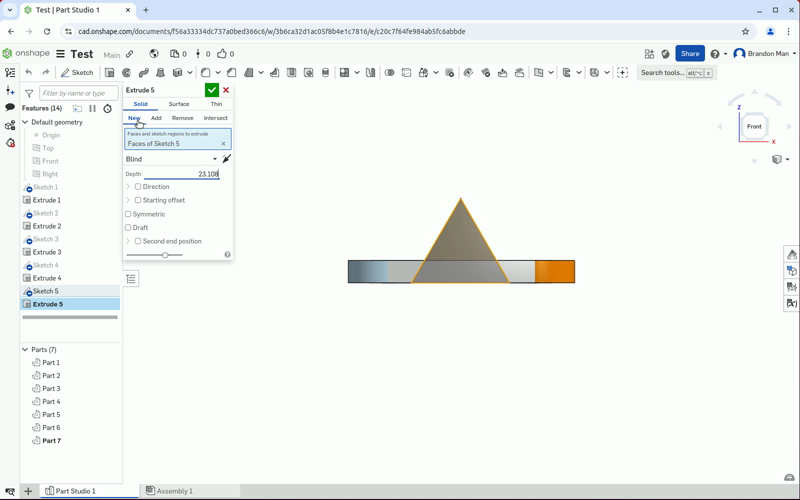
key(tab, 3)
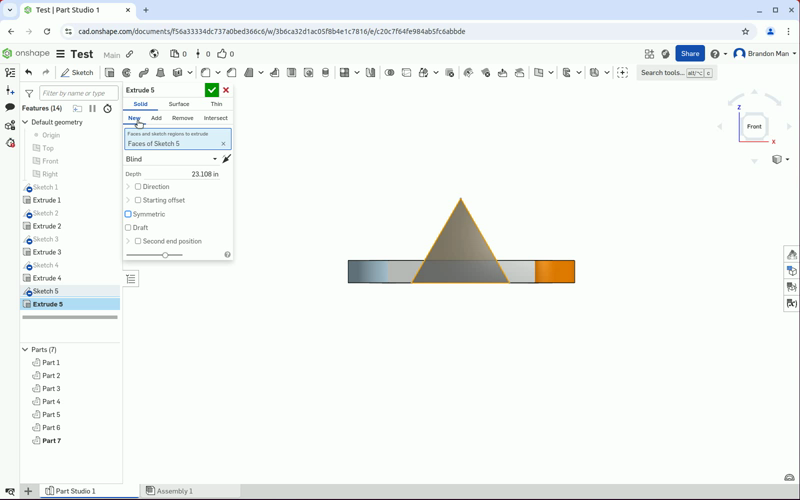
key(space)
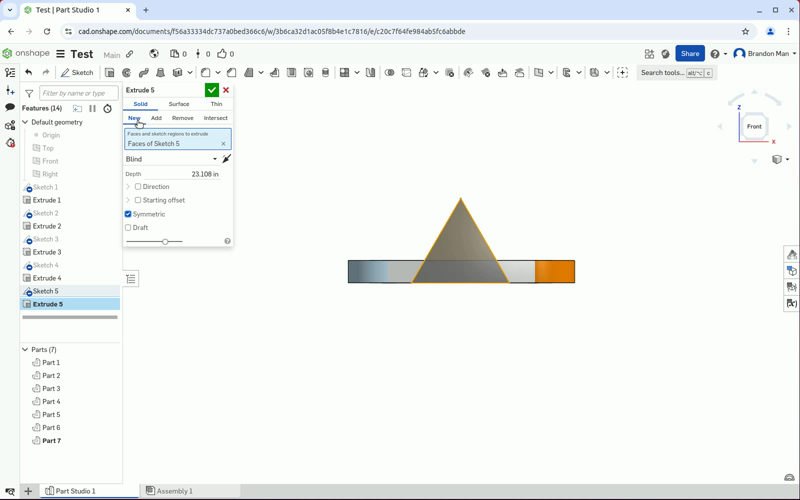
key(enter)
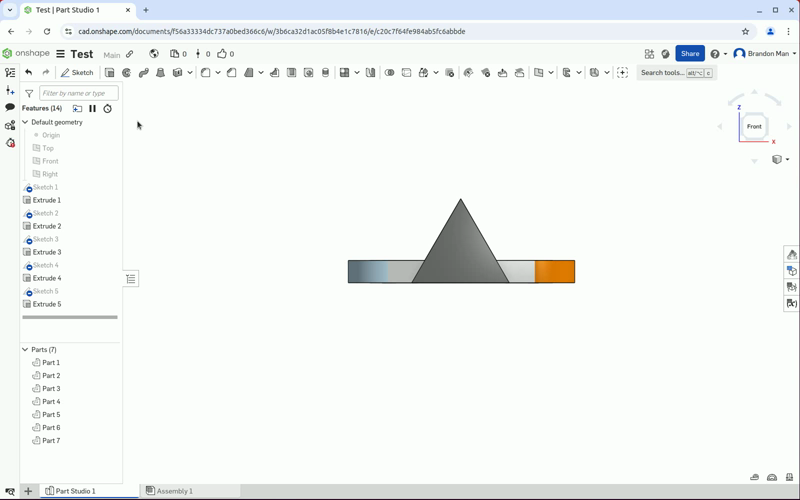
key(shift+h)
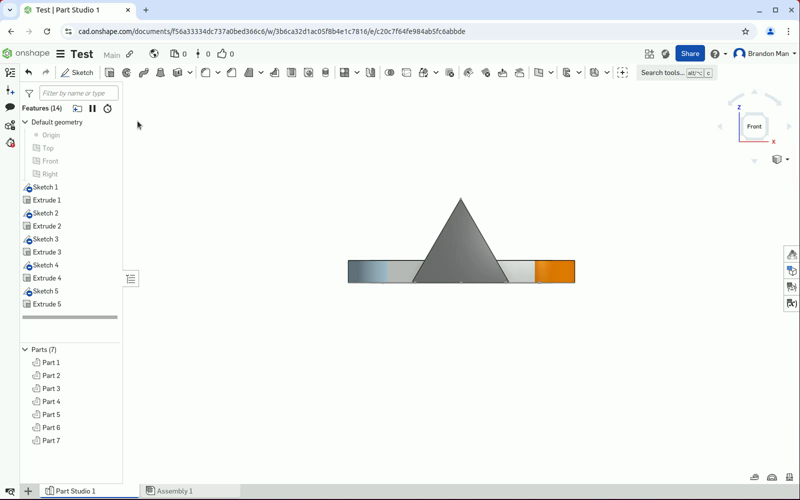
key(shift+h)
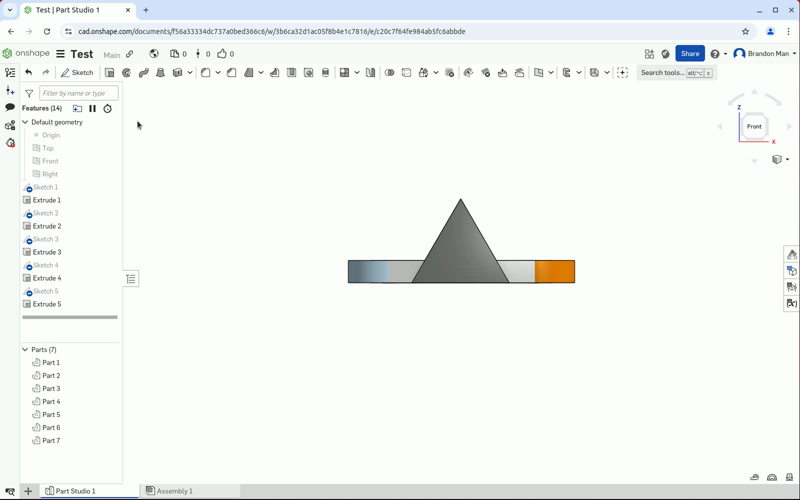
mouse_move(73, 189)
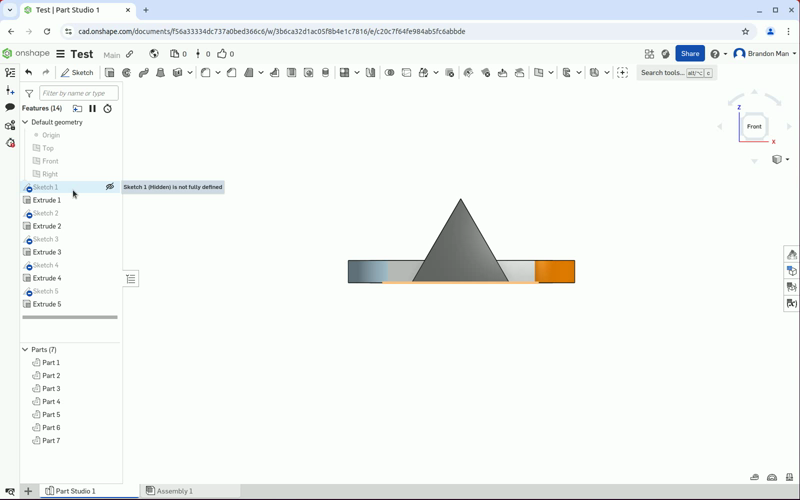
click(73, 189)
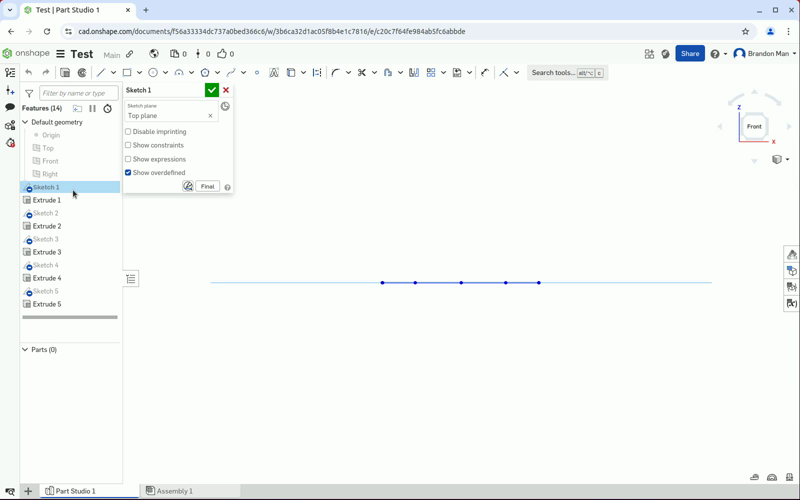
mouse_move(229, 92)
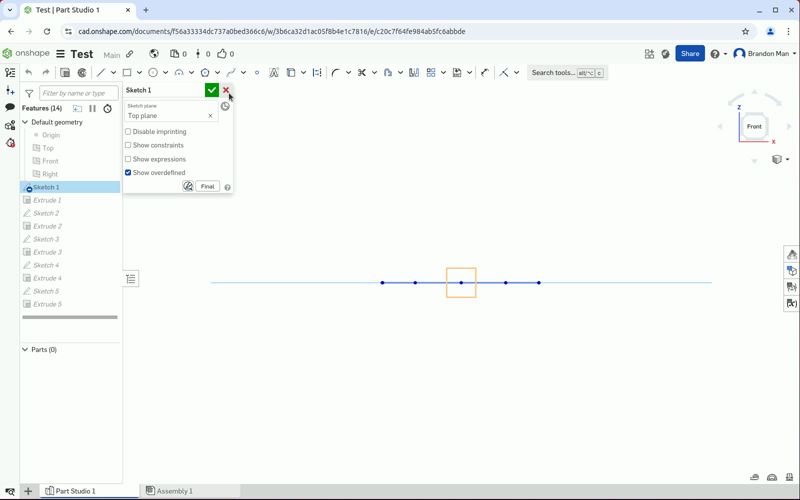
click(229, 92)
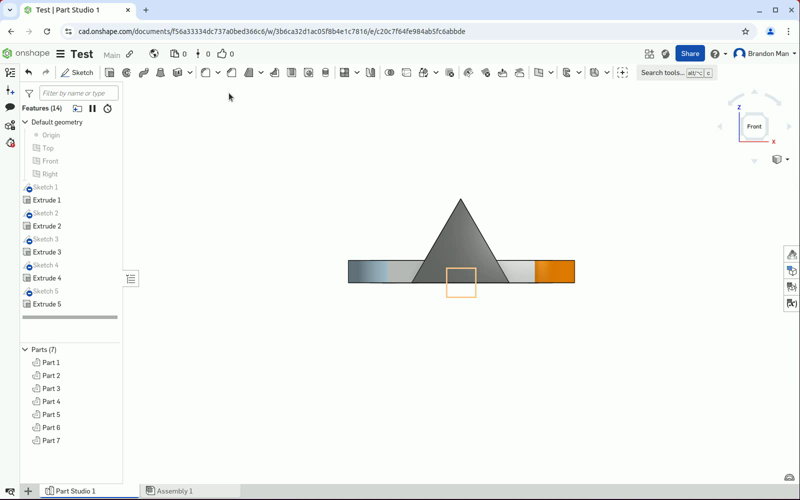
mouse_move(73, 352)
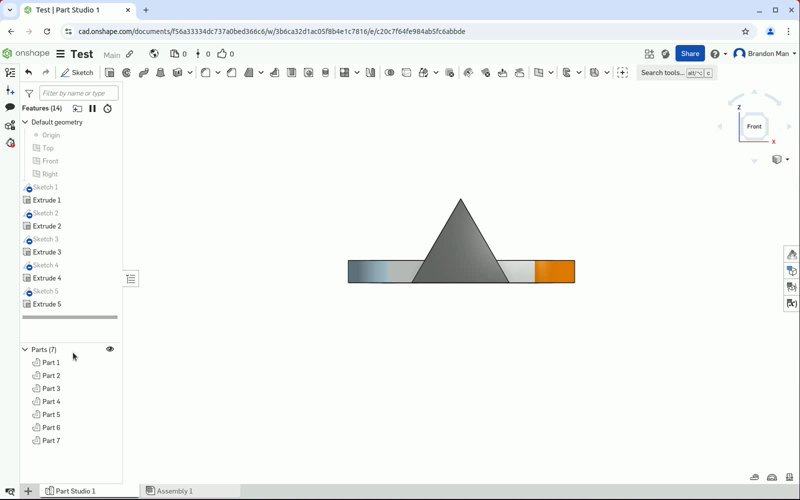
key(y)
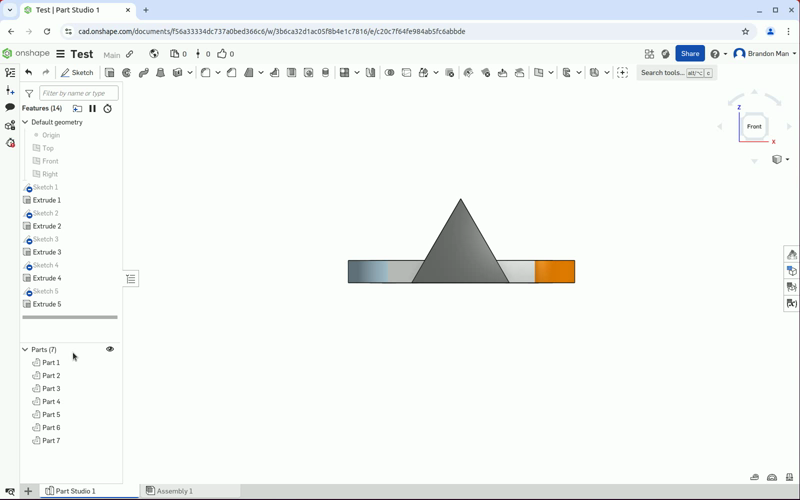
key(shift+p)
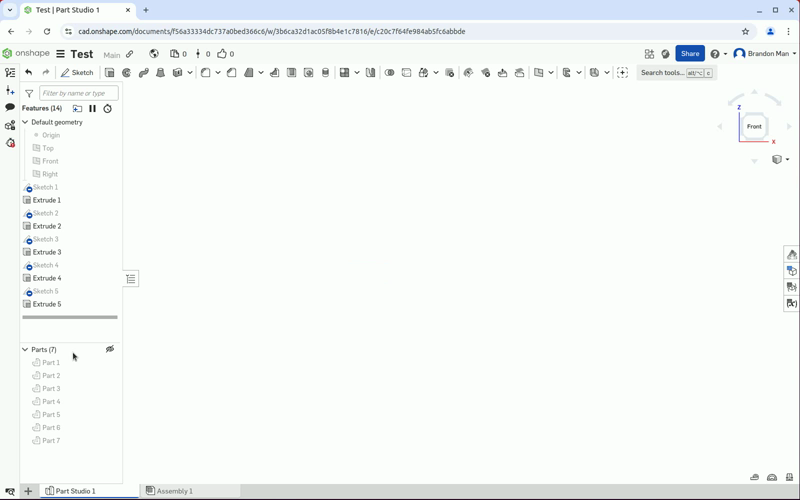
key(space)
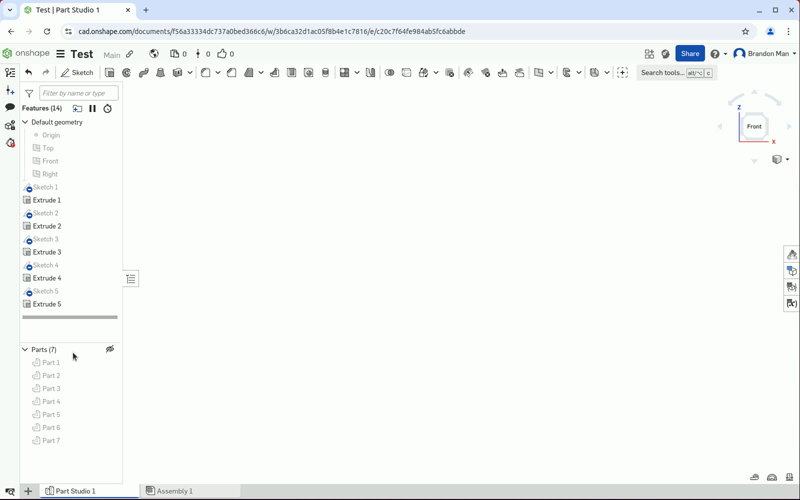
key_down(shift)
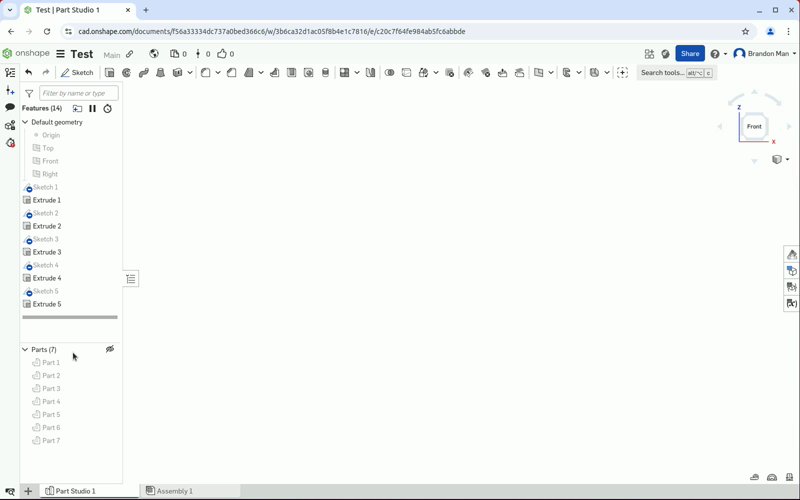
key(left)
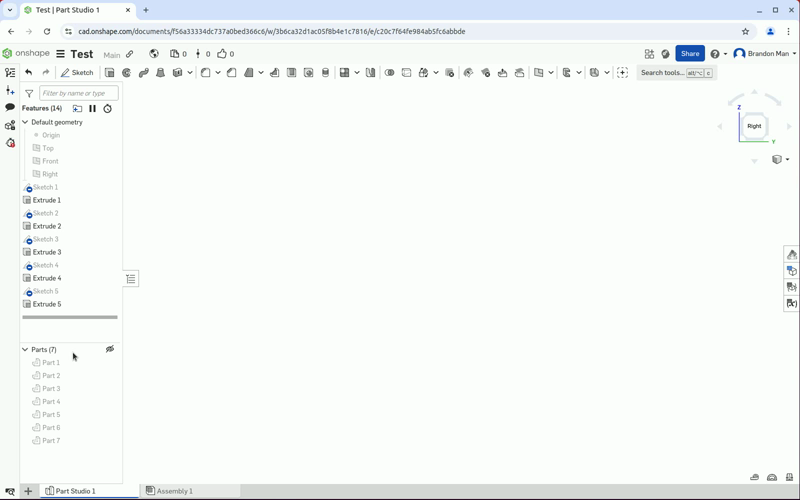
key_up(shift)
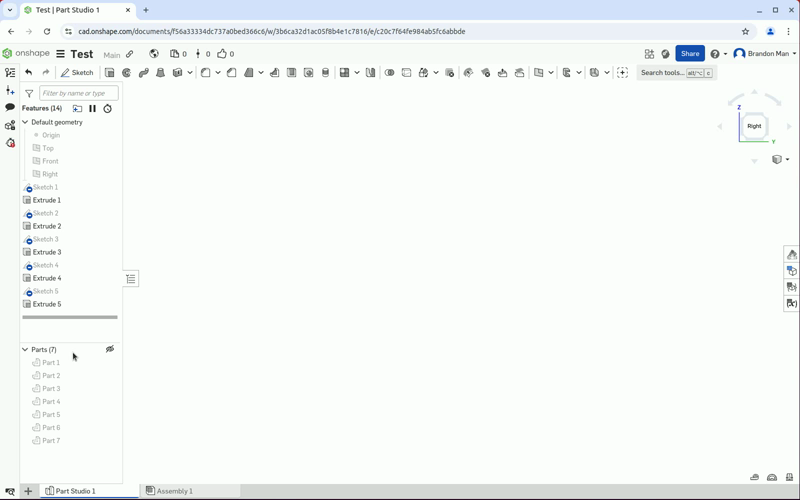
mouse_move(73, 352)
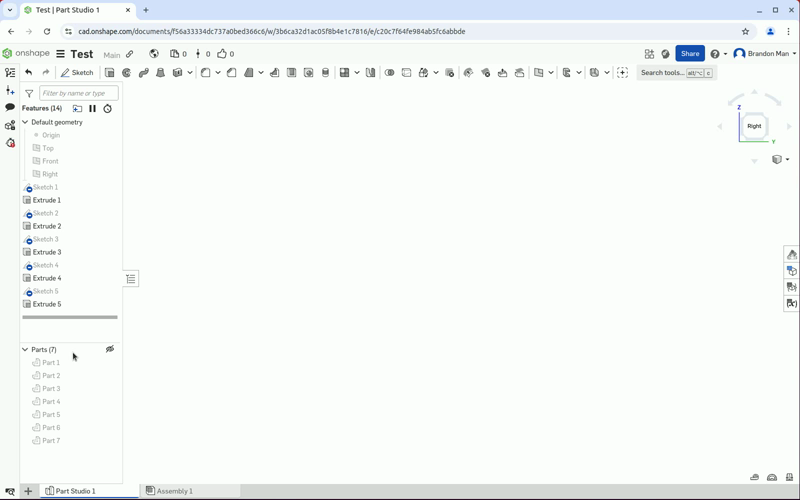
key(shift+y)
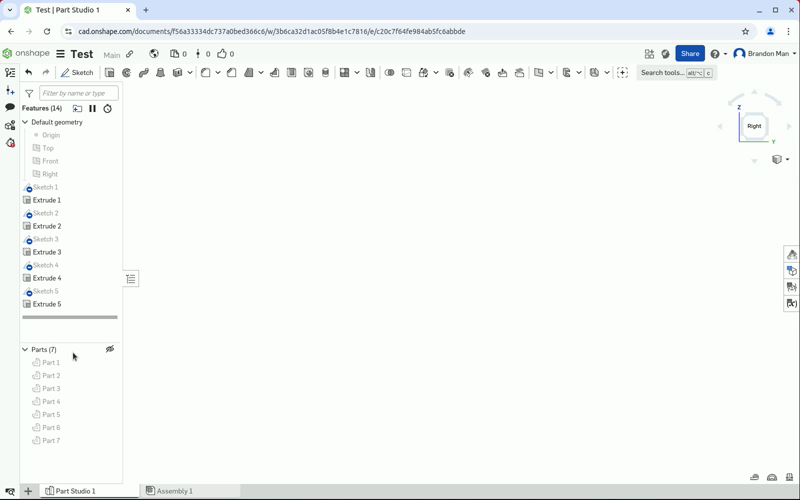
key(shift+s)
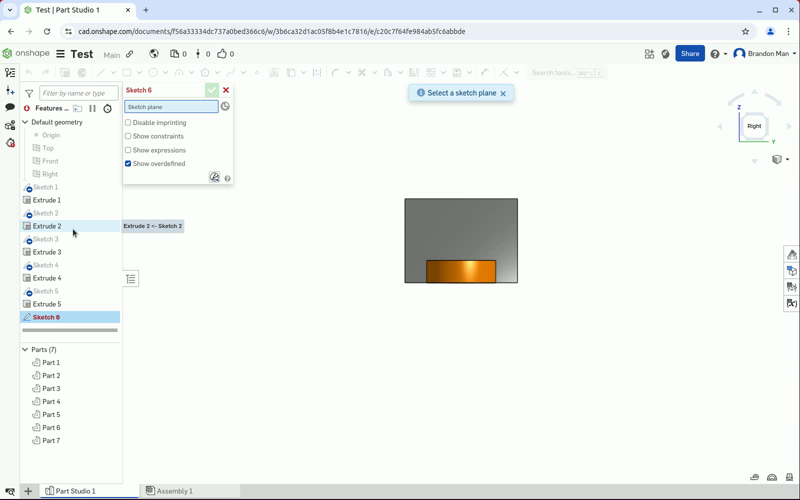
scroll(3)
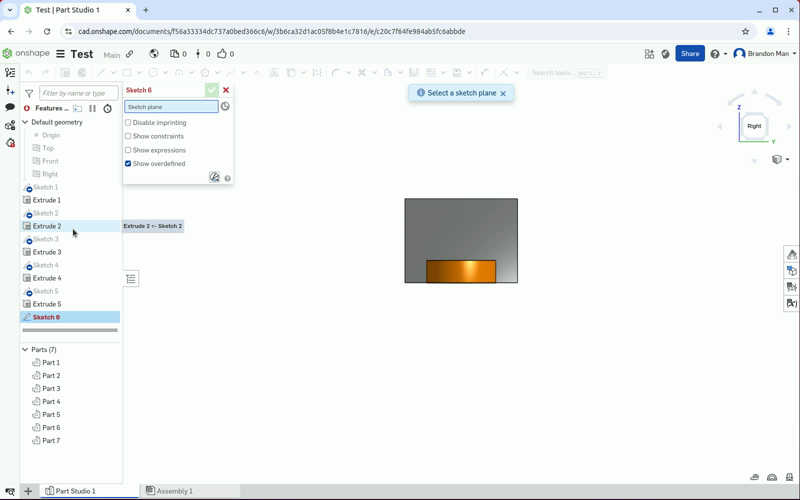
mouse_move(73, 176)
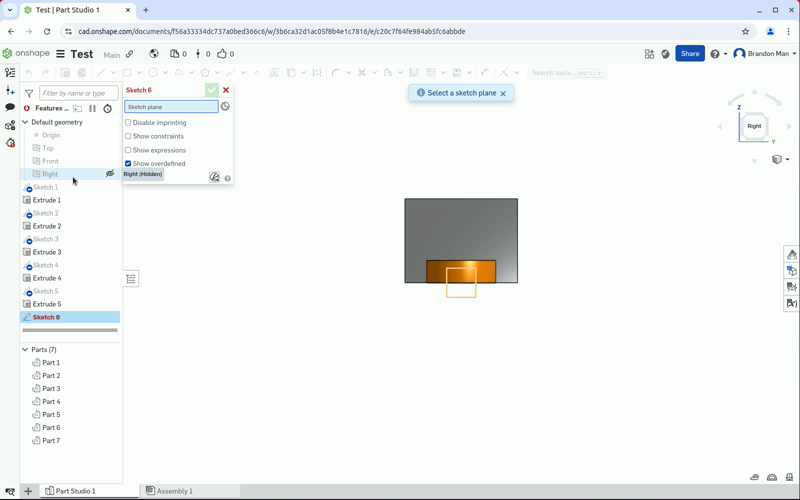
click(73, 176)
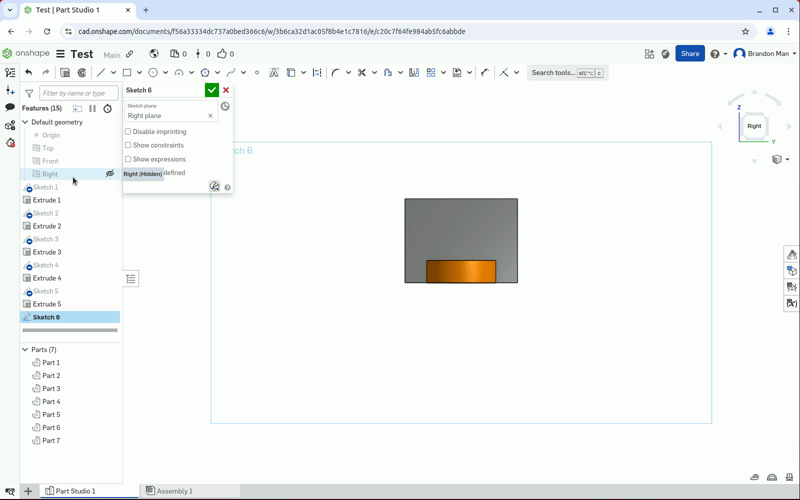
mouse_move(73, 352)
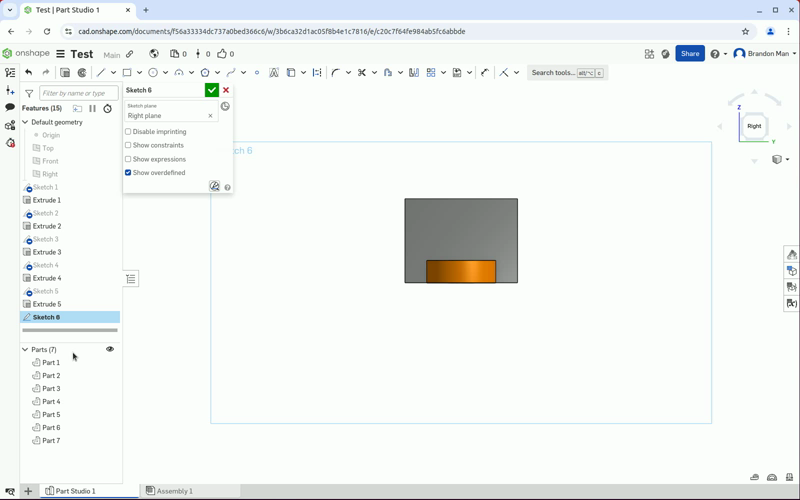
key(y)
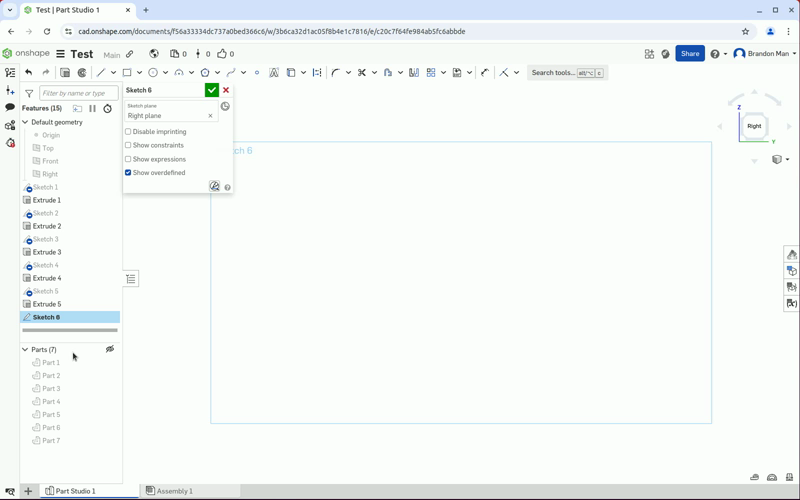
key(l)
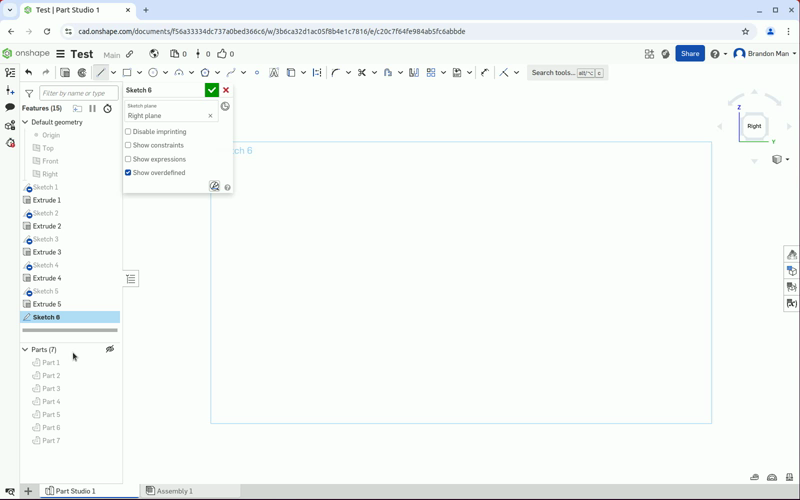
key_down(shift)
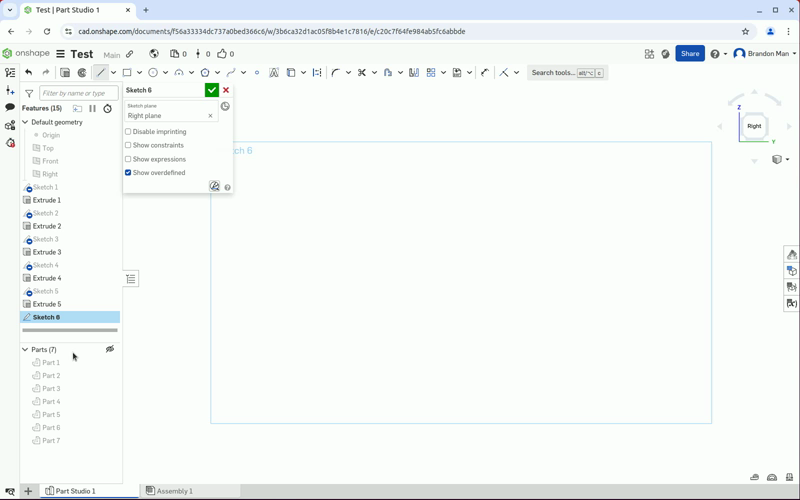
mouse_move(434, 238)
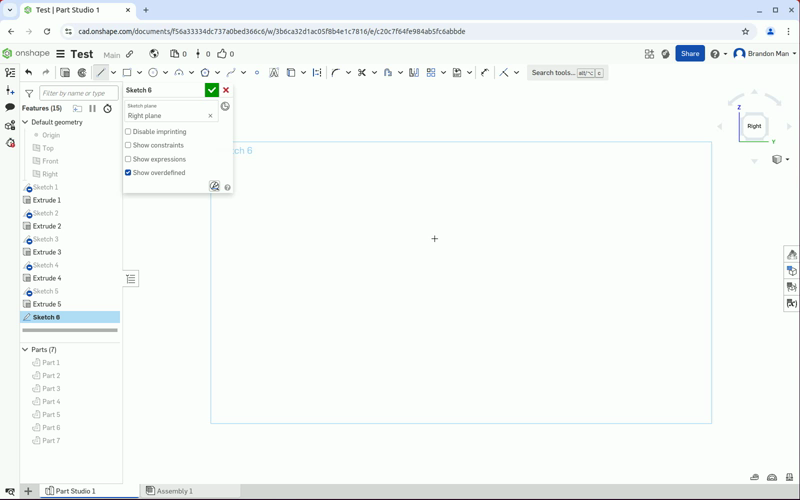
click(434, 238)
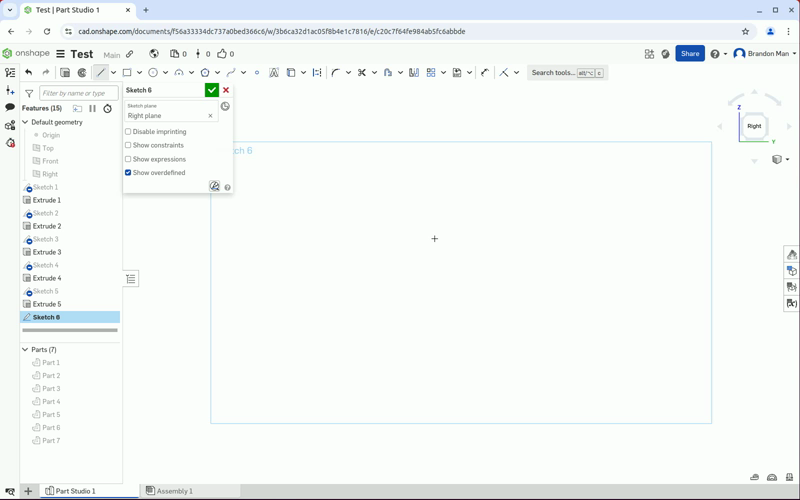
key_up(shift)
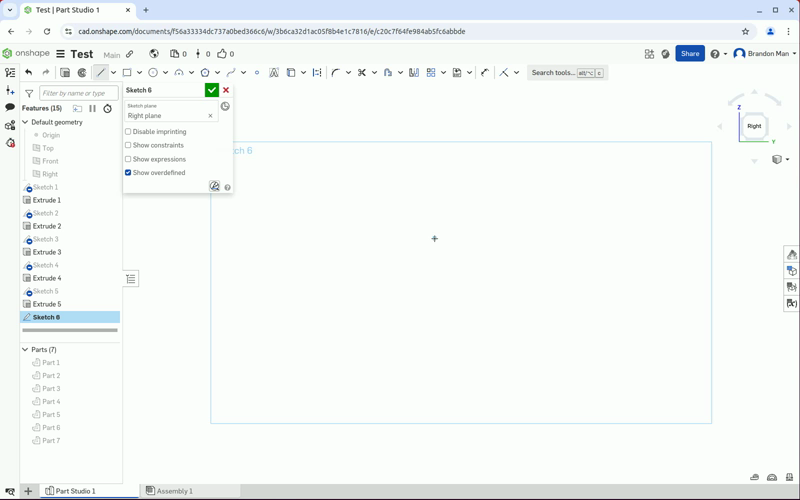
key_down(shift)
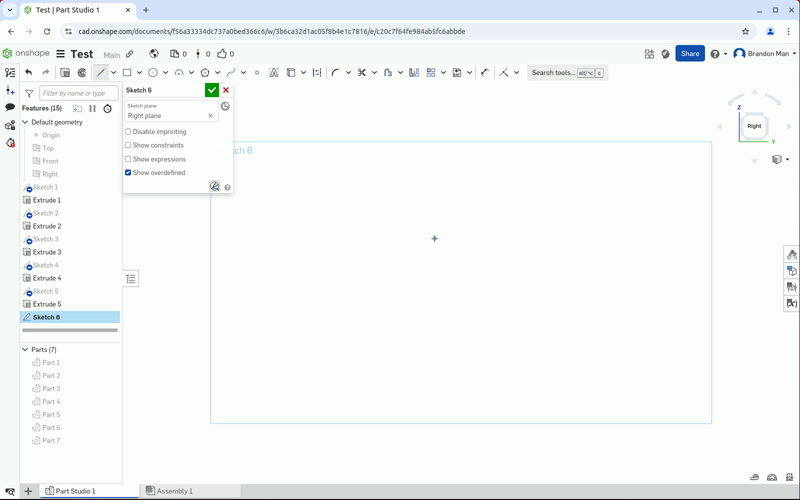
mouse_move(464, 238)
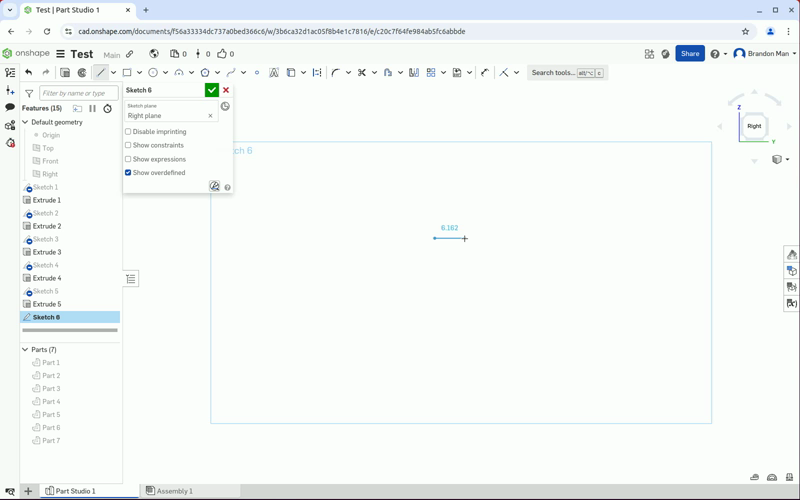
mouse_move(486, 238)
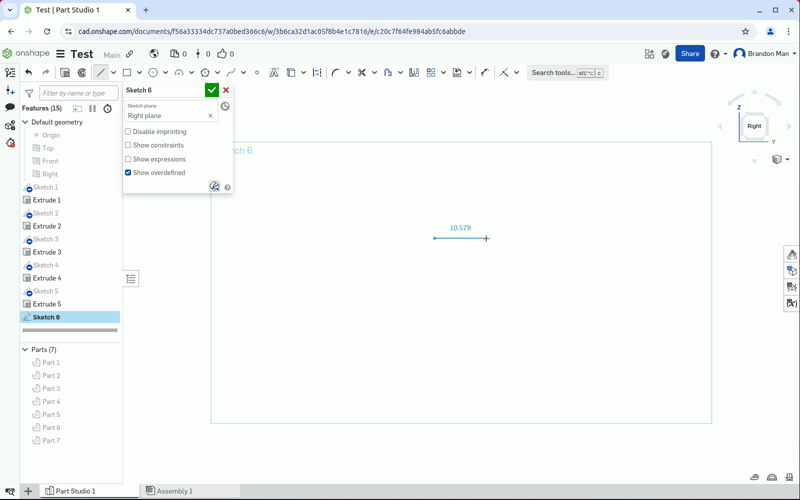
click(486, 238)
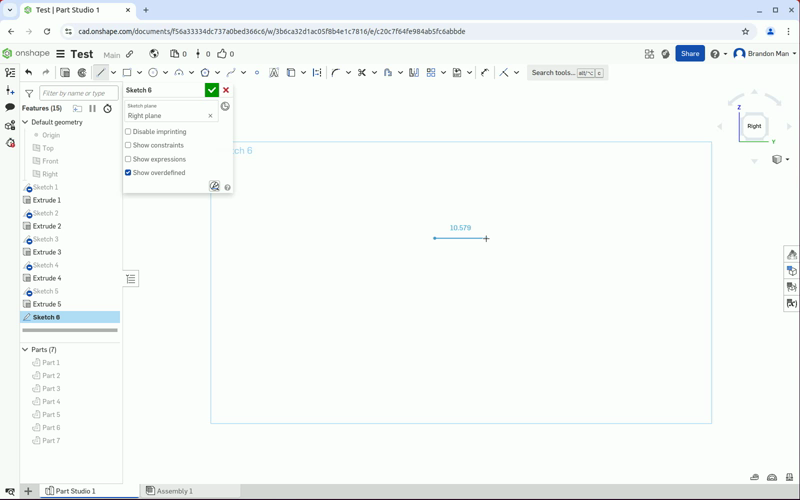
key_up(shift)
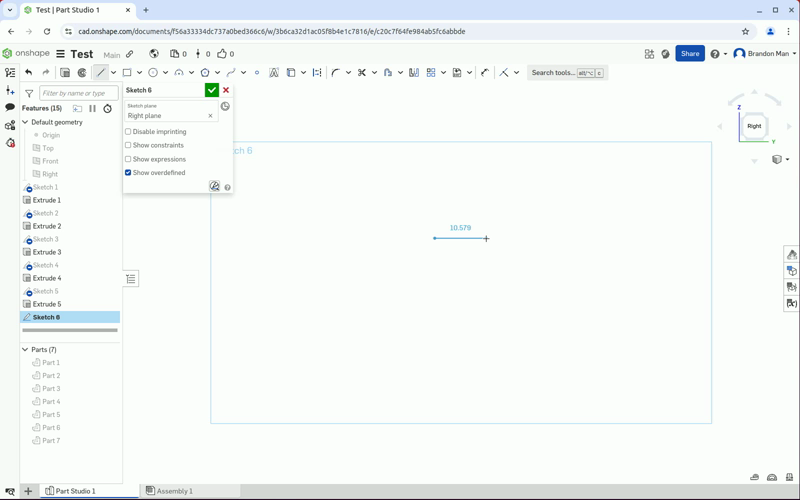
key_down(shift)
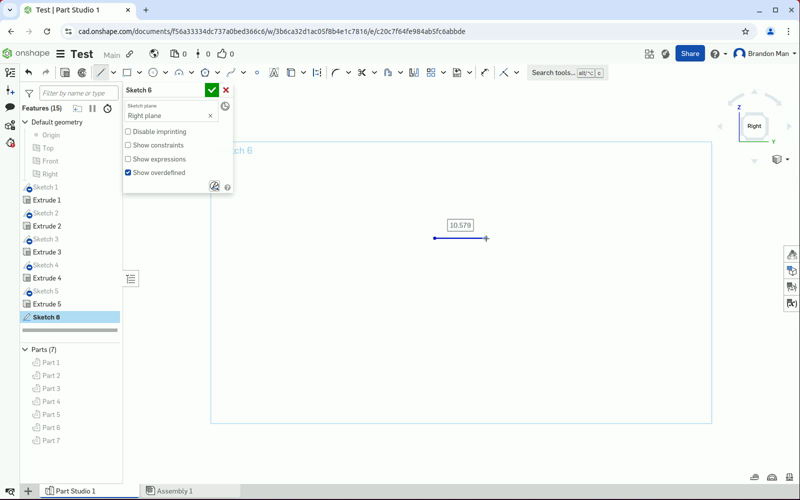
mouse_move(516, 238)
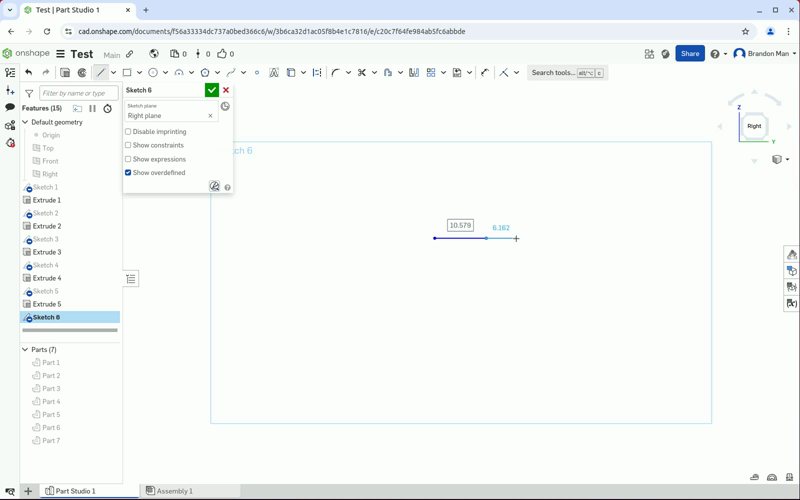
mouse_move(486, 198)
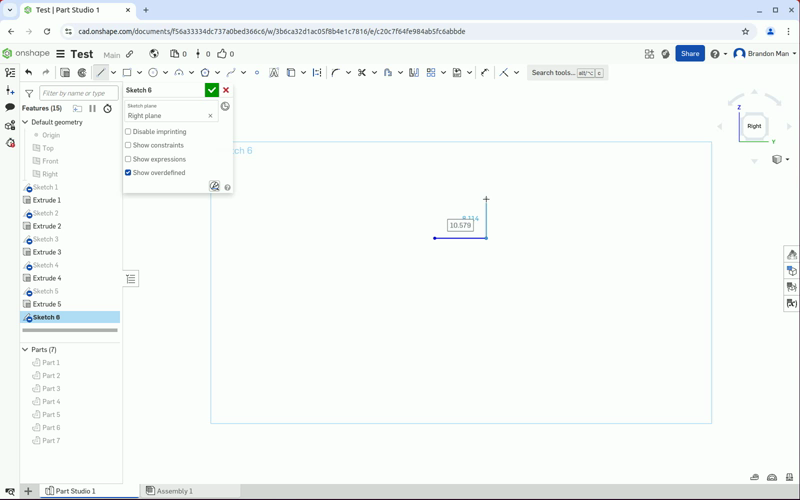
click(486, 198)
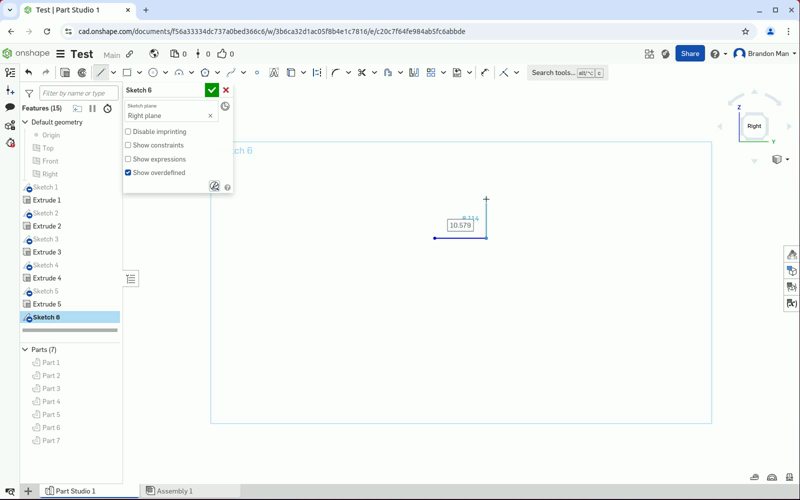
key_up(shift)
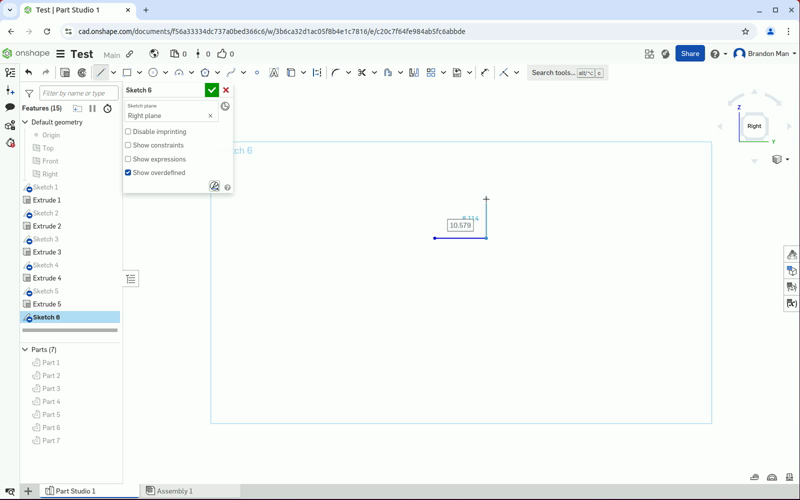
key_down(shift)
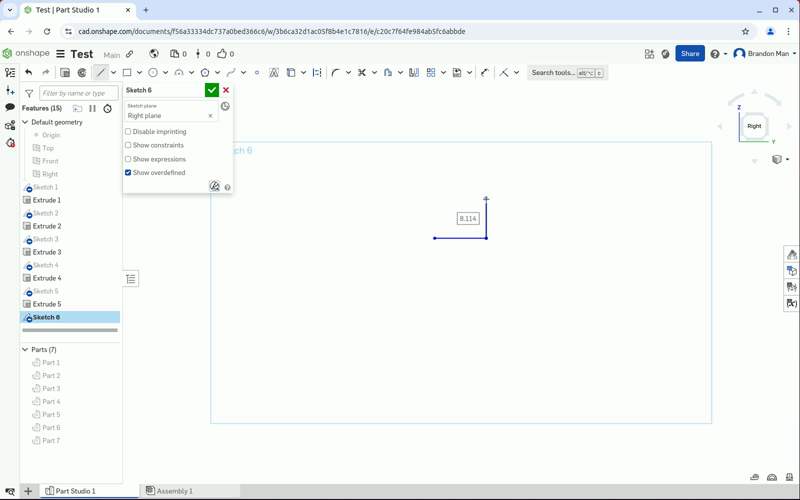
mouse_move(516, 198)
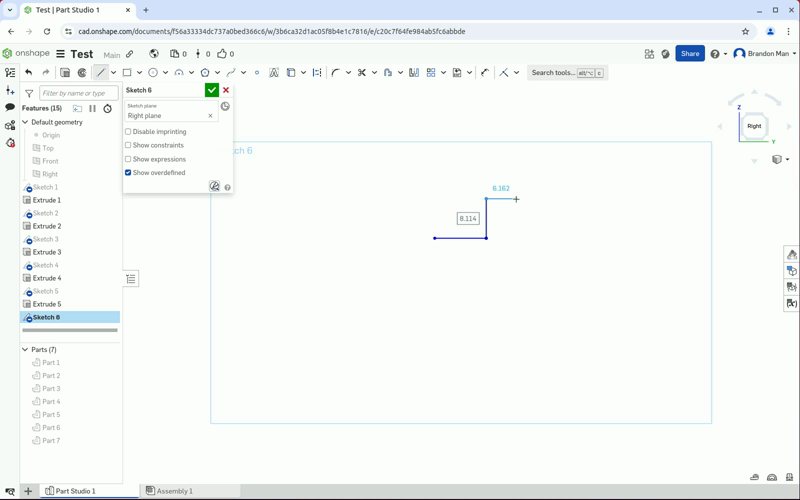
mouse_move(460, 198)
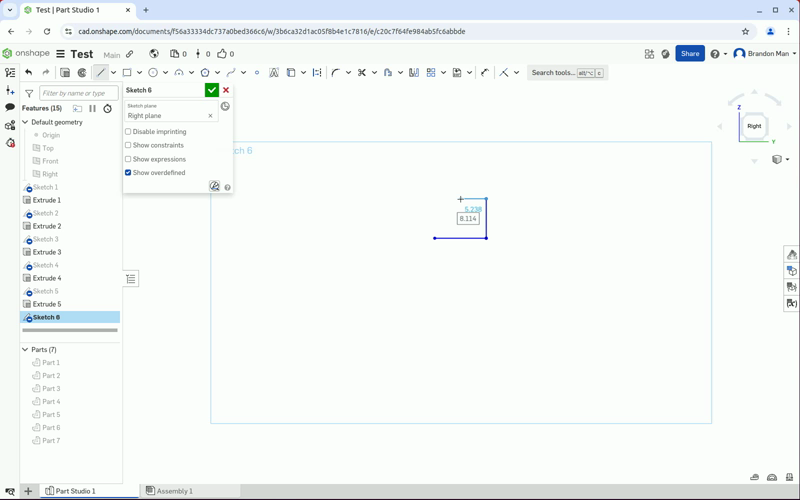
click(460, 198)
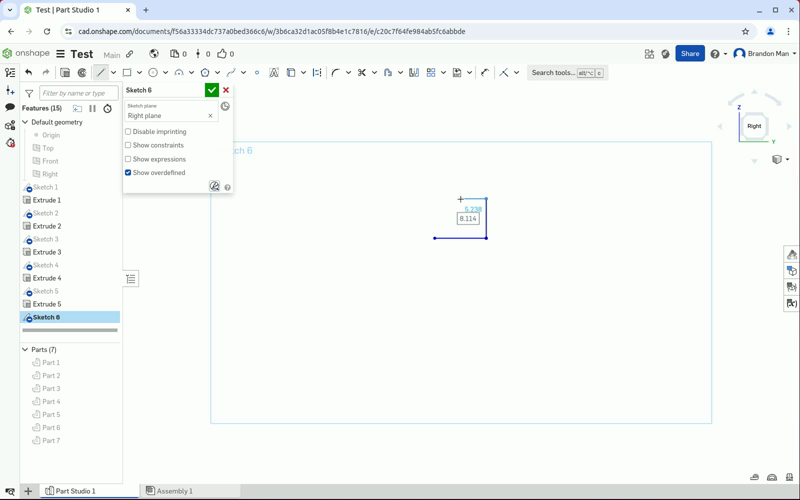
key_up(shift)
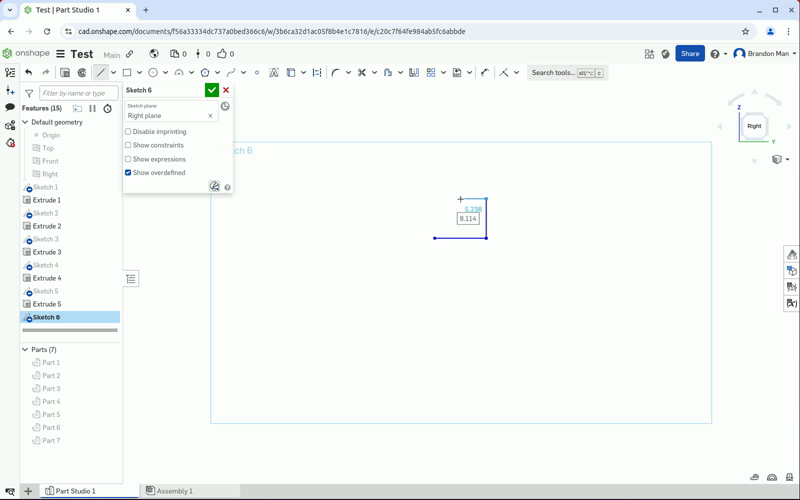
key_down(shift)
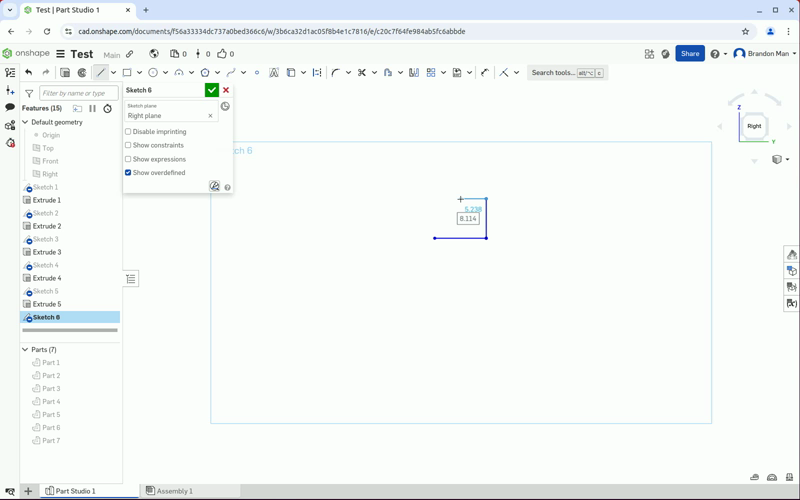
mouse_move(490, 198)
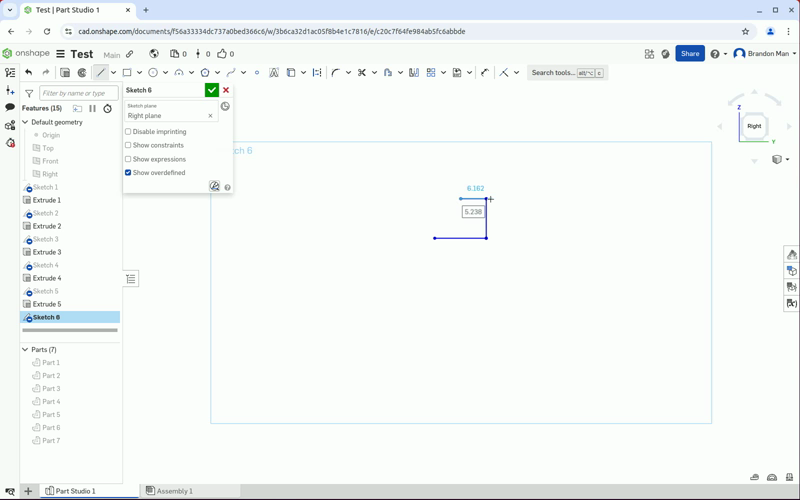
mouse_move(434, 198)
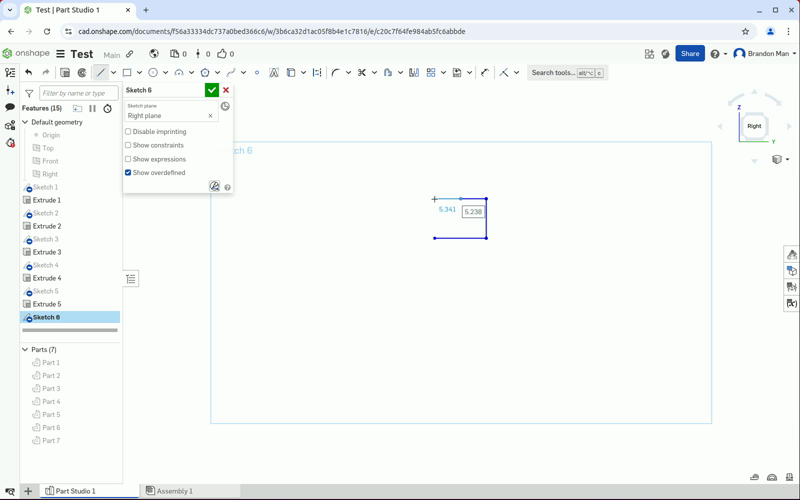
click(434, 198)
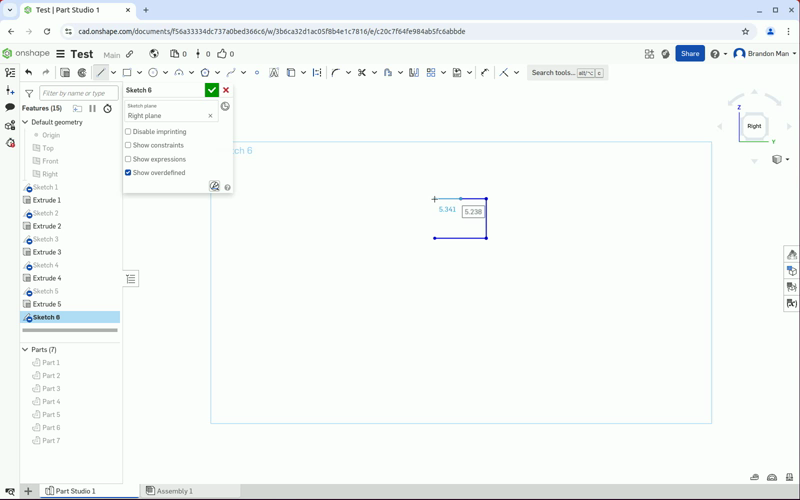
key_up(shift)
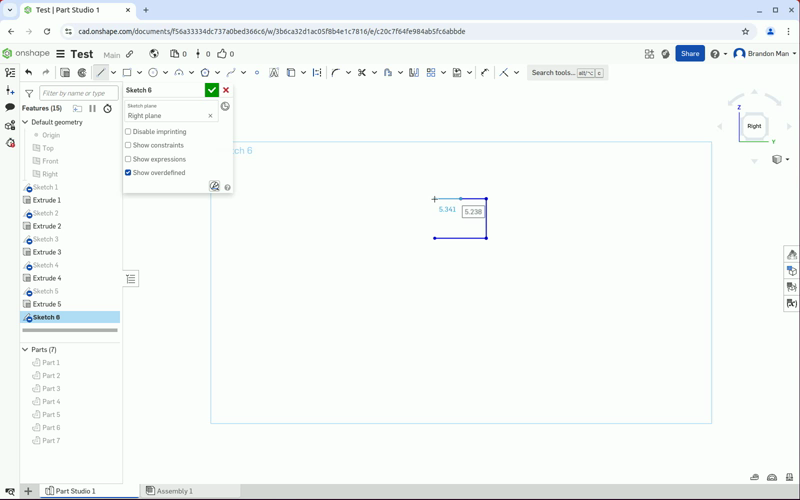
mouse_move(464, 198)
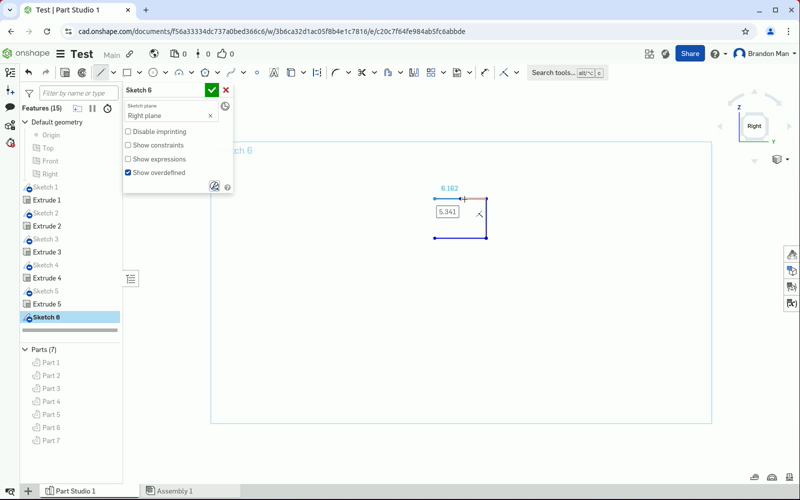
key_down(shift)
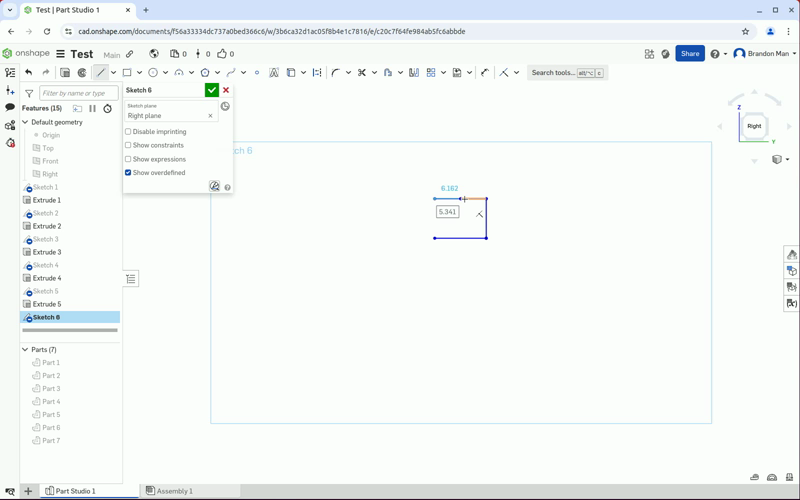
mouse_move(434, 238)
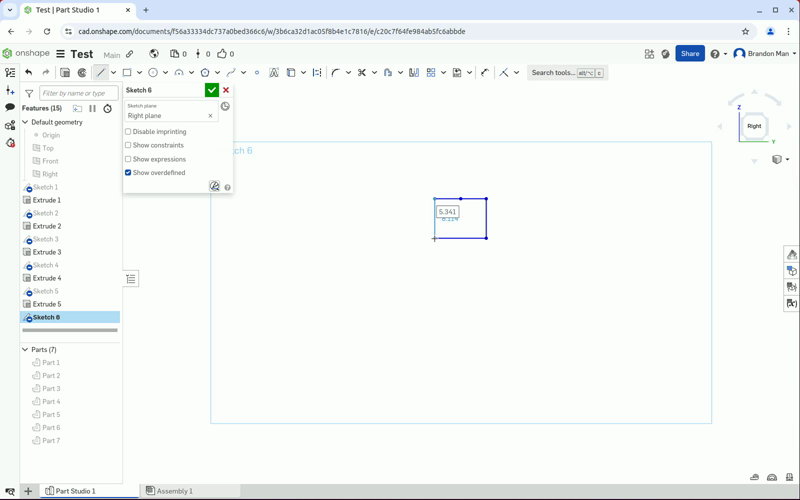
key_up(shift)
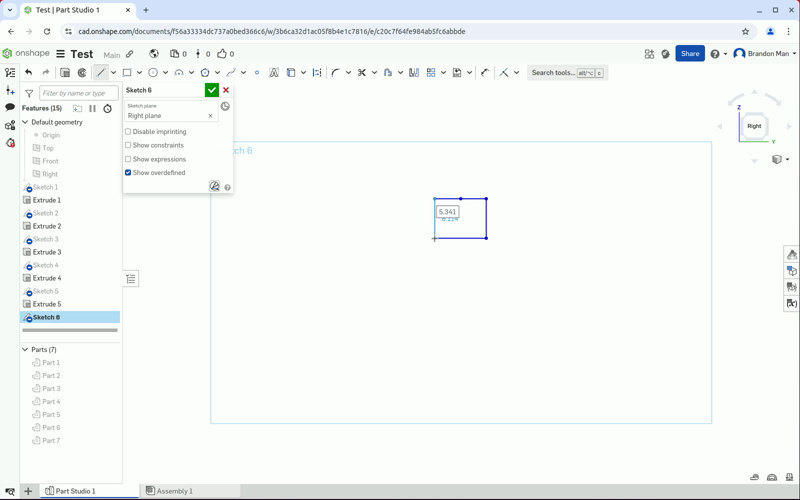
click(434, 238)
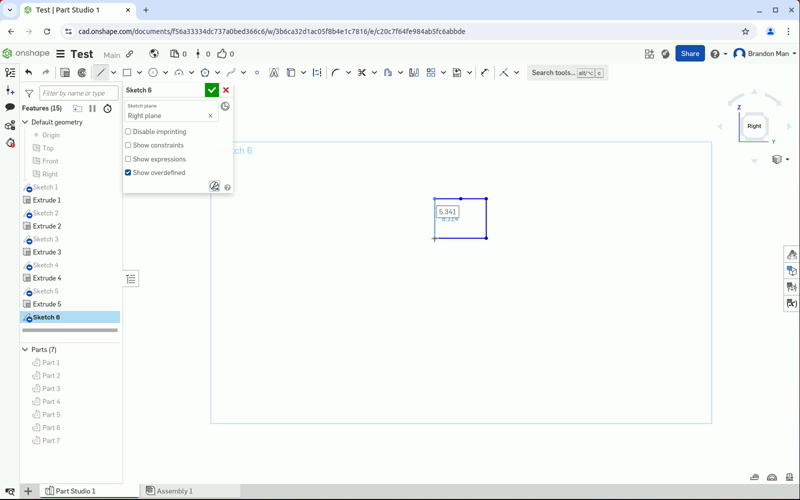
key(esc)
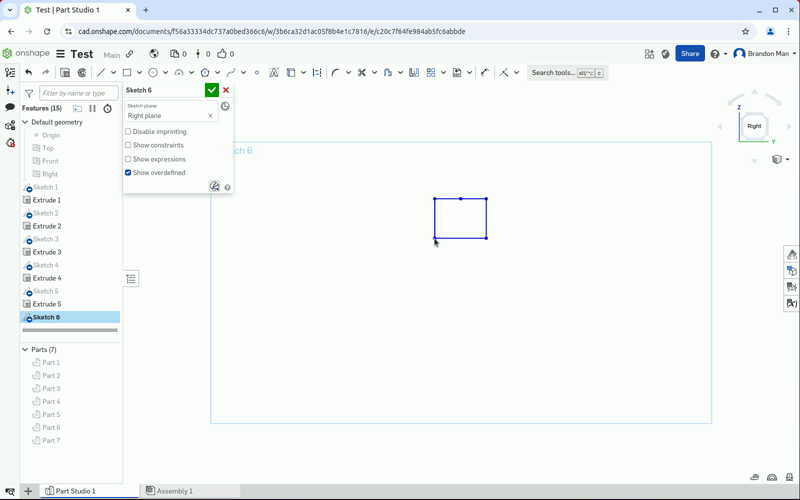
mouse_move(470, 236)
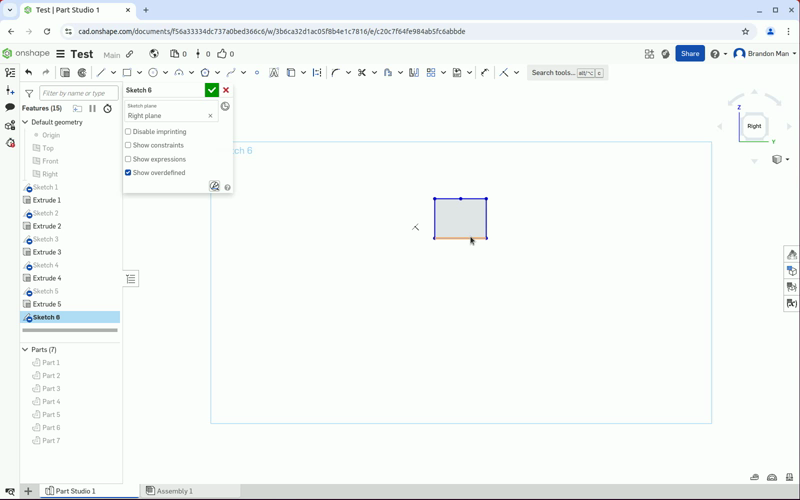
click(470, 236)
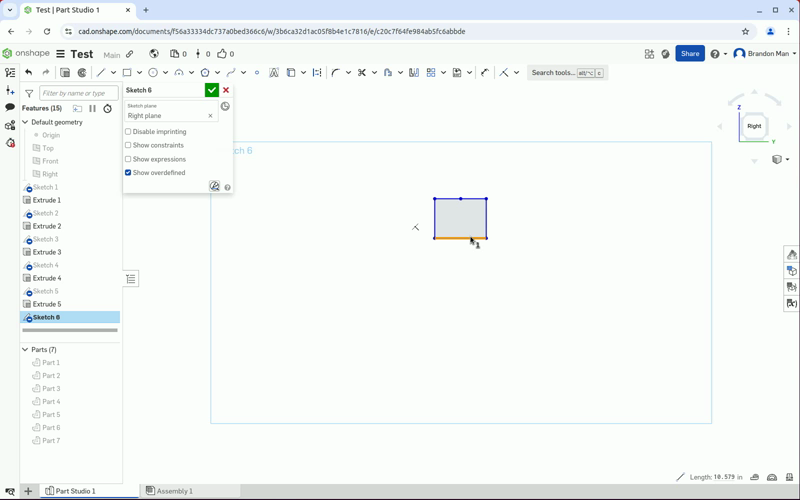
mouse_move(73, 352)
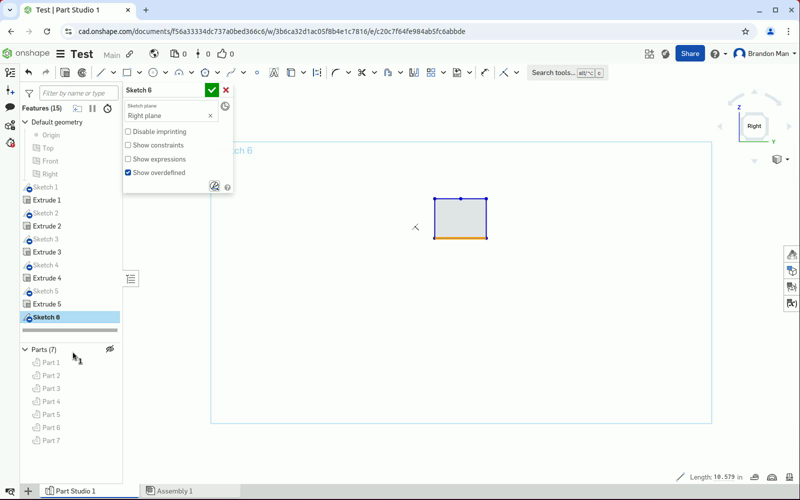
key(shift+y)
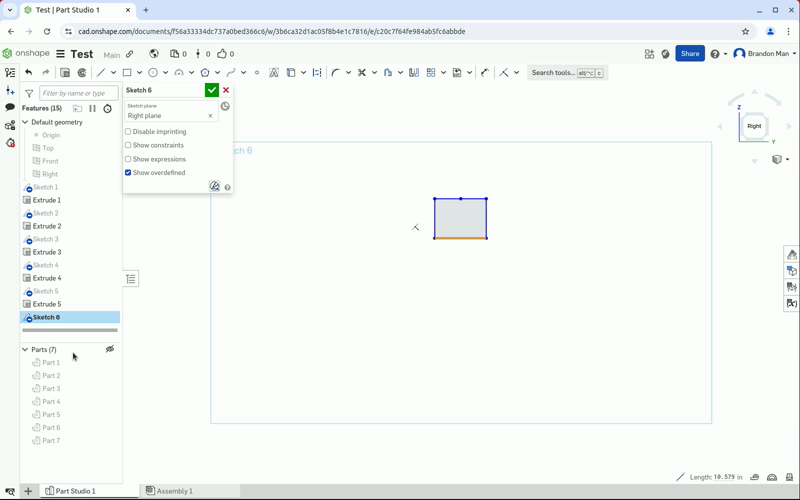
key(shift+e)
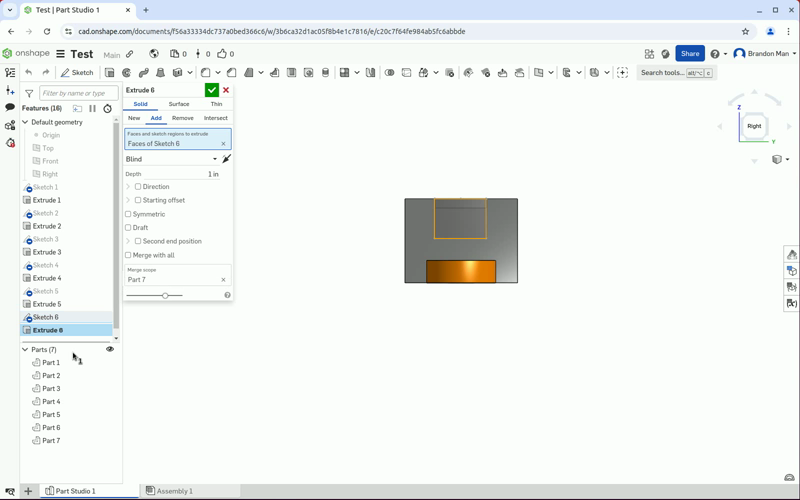
mouse_move(143, 106)
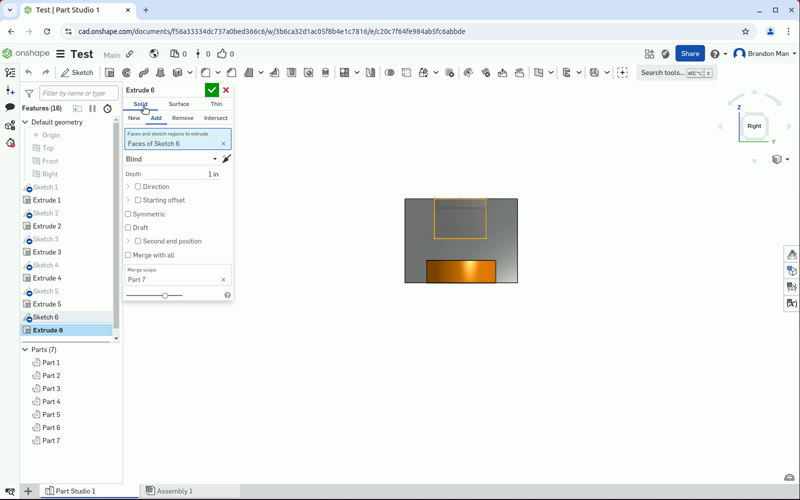
click(143, 106)
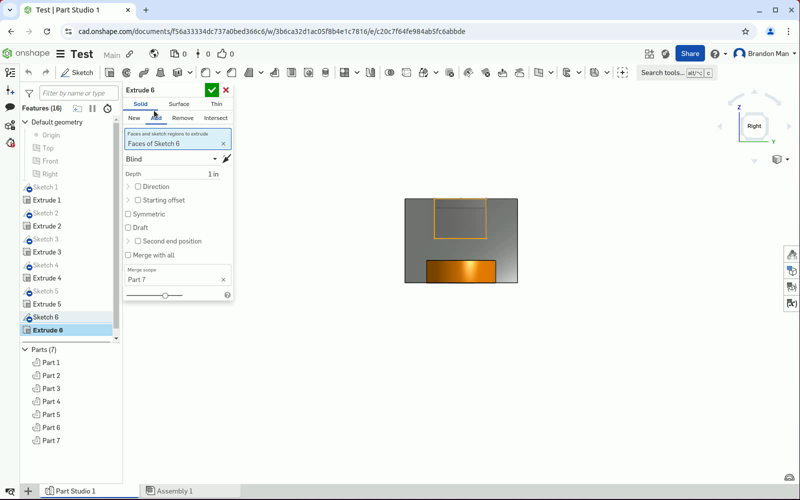
mouse_move(186, 120)
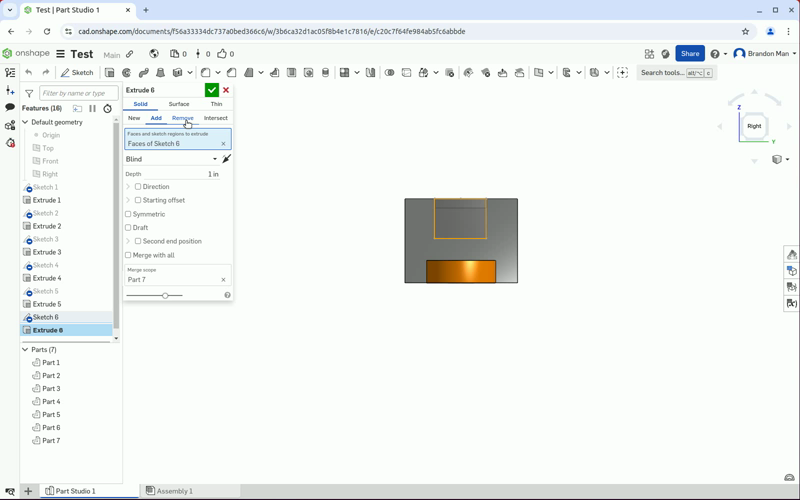
click(186, 120)
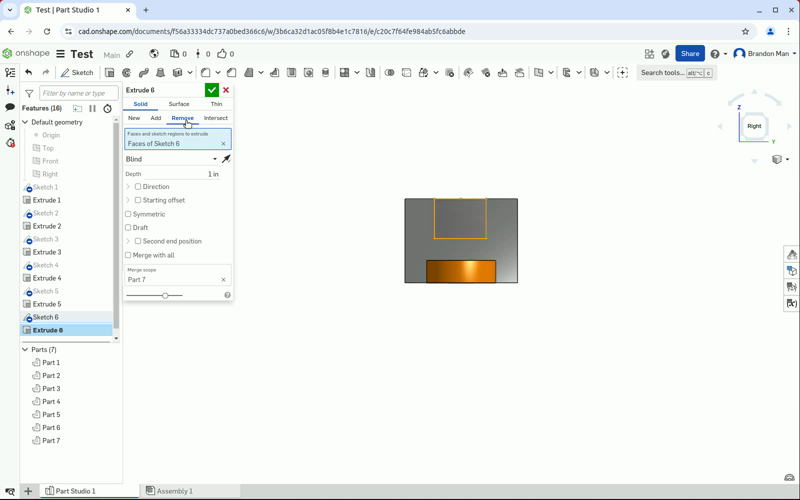
key(tab, 4)
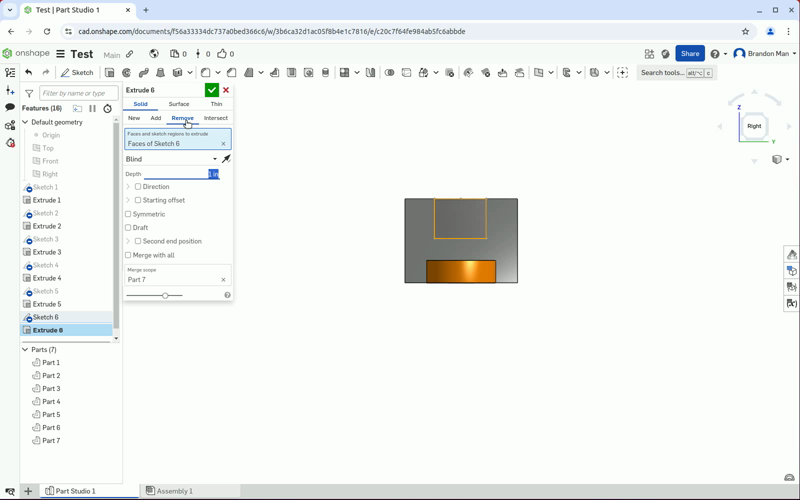
text(18.294)
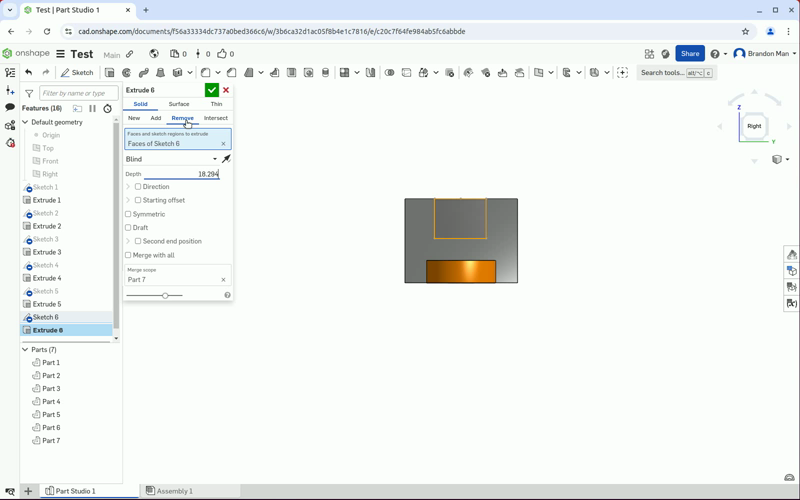
key(tab, 3)
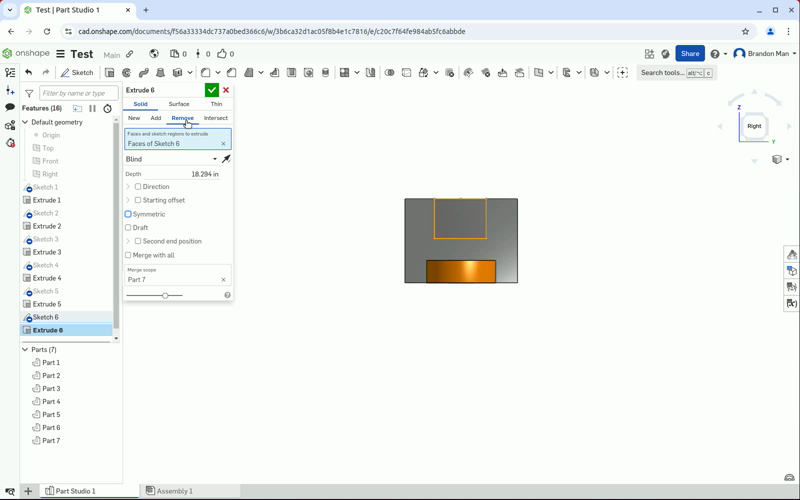
key(space)
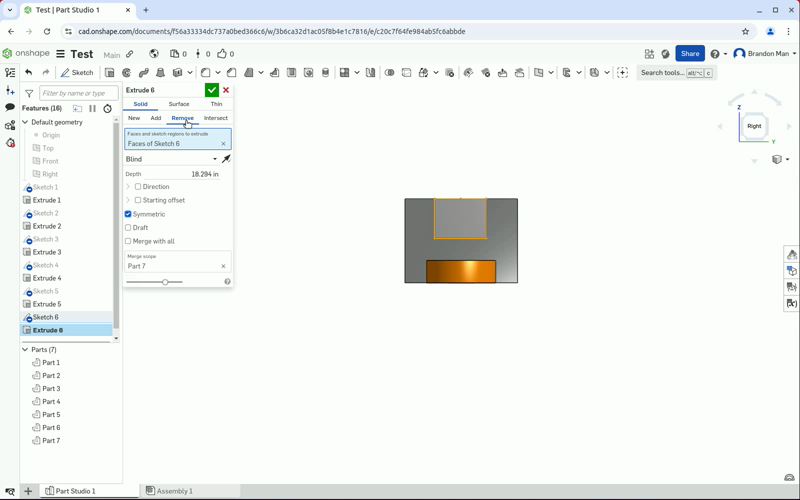
key(tab, 2)
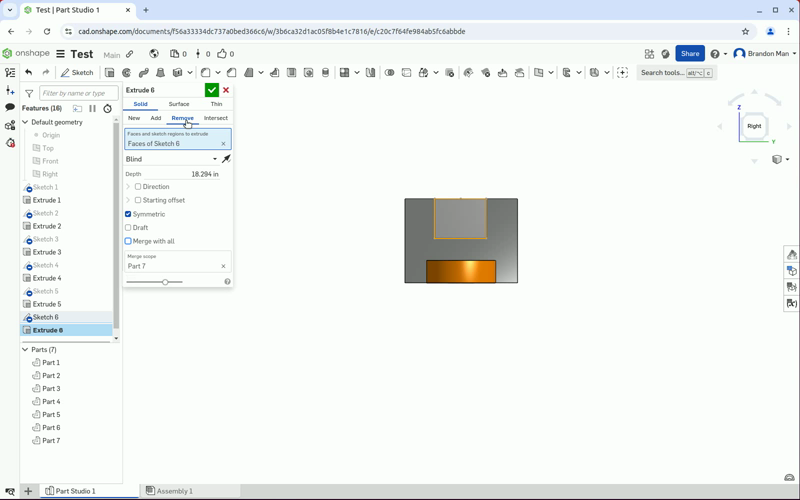
key(space)
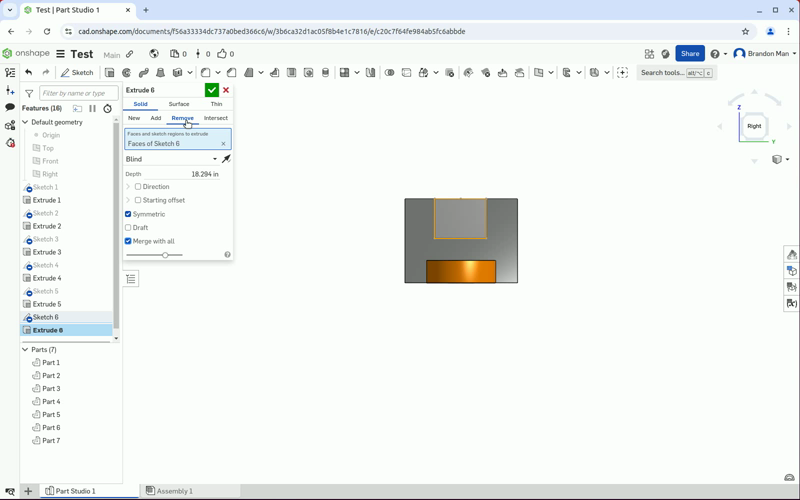
key(enter)
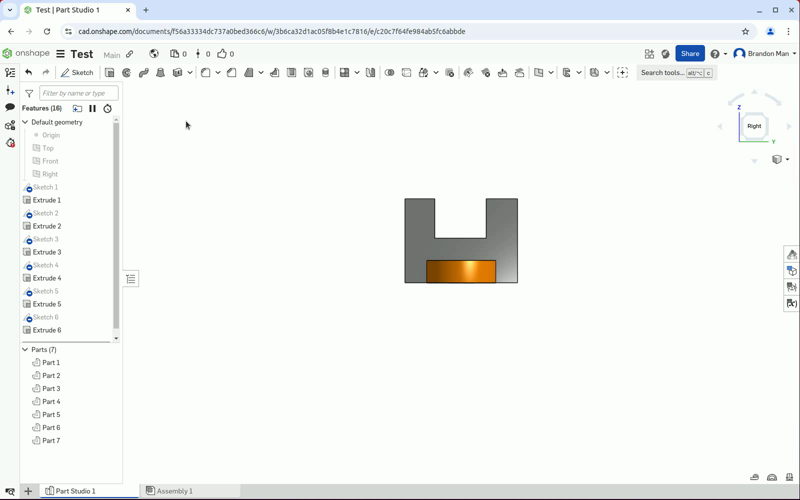
key(shift+h)
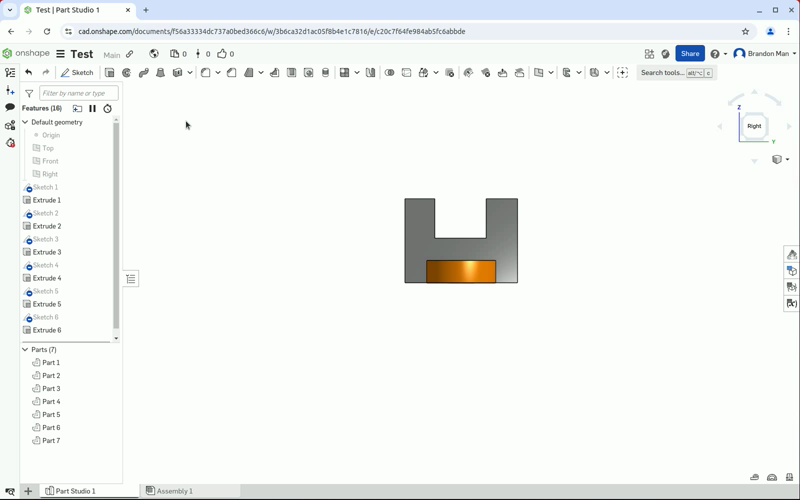
key(shift+h)
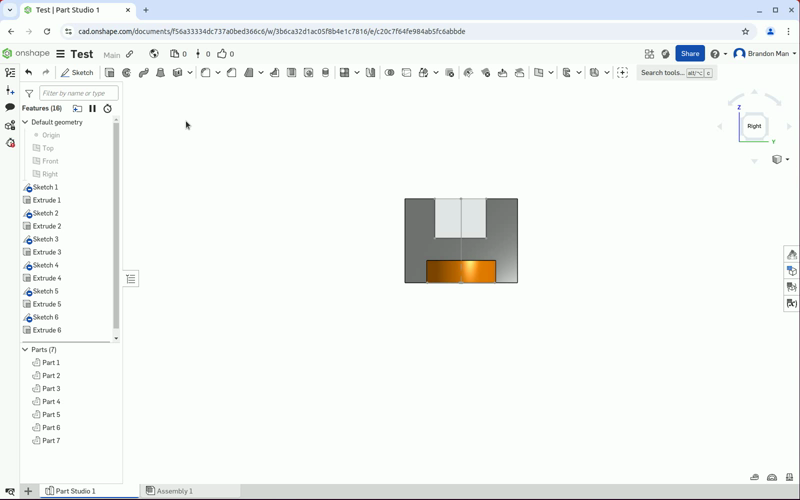
key(shift+7)
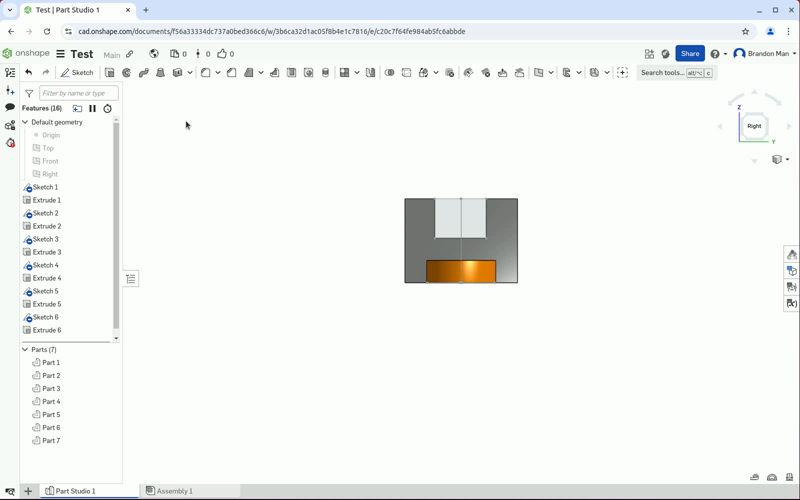
key(right, 2)
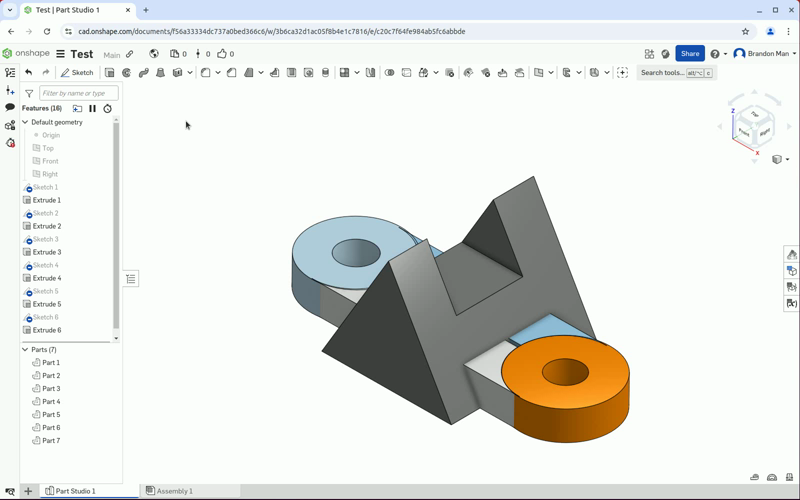
key(down, 2)
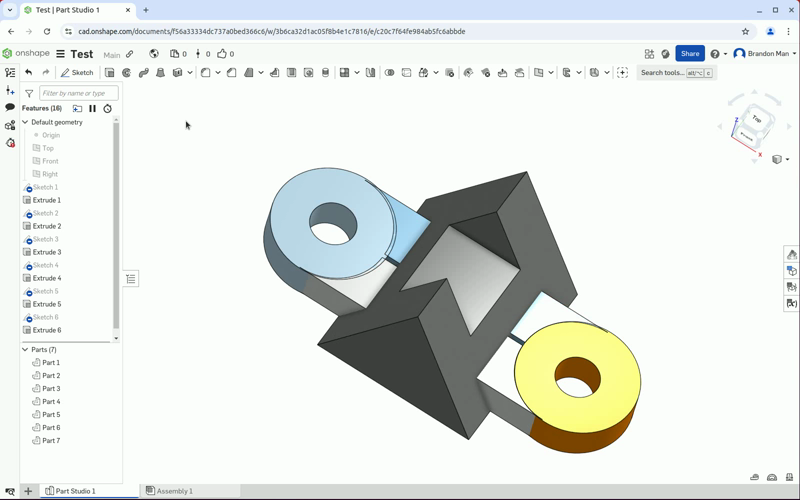
key(up, 2)
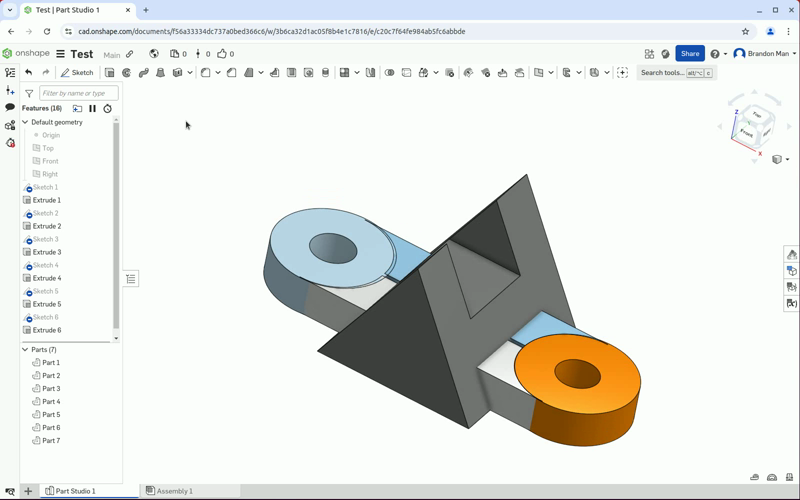
key(left, 2)
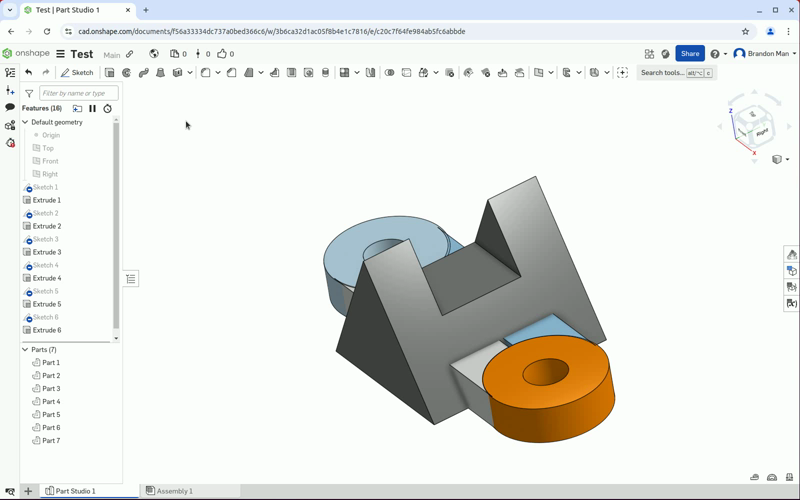
mouse_move(69, 189)
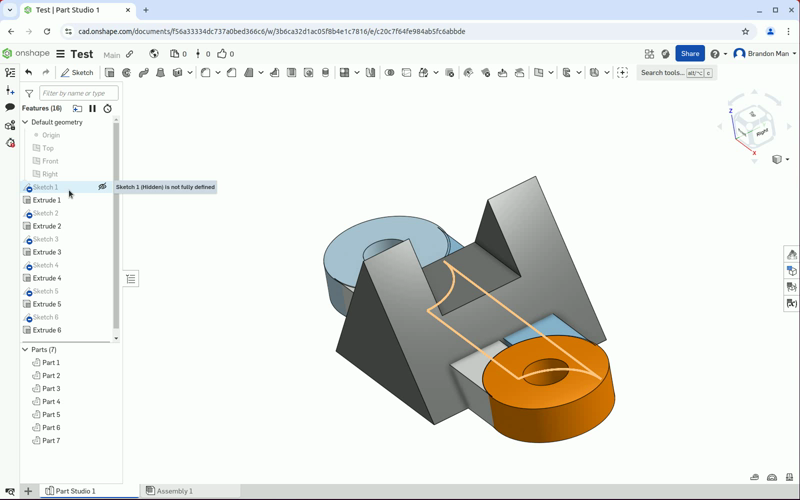
click(69, 189)